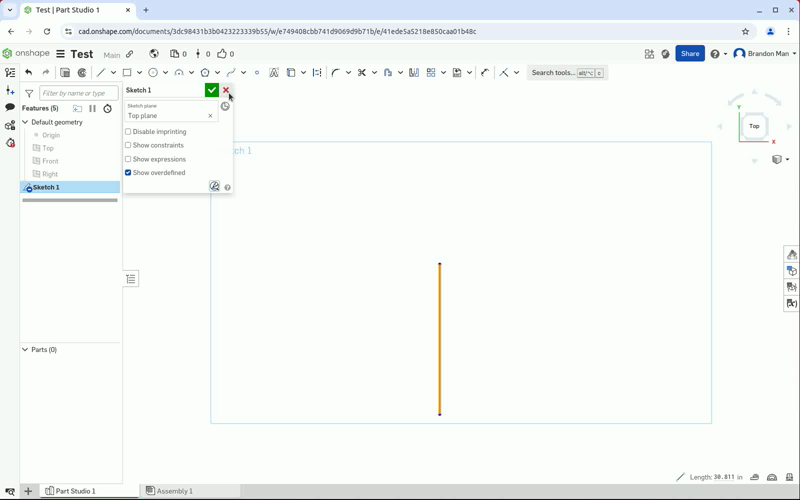
key(shift+h)
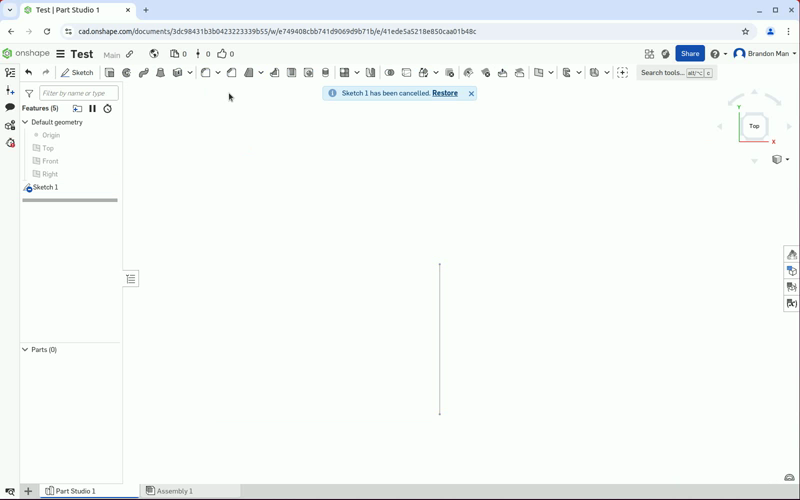
key(shift+s)
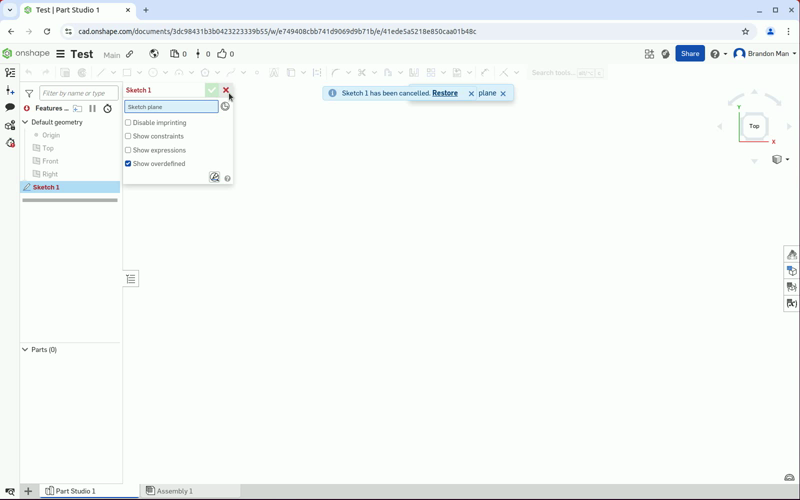
mouse_move(73, 150)
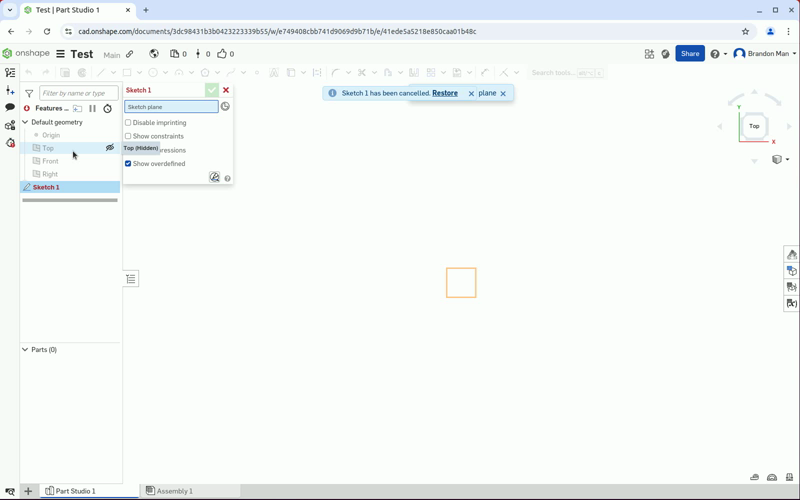
click(73, 150)
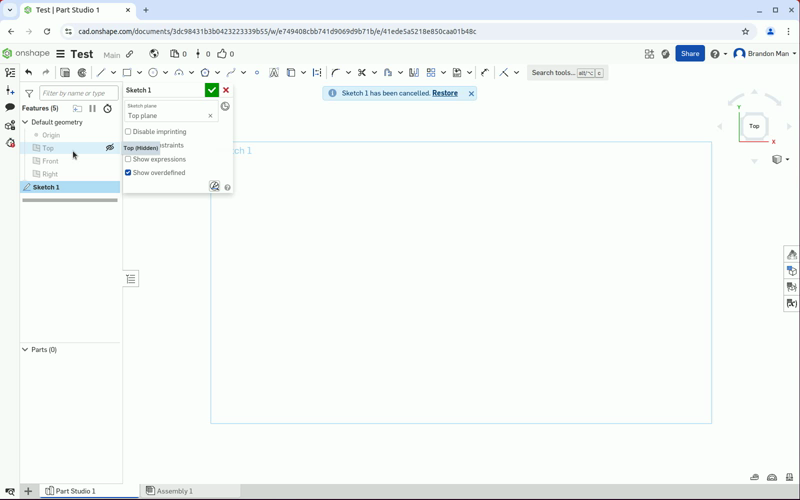
mouse_move(73, 352)
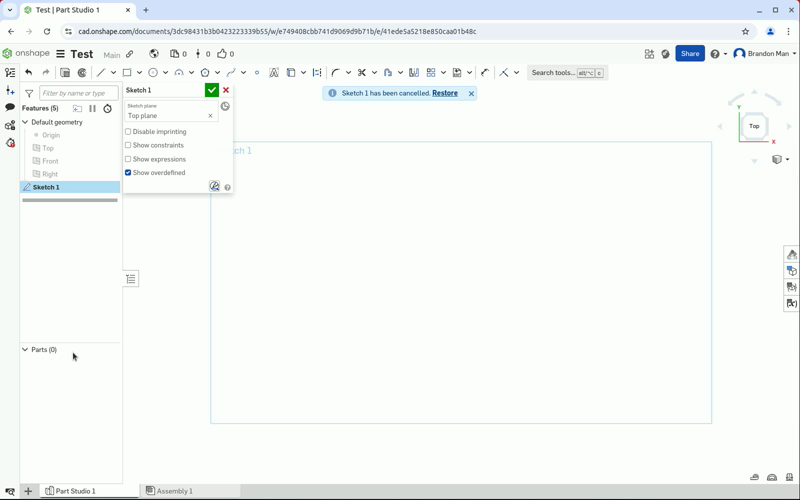
key(y)
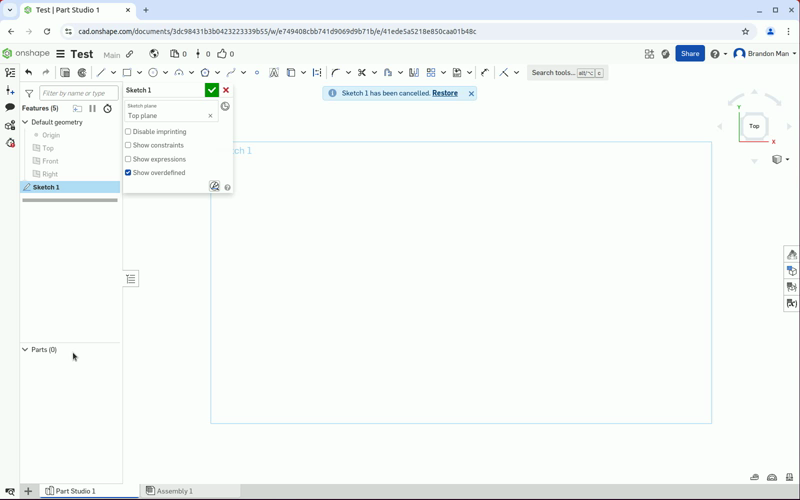
key(l)
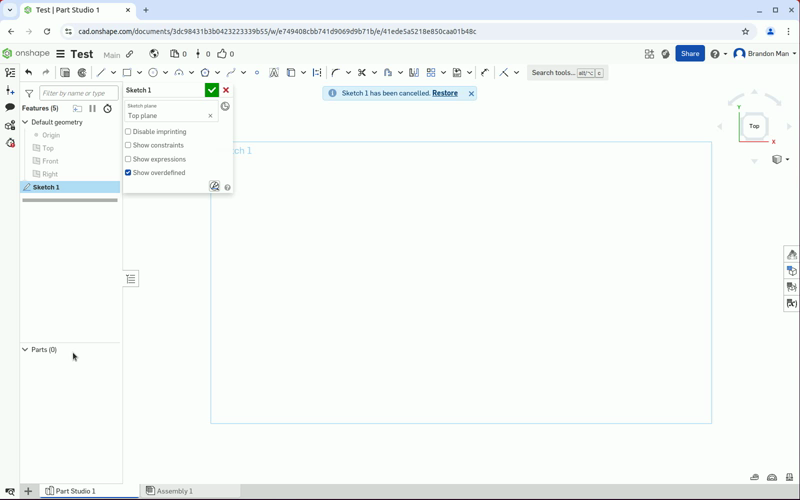
key_down(shift)
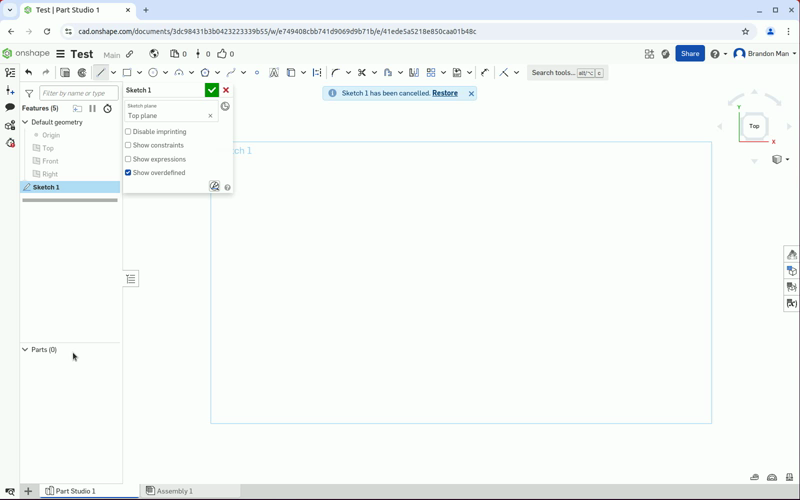
mouse_move(369, 335)
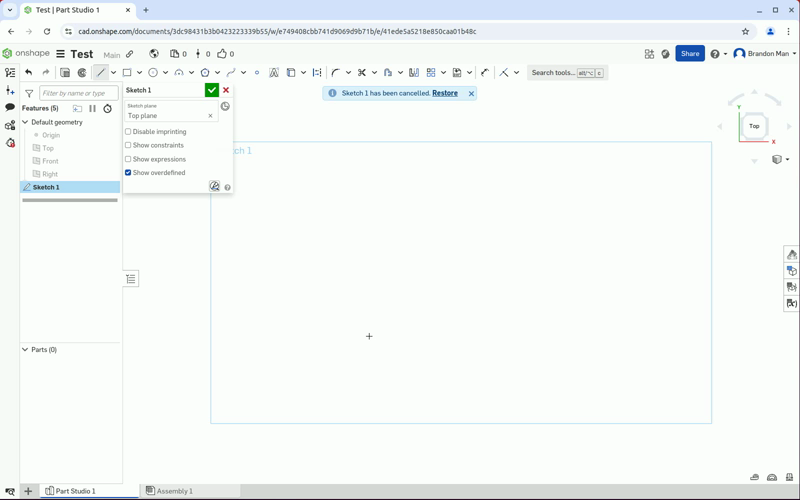
click(369, 335)
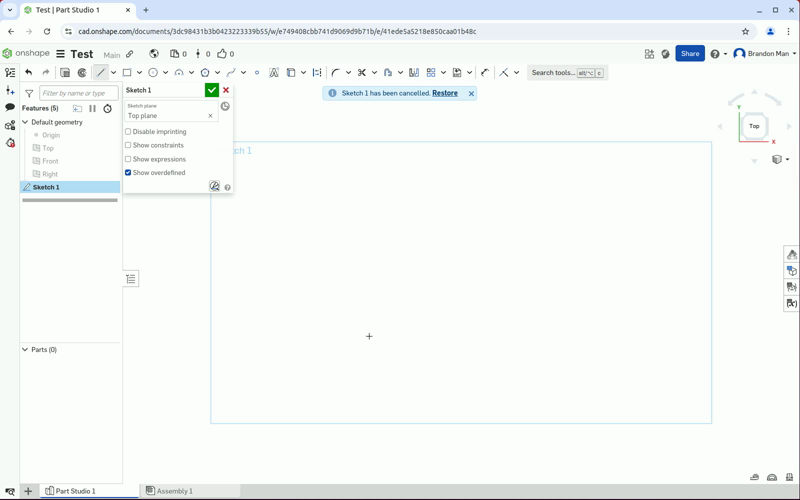
key_up(shift)
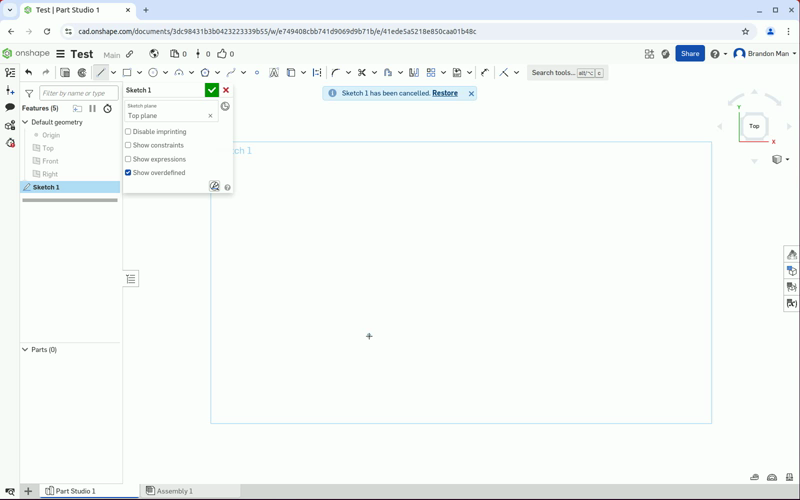
key_down(shift)
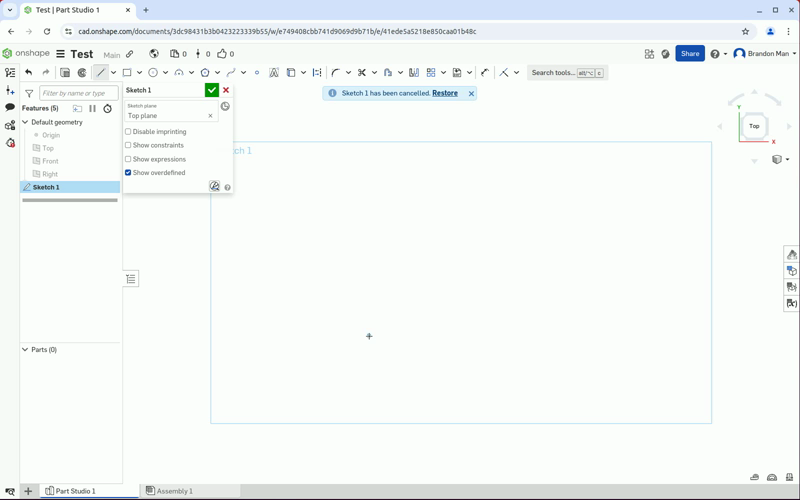
mouse_move(551, 335)
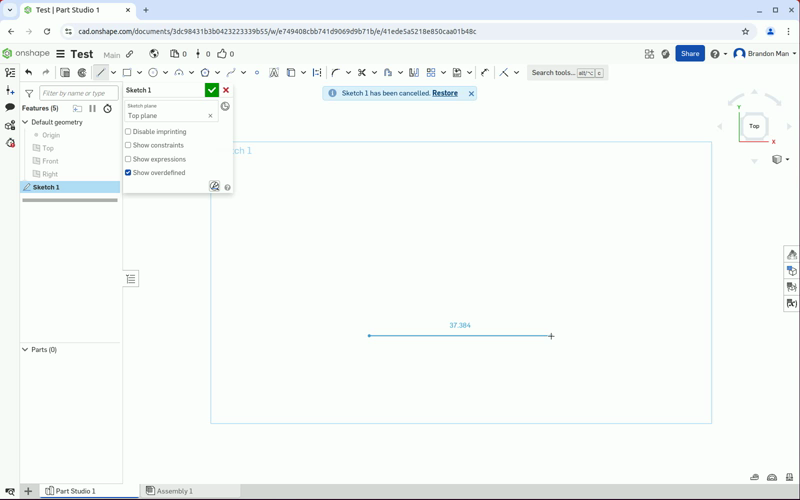
click(551, 335)
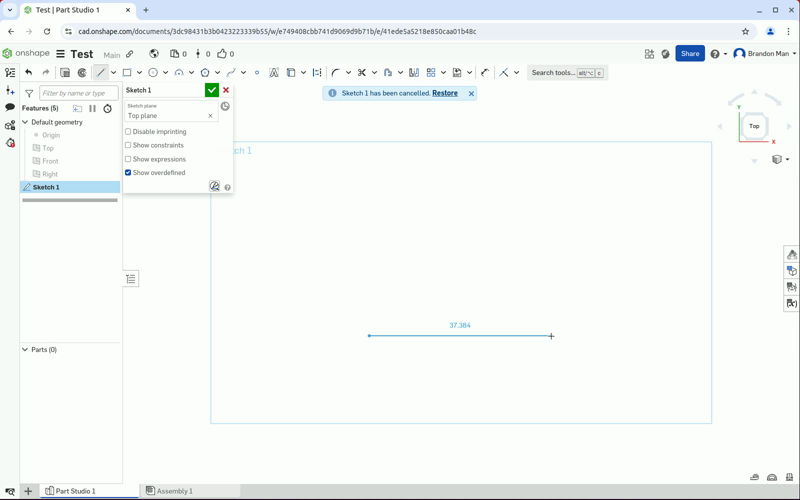
key_up(shift)
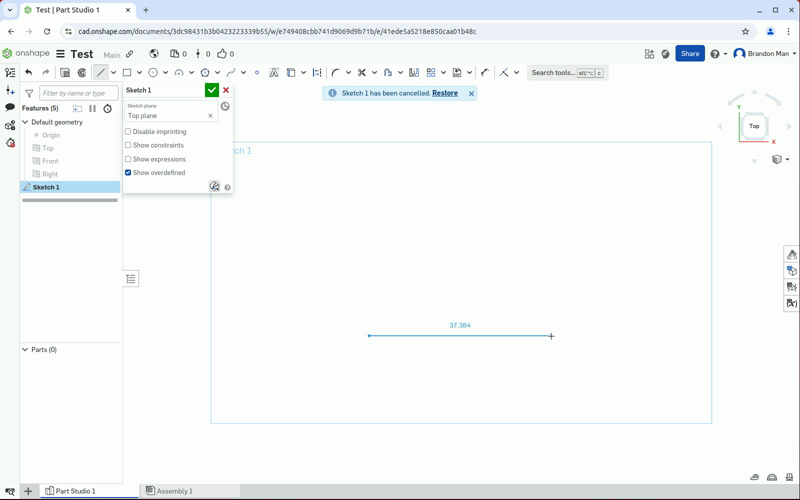
key_down(shift)
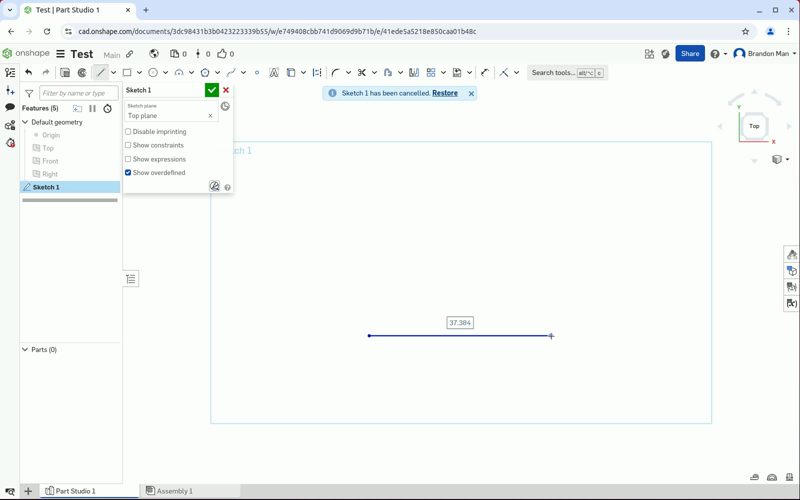
mouse_move(581, 335)
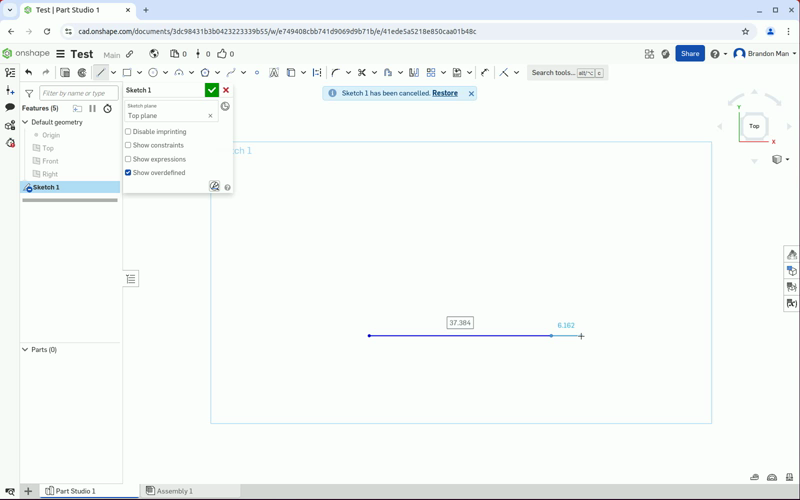
mouse_move(551, 299)
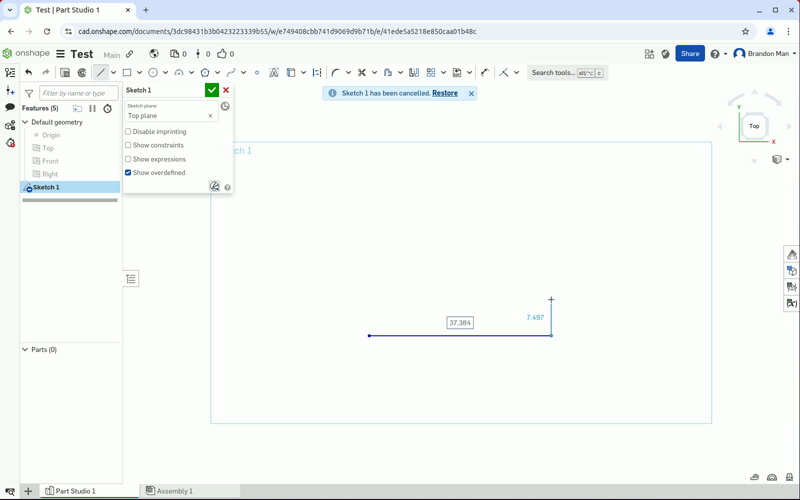
click(551, 299)
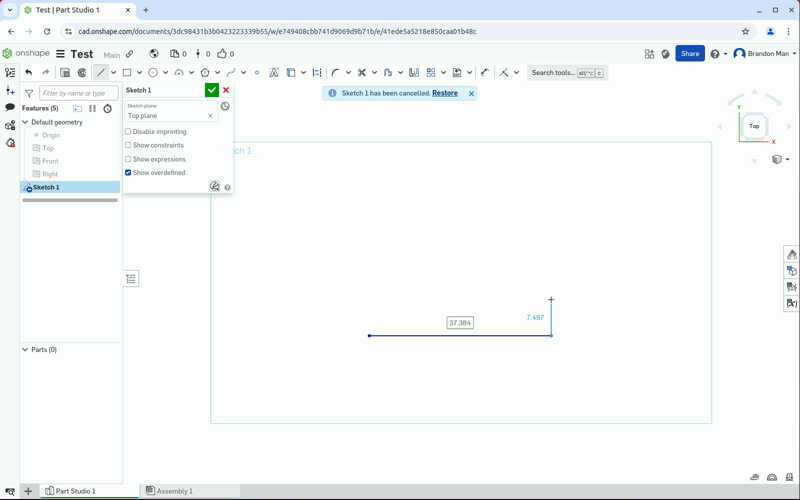
key_up(shift)
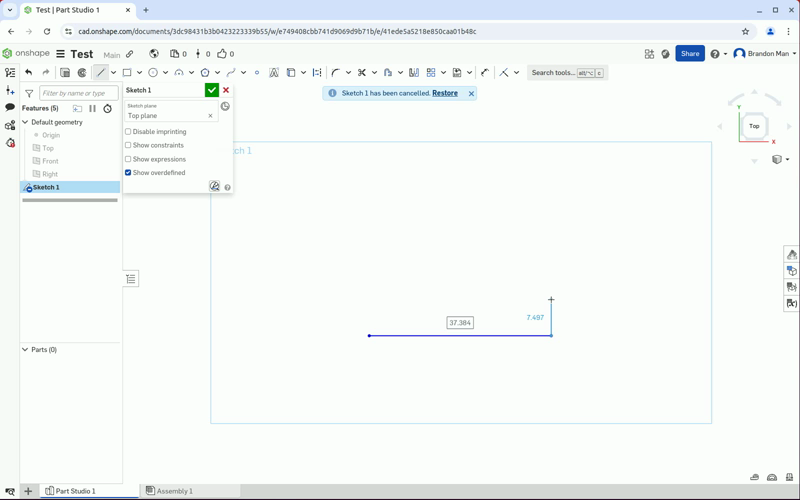
key_down(shift)
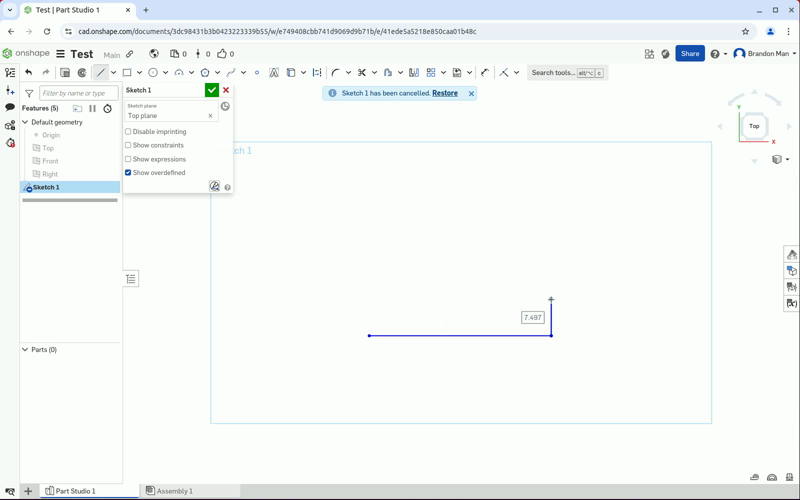
mouse_move(581, 299)
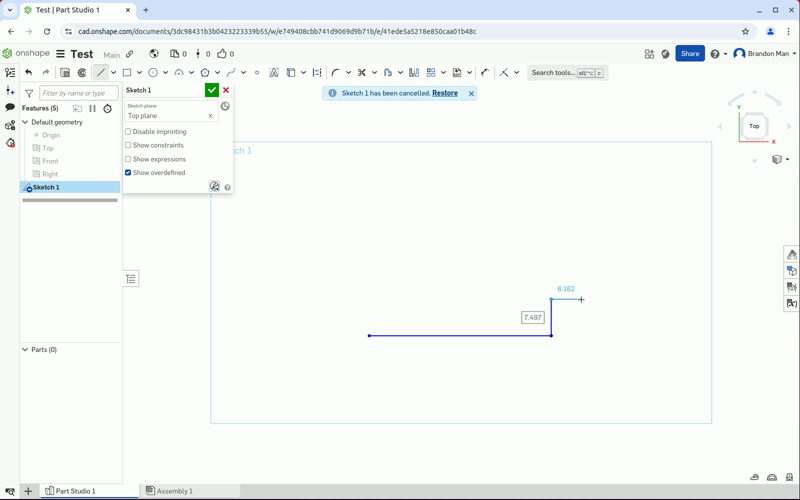
mouse_move(551, 264)
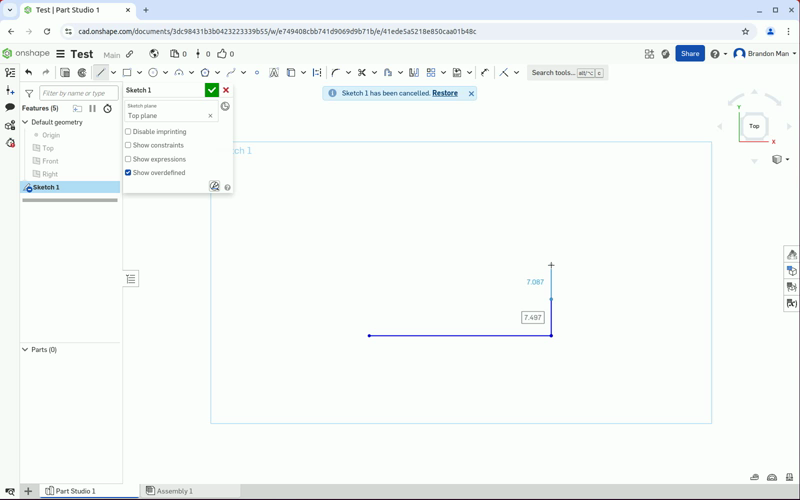
click(551, 264)
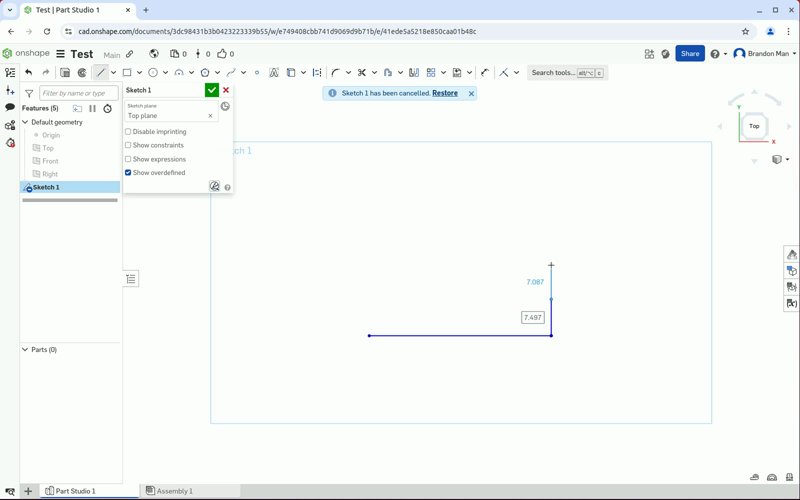
key_up(shift)
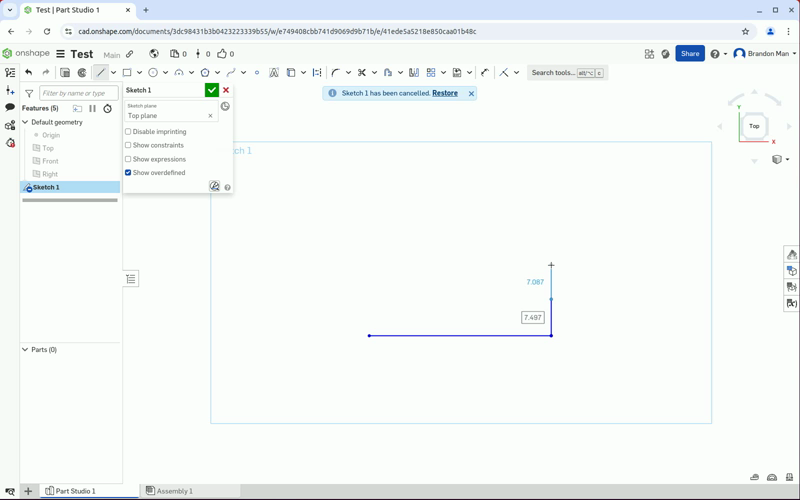
key_down(shift)
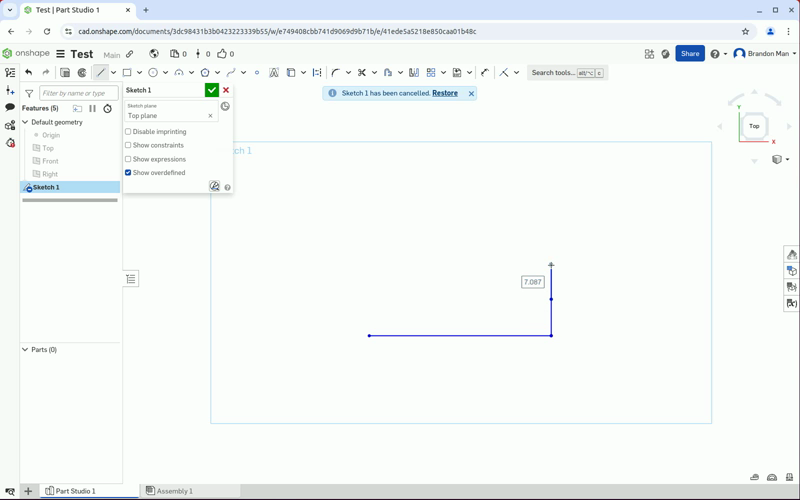
mouse_move(581, 264)
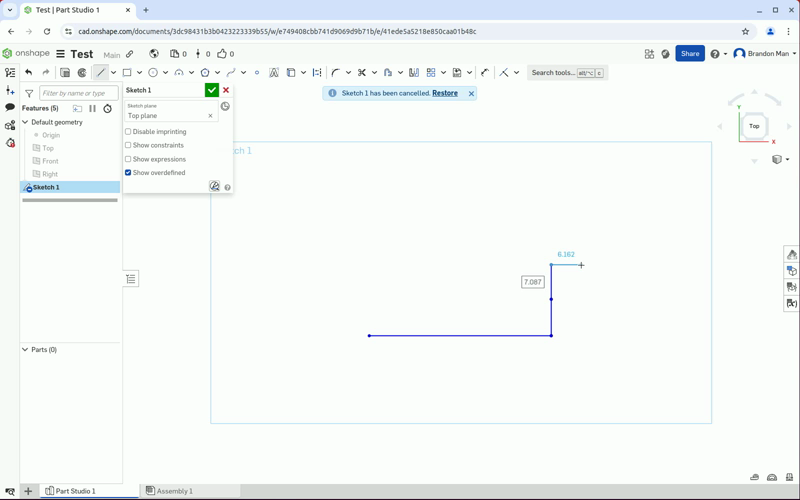
mouse_move(551, 228)
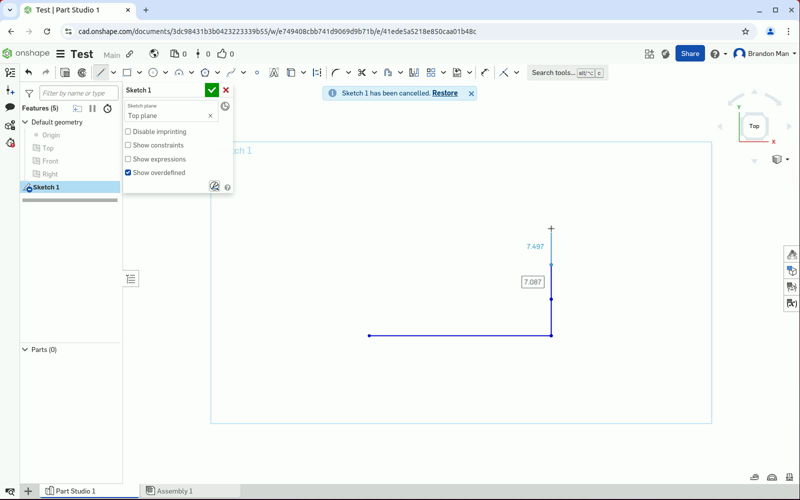
click(551, 228)
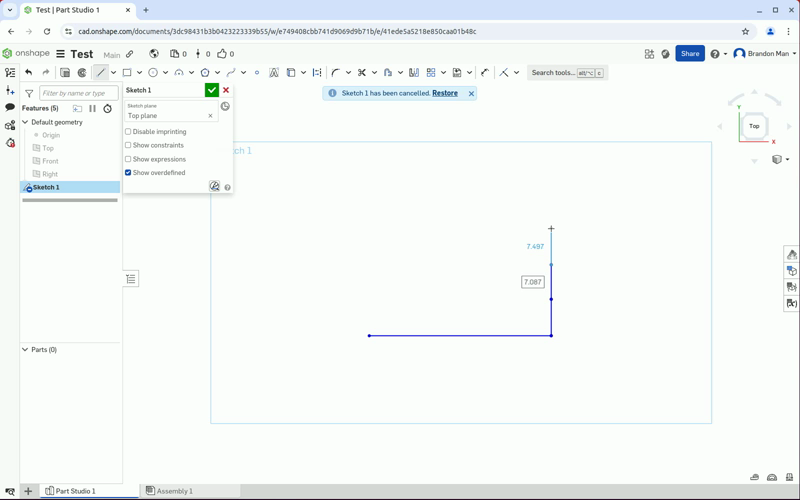
key_up(shift)
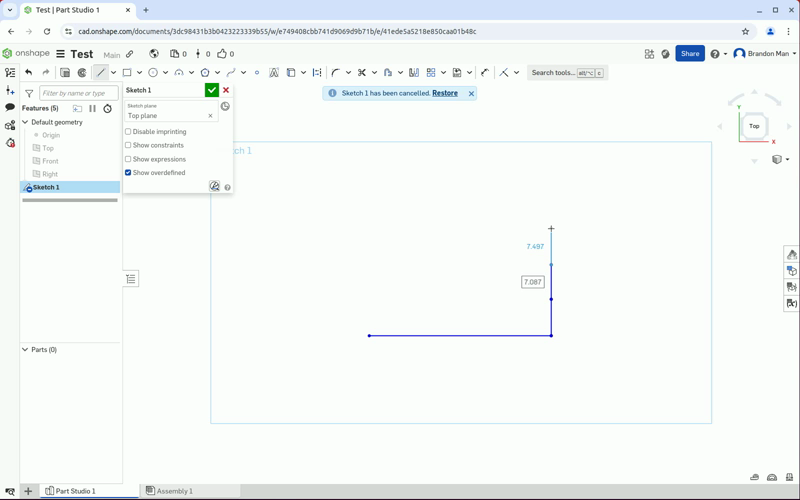
key_down(shift)
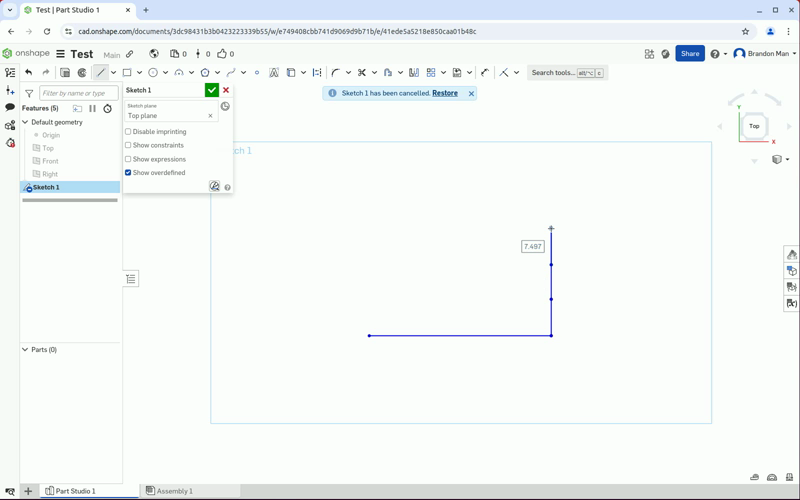
mouse_move(369, 228)
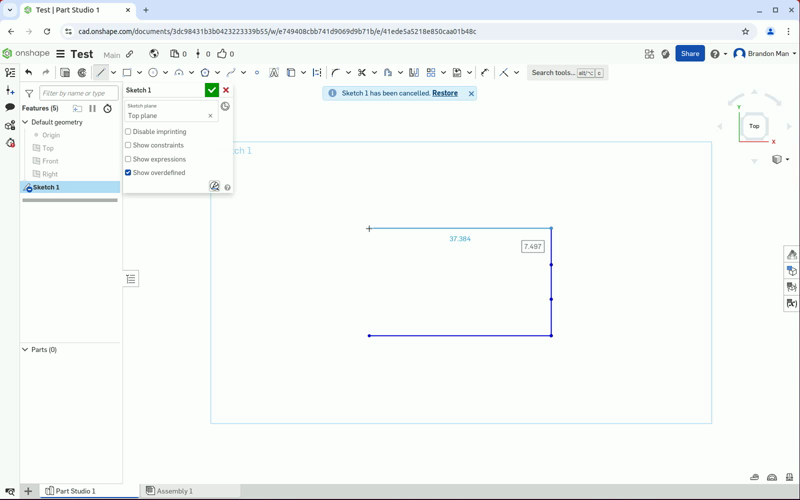
click(369, 228)
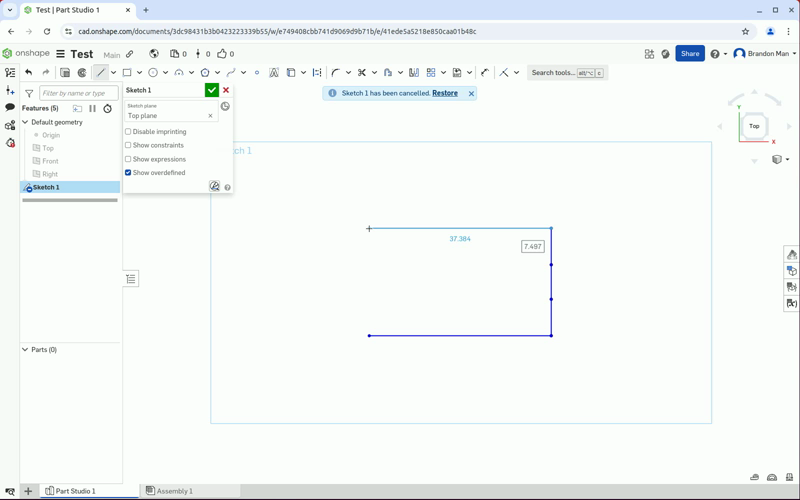
key_up(shift)
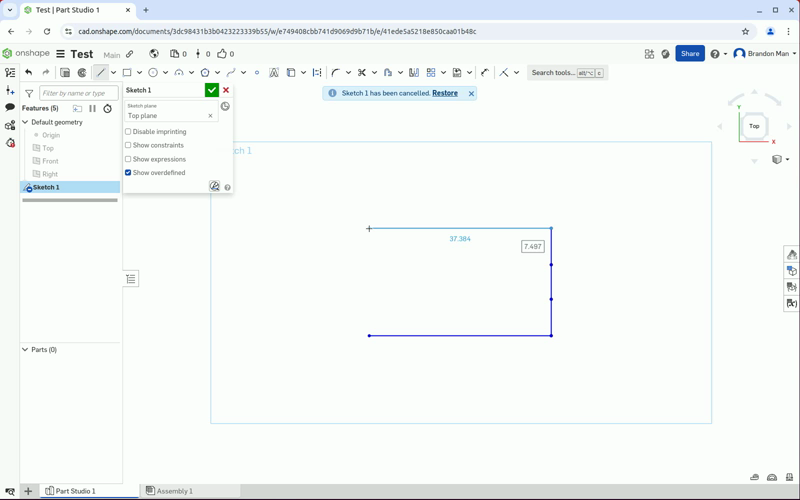
key_down(shift)
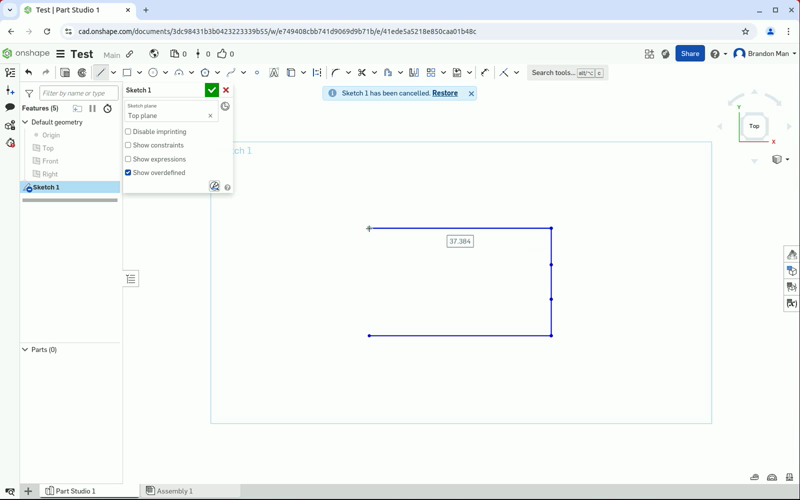
mouse_move(399, 228)
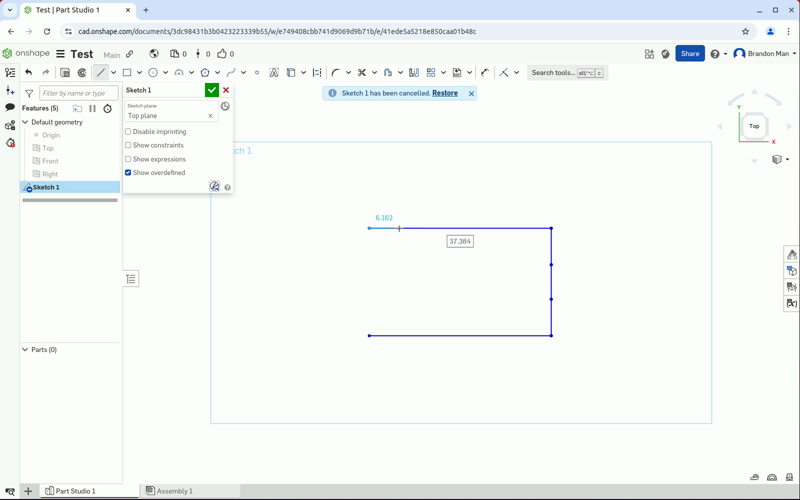
mouse_move(369, 264)
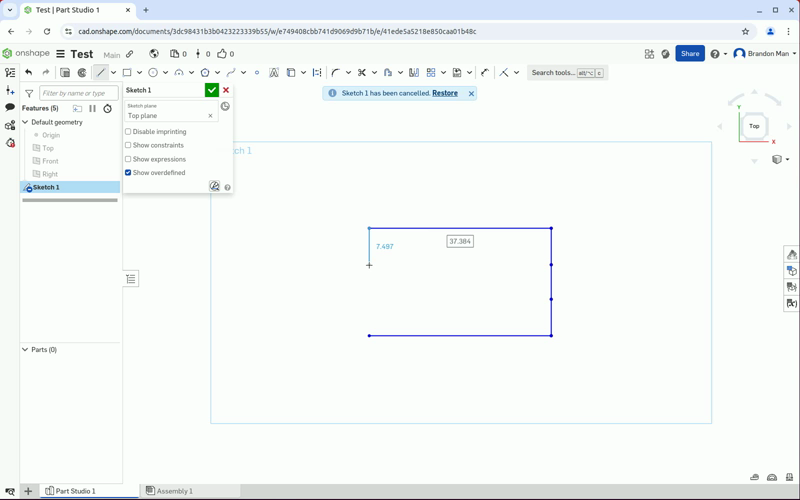
click(369, 264)
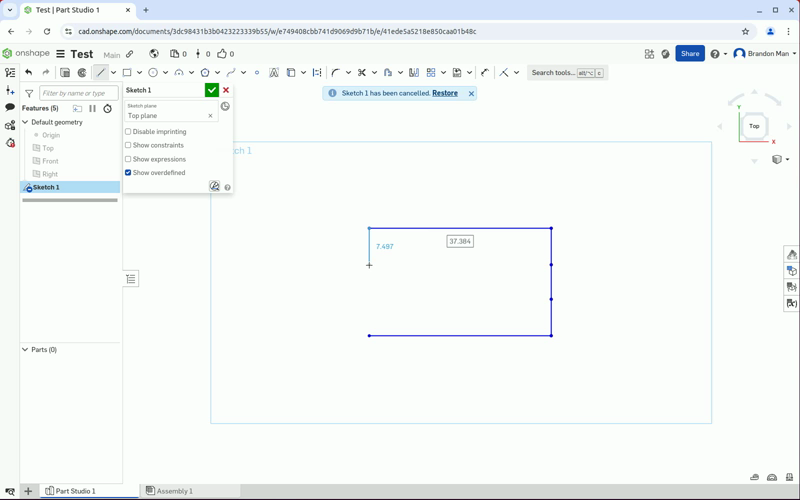
key_up(shift)
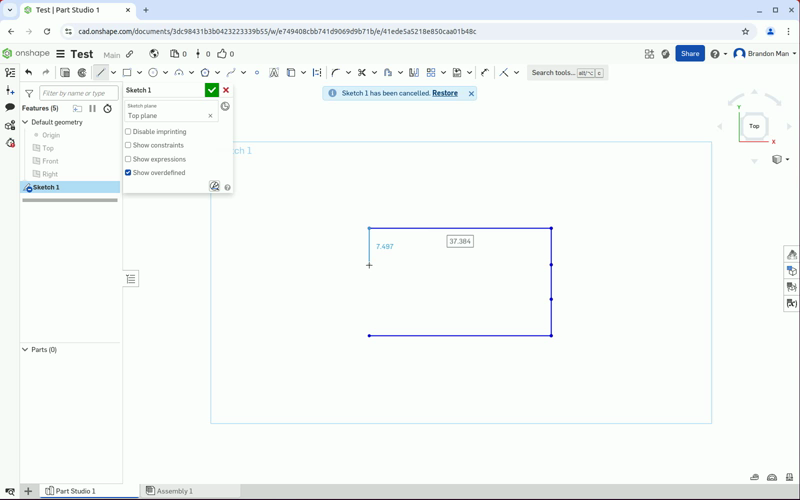
key_down(shift)
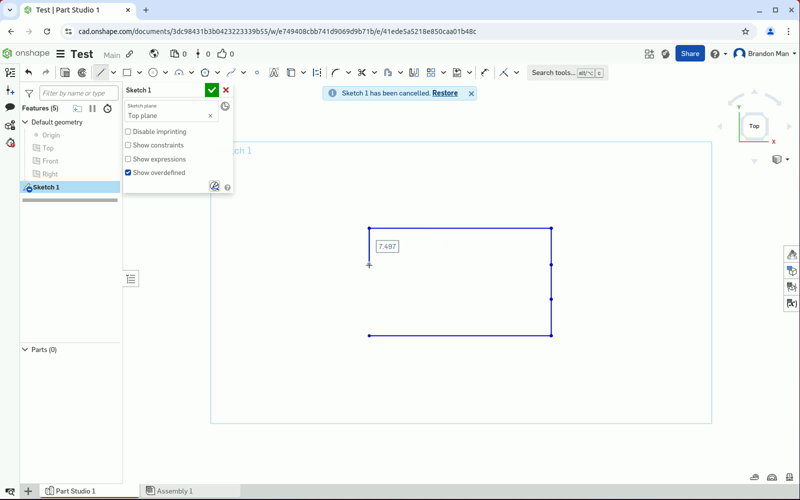
mouse_move(399, 264)
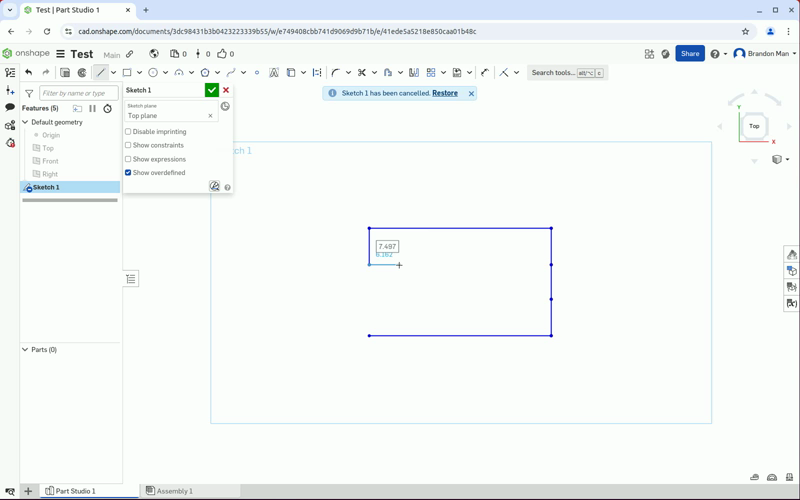
mouse_move(369, 299)
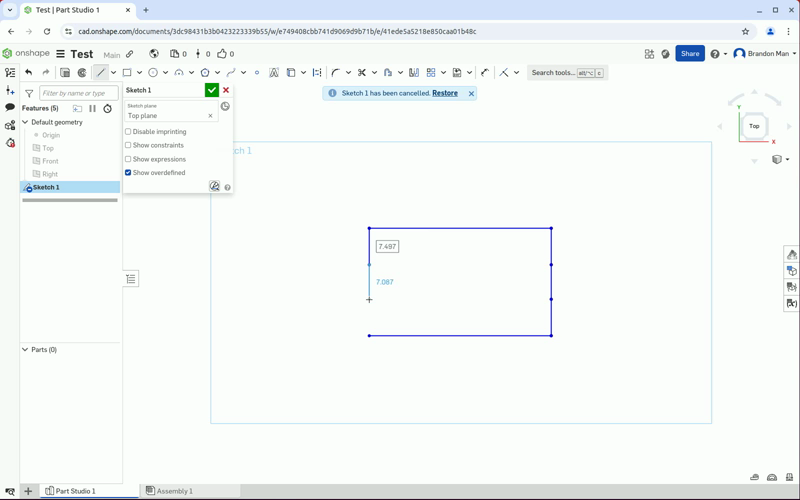
click(369, 299)
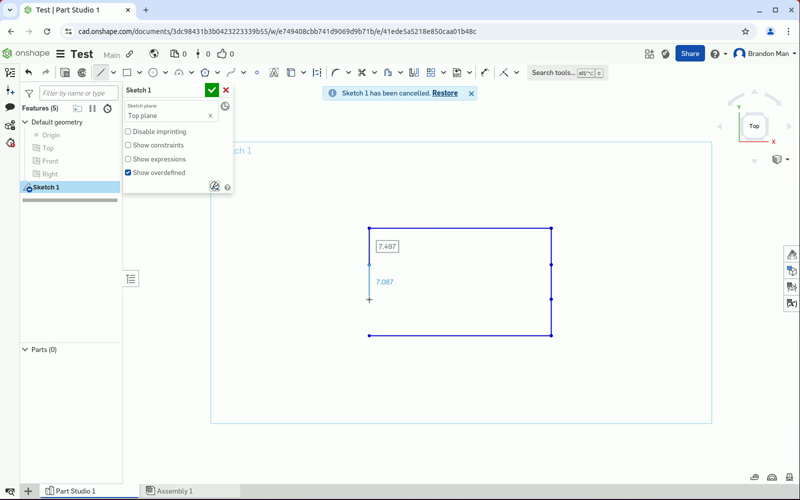
key_up(shift)
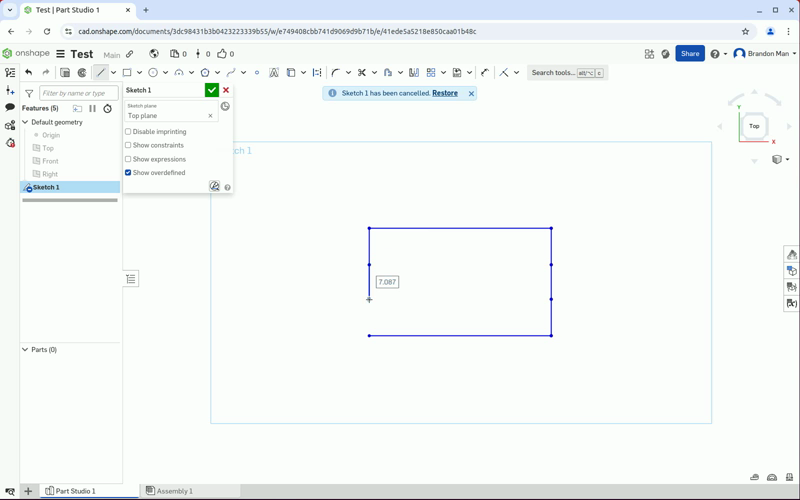
mouse_move(399, 299)
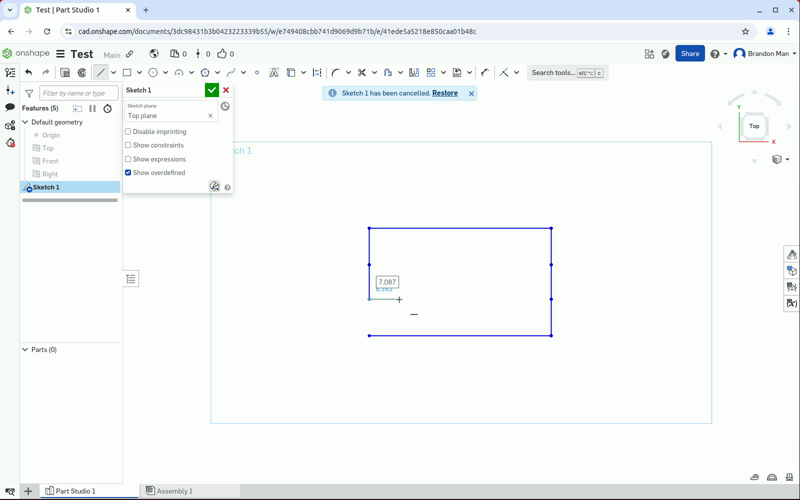
key_down(shift)
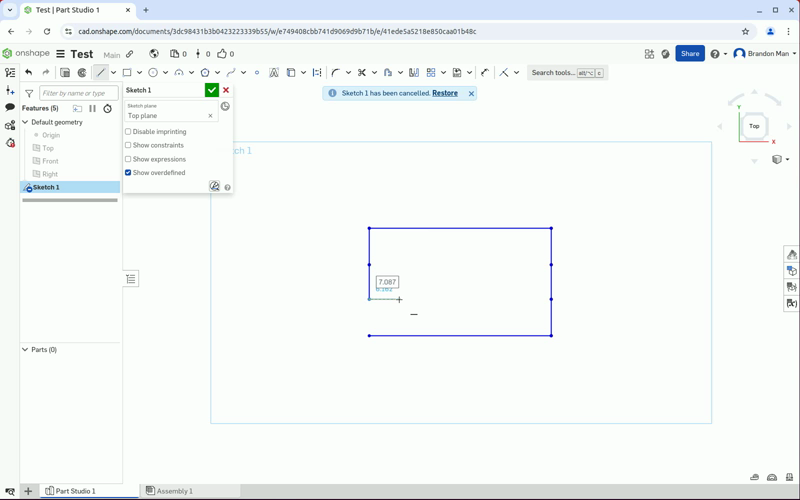
mouse_move(369, 335)
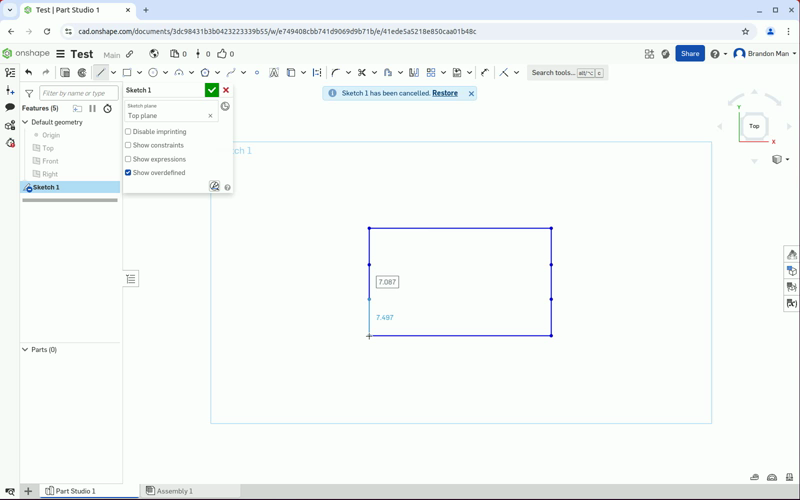
key_up(shift)
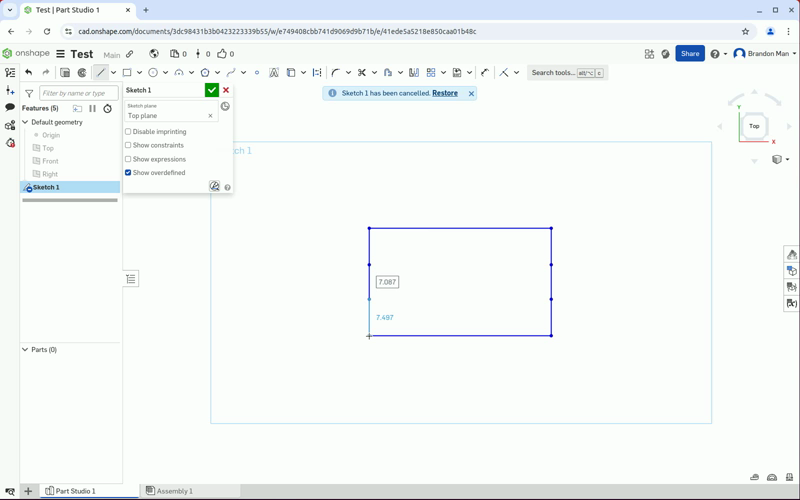
click(369, 335)
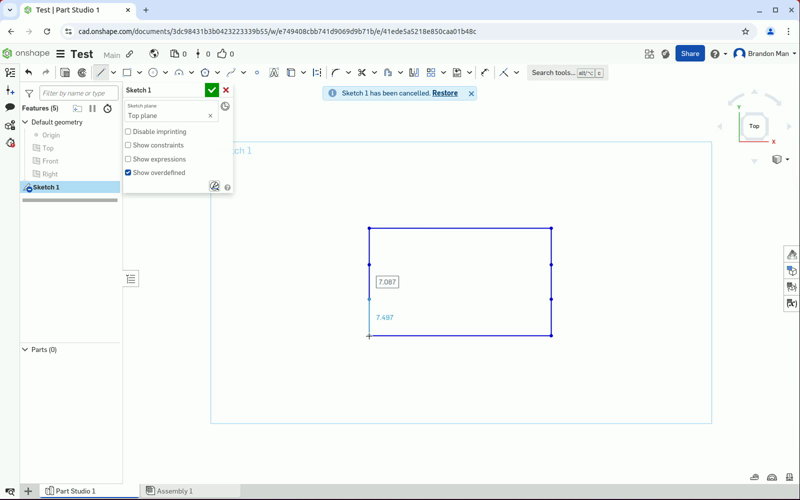
key(esc)
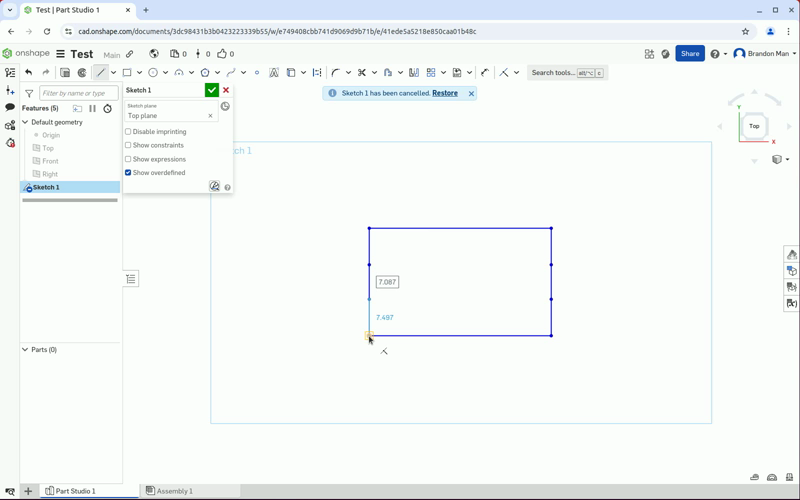
mouse_move(437, 320)
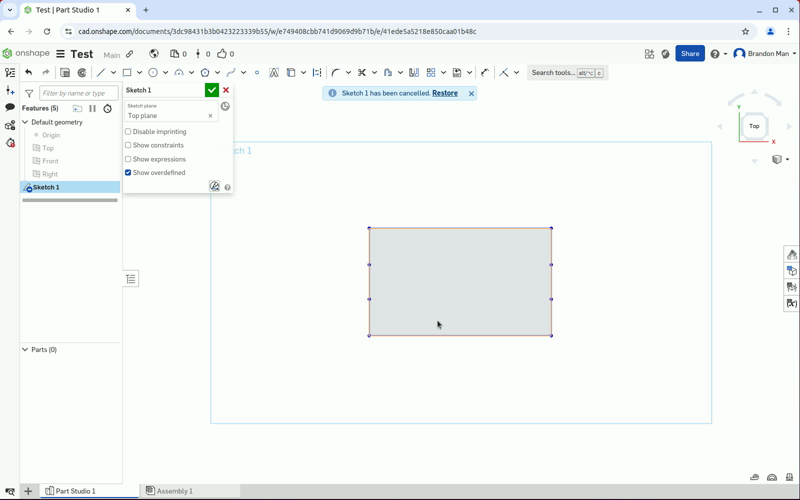
click(437, 320)
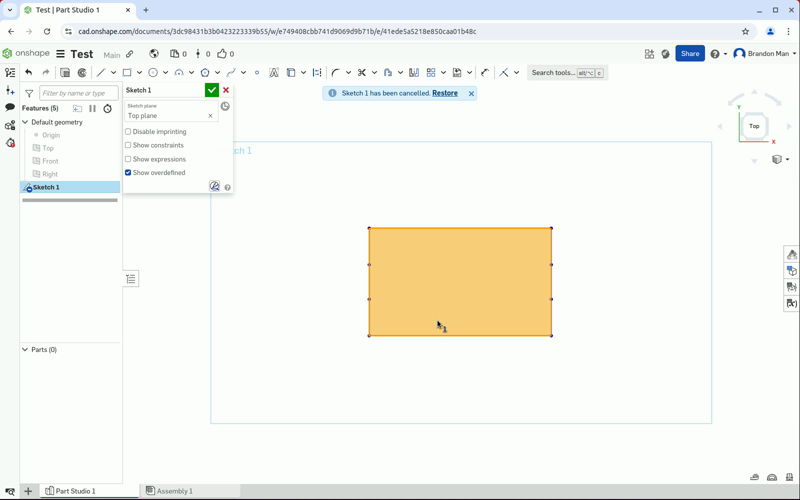
mouse_move(73, 352)
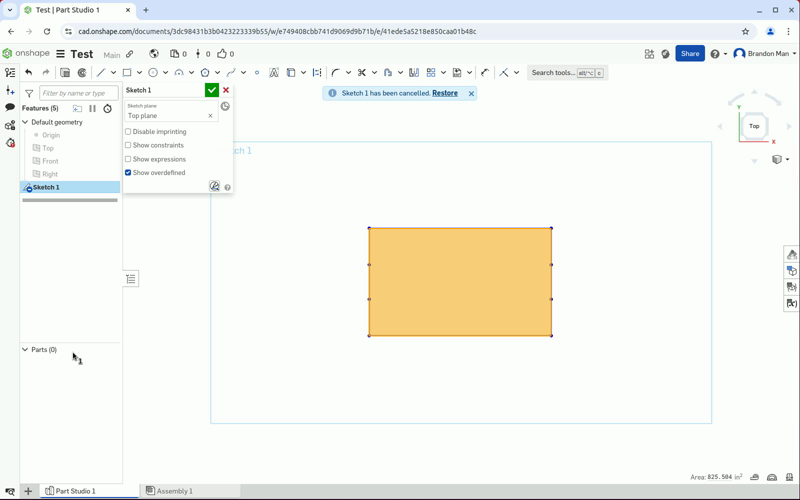
key(shift+y)
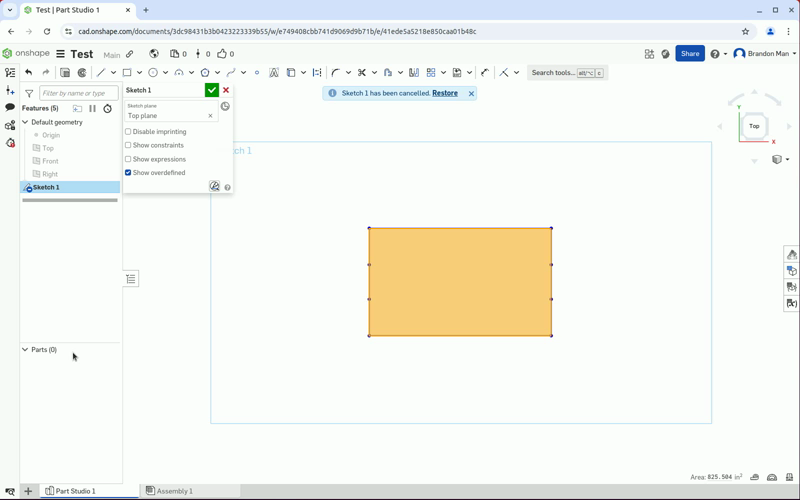
key(shift+e)
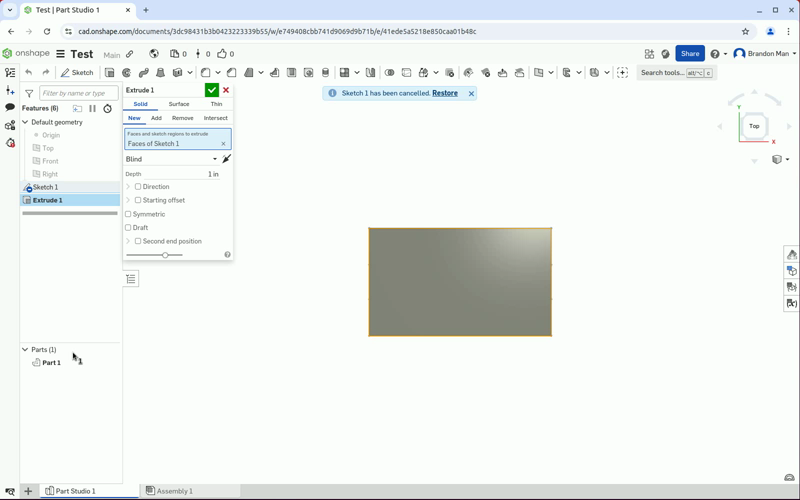
mouse_move(143, 106)
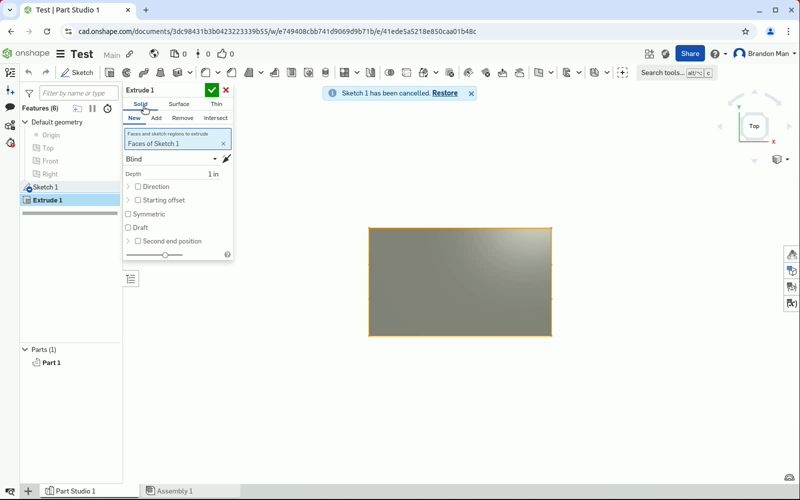
click(143, 106)
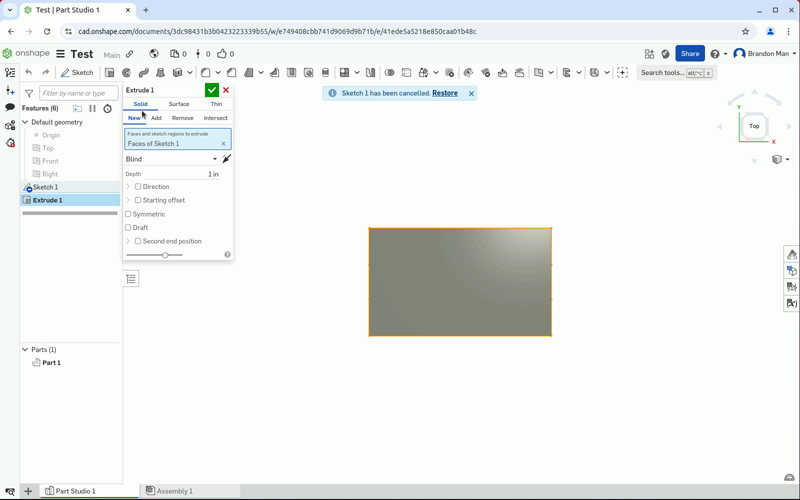
mouse_move(137, 120)
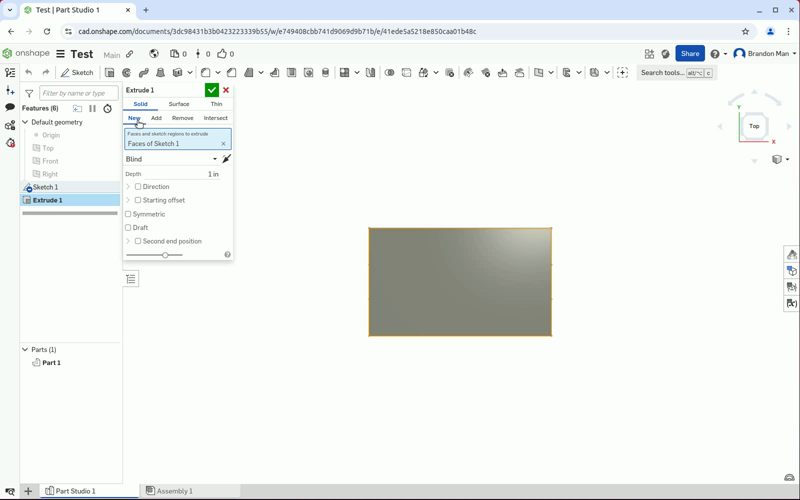
click(137, 120)
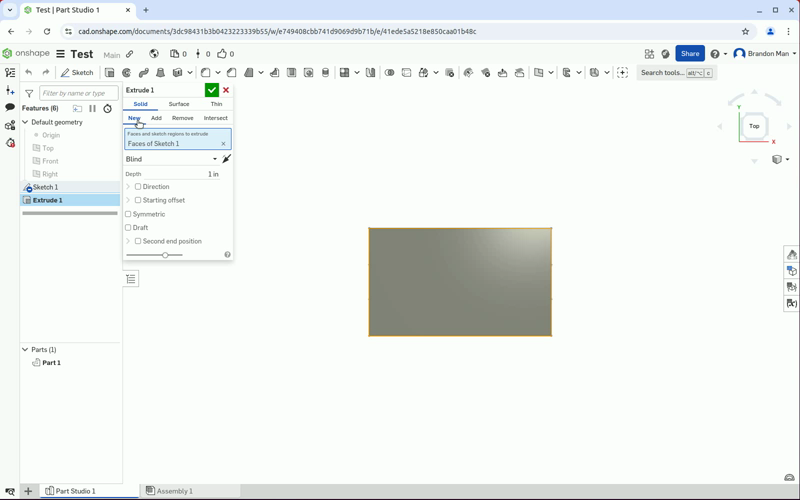
key(tab, 4)
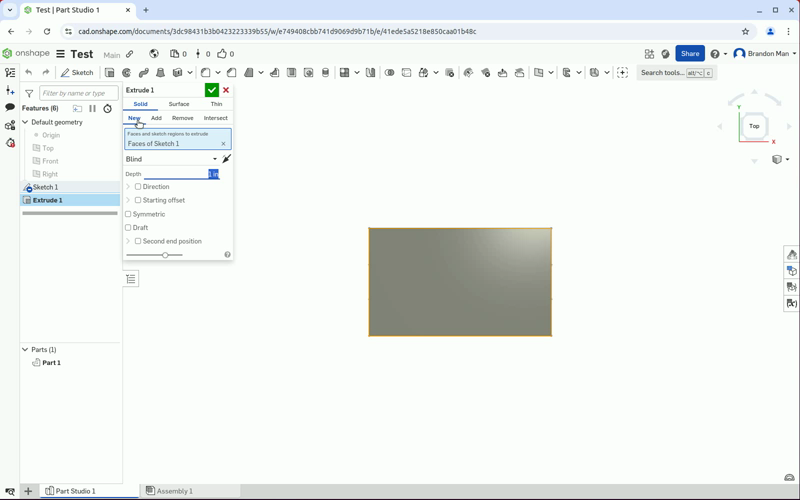
text(13.48)
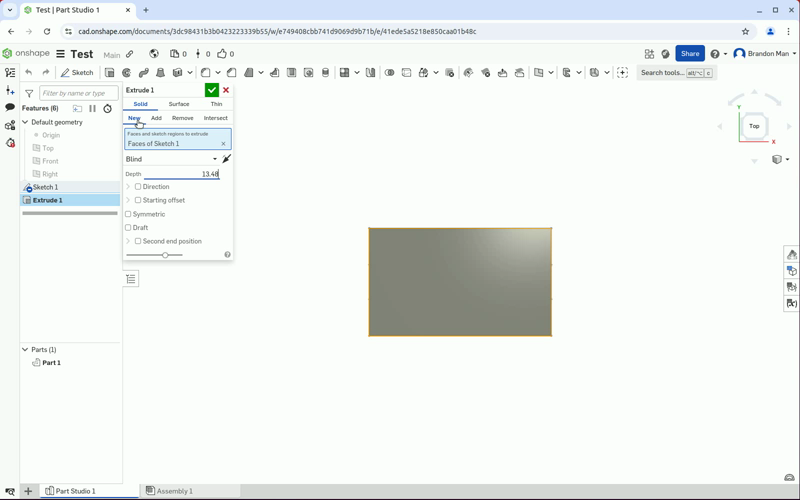
key(tab, 3)
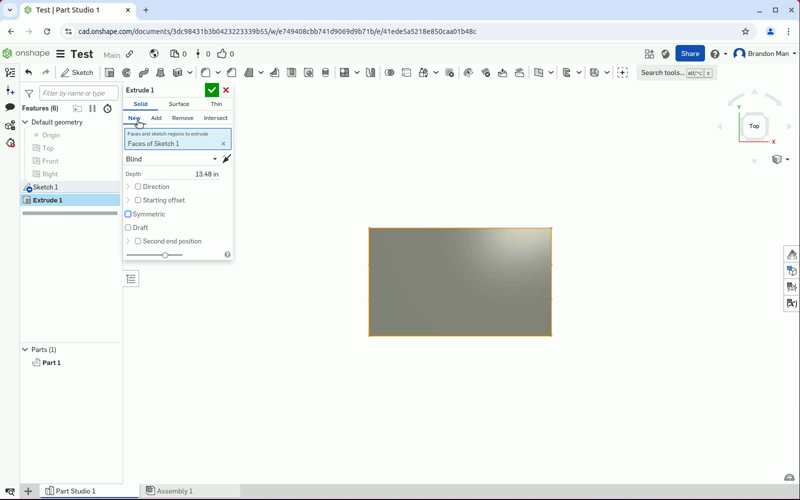
key(space)
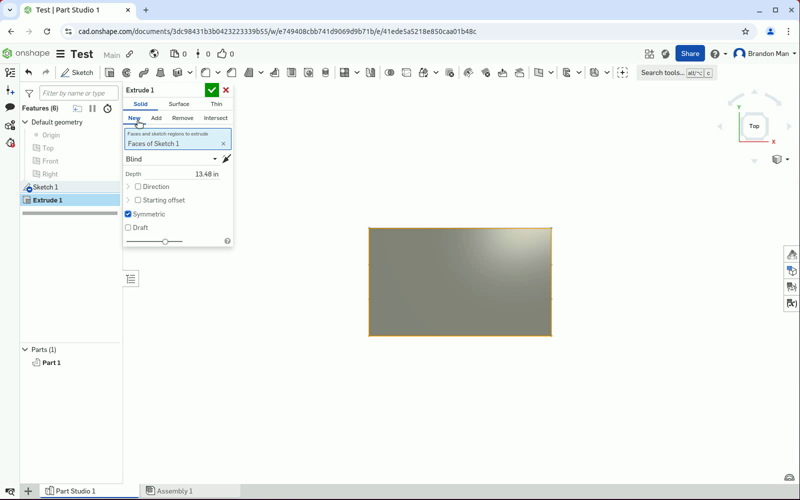
key(enter)
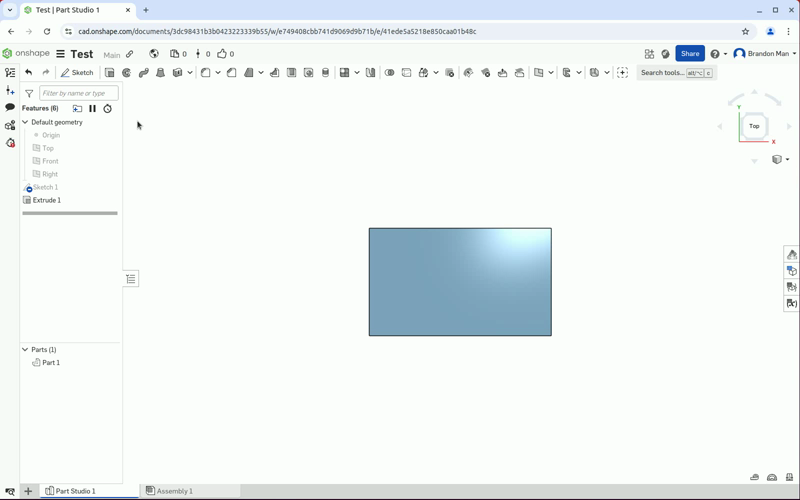
key(shift+h)
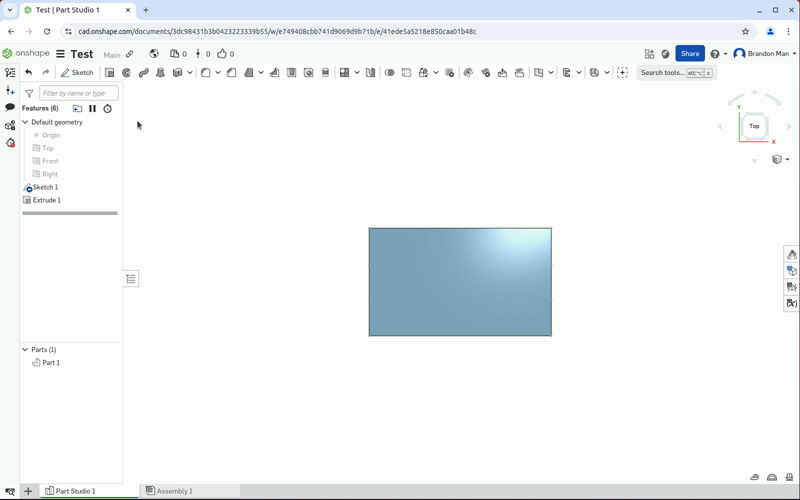
key(shift+h)
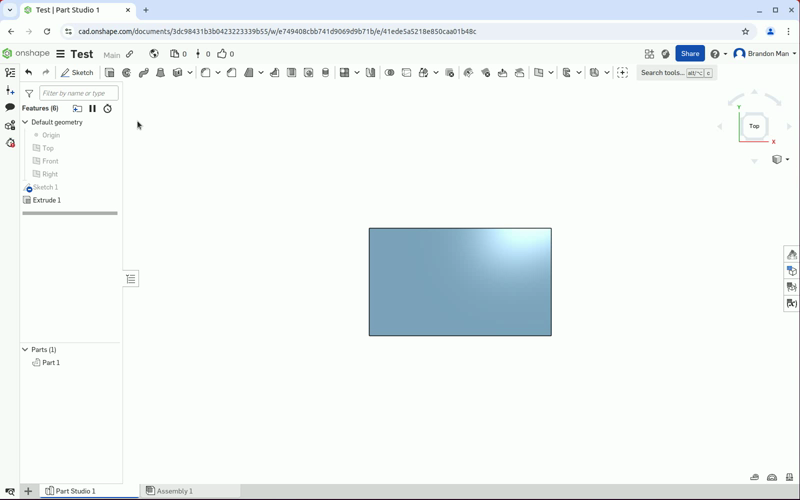
mouse_move(73, 189)
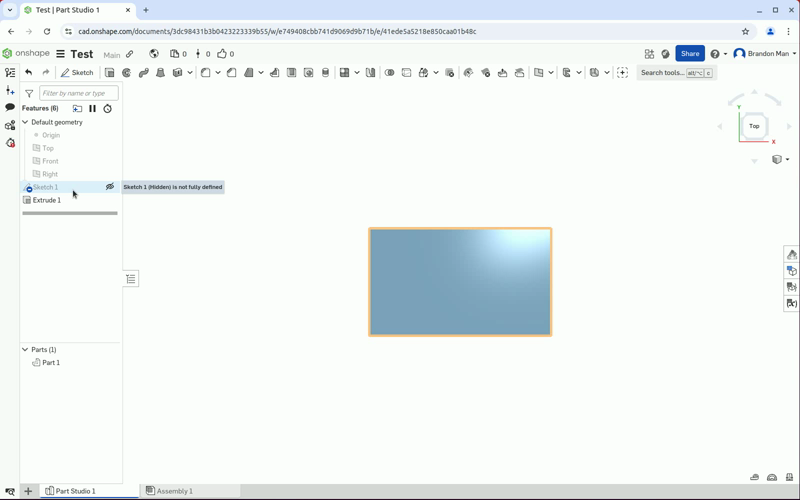
click(73, 189)
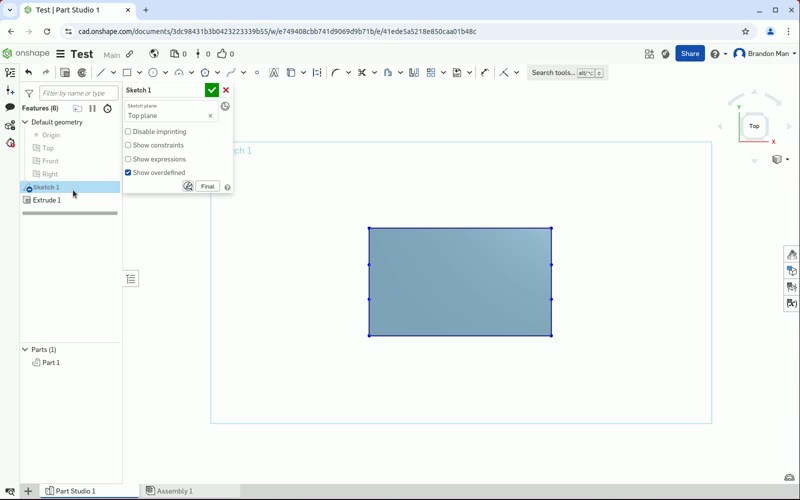
mouse_move(229, 92)
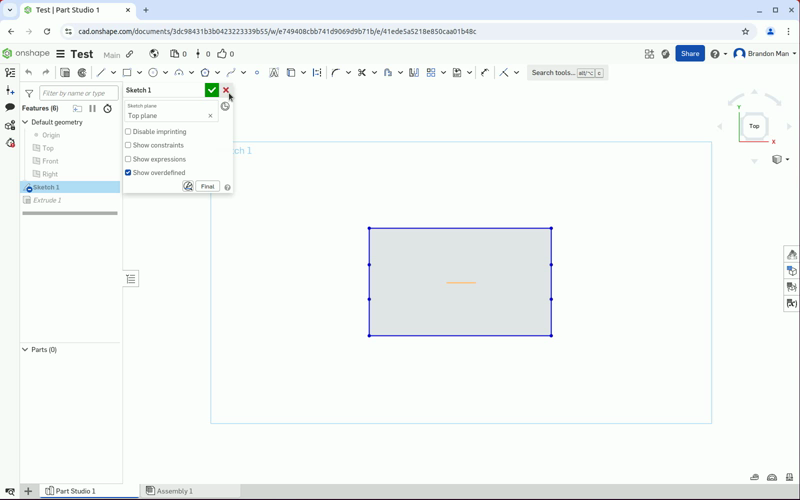
click(229, 92)
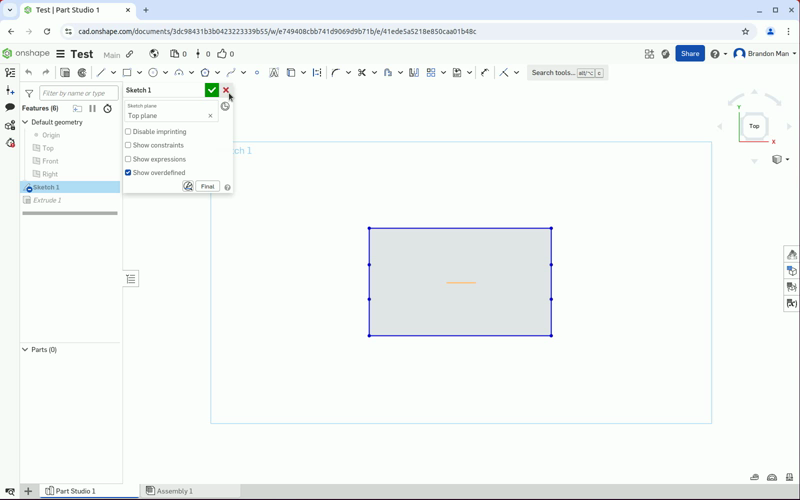
key(shift+s)
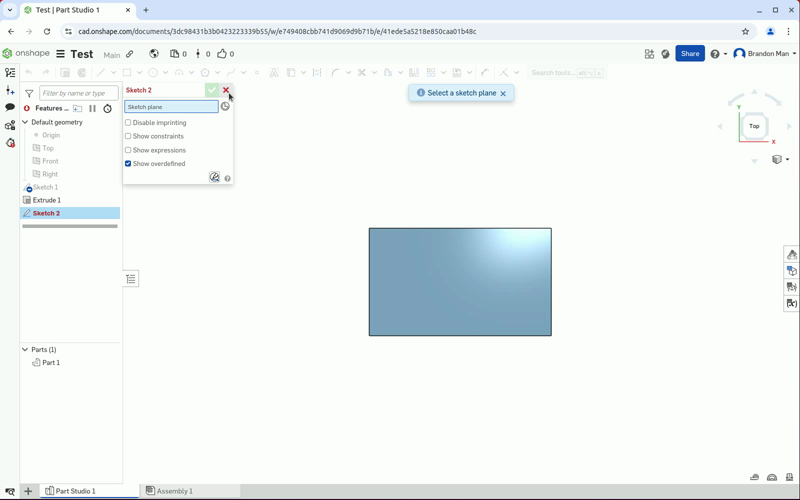
mouse_move(73, 150)
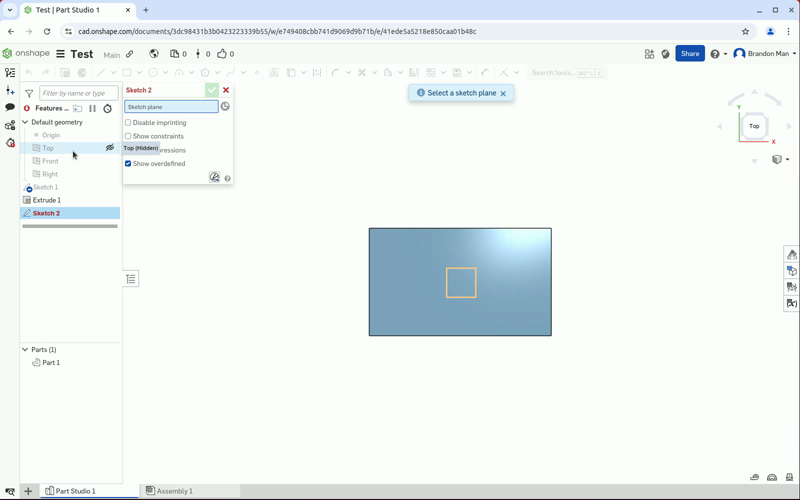
click(73, 150)
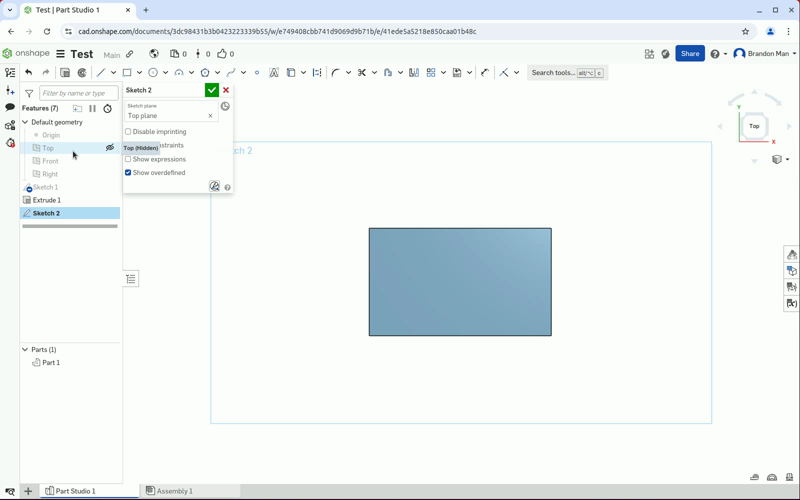
mouse_move(73, 352)
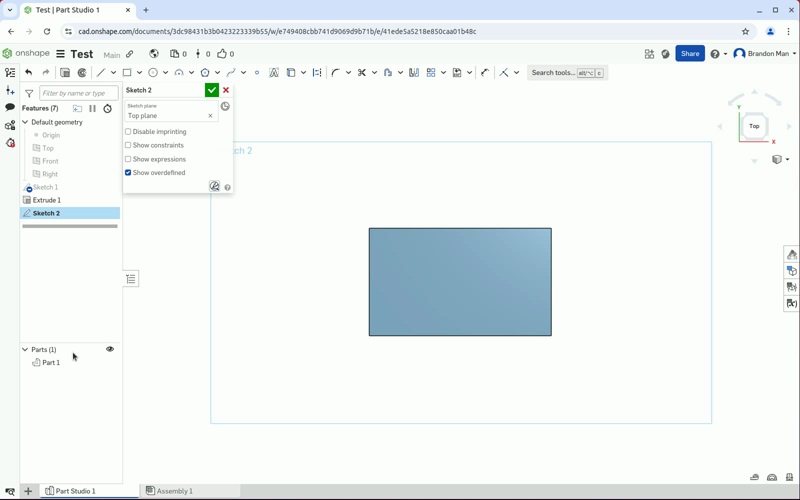
key(y)
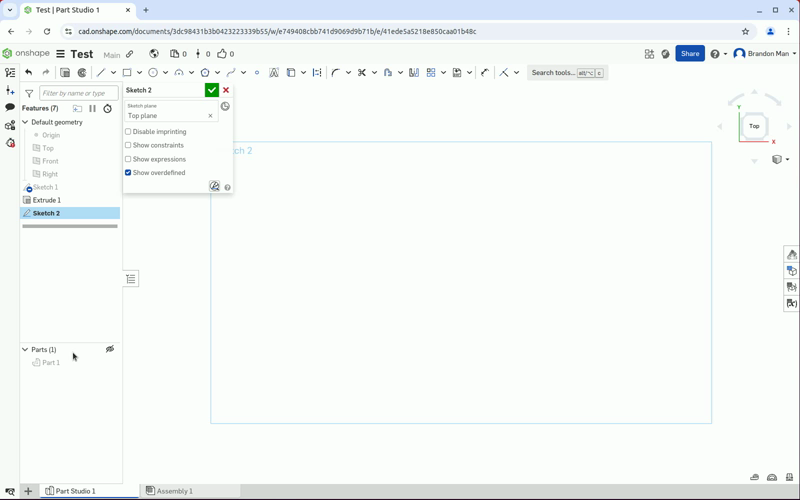
key(l)
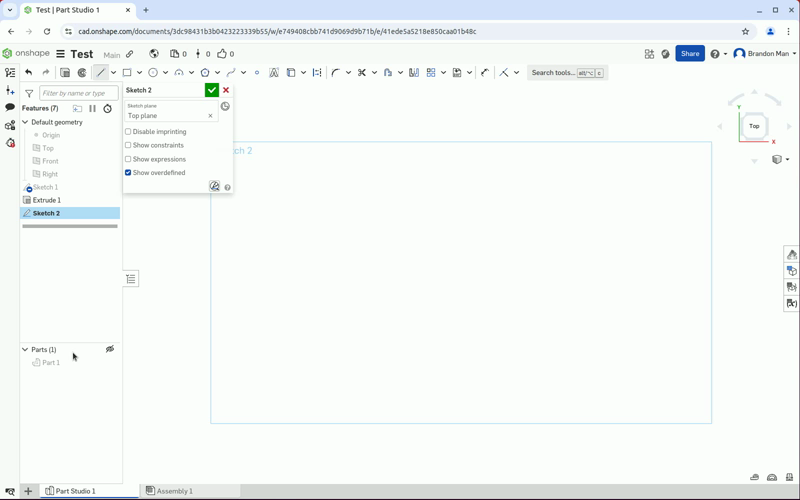
key_down(shift)
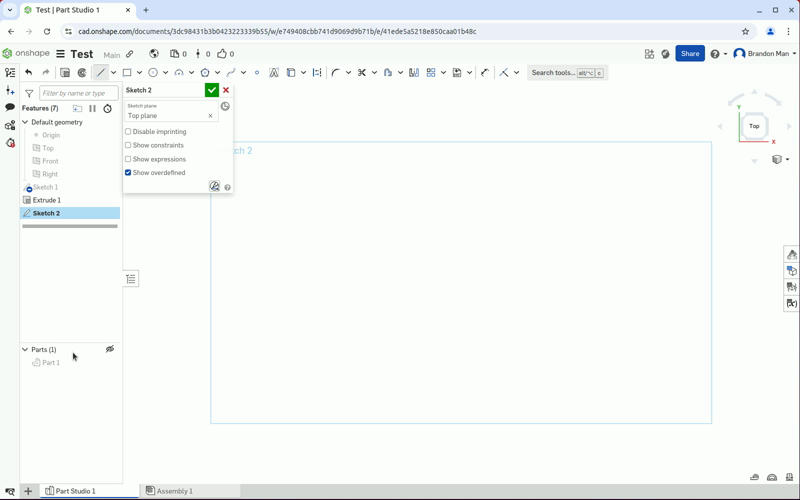
mouse_move(348, 300)
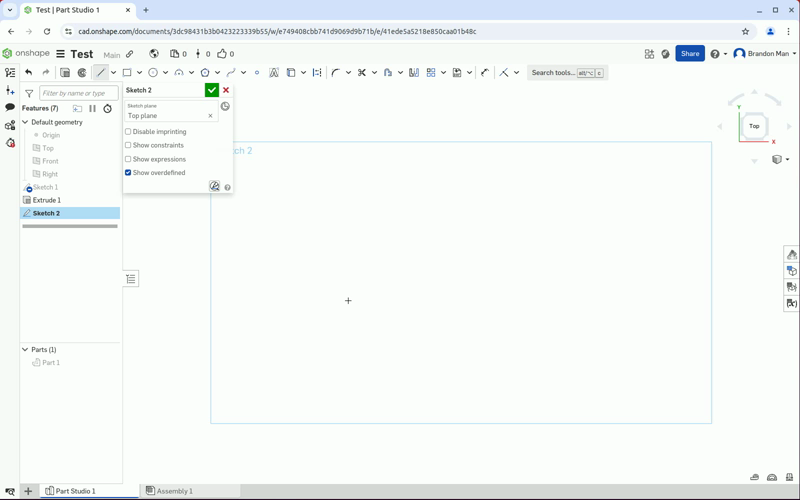
click(348, 300)
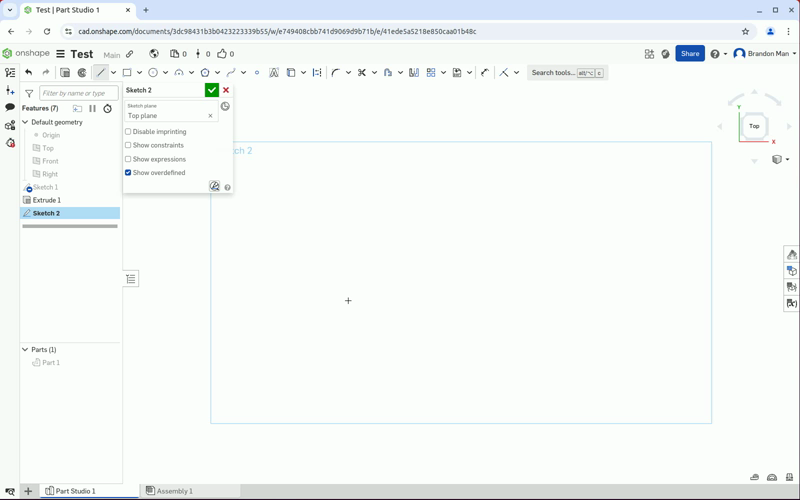
key_up(shift)
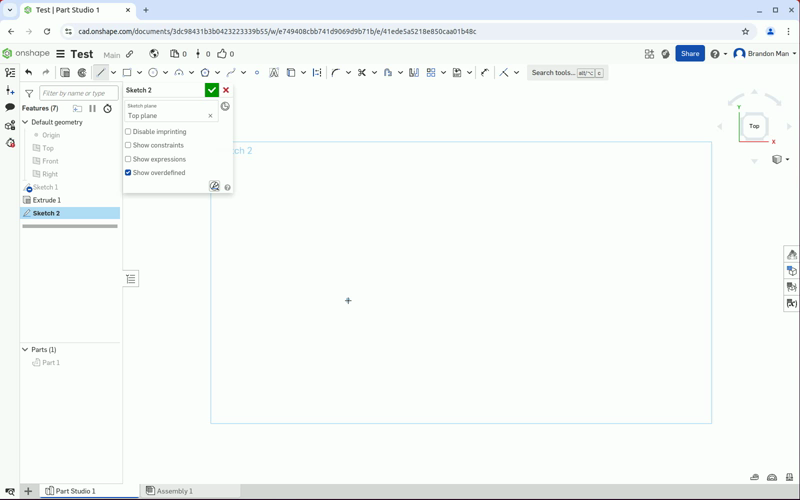
key_down(shift)
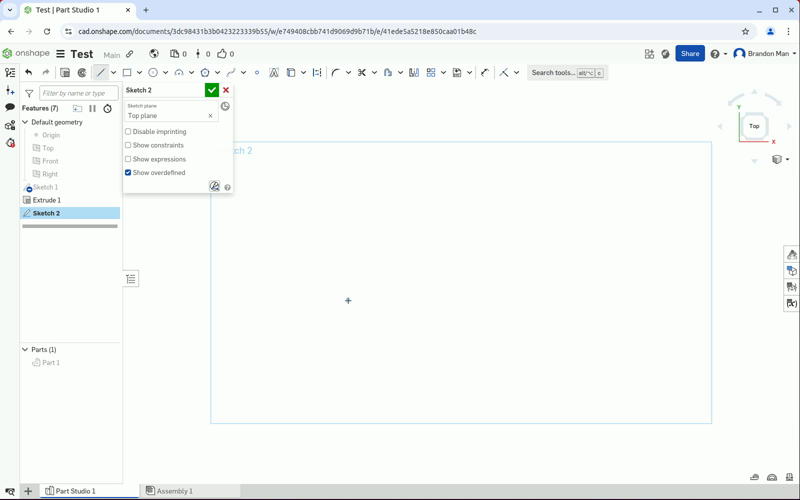
mouse_move(378, 300)
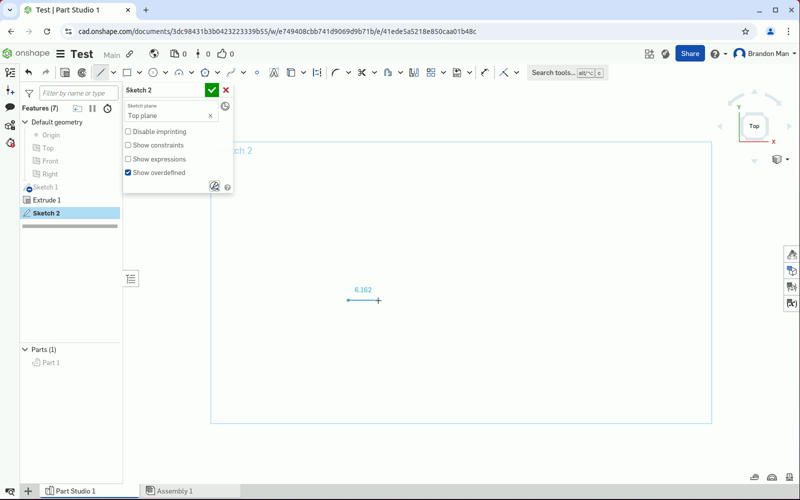
mouse_move(369, 300)
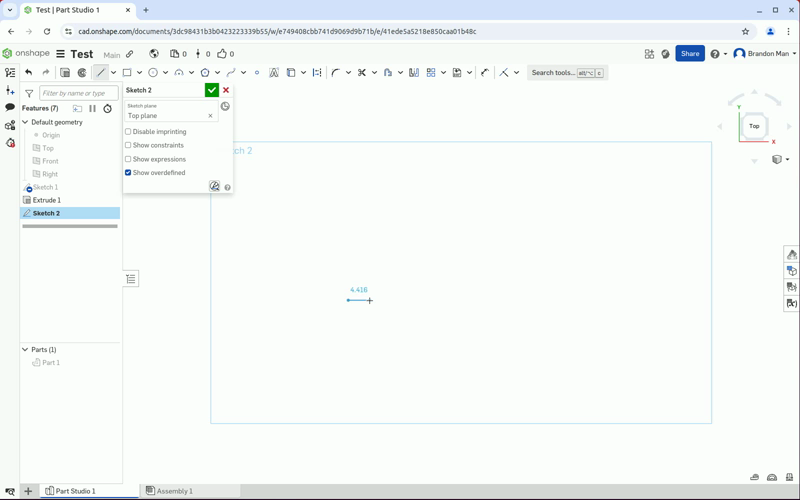
click(369, 300)
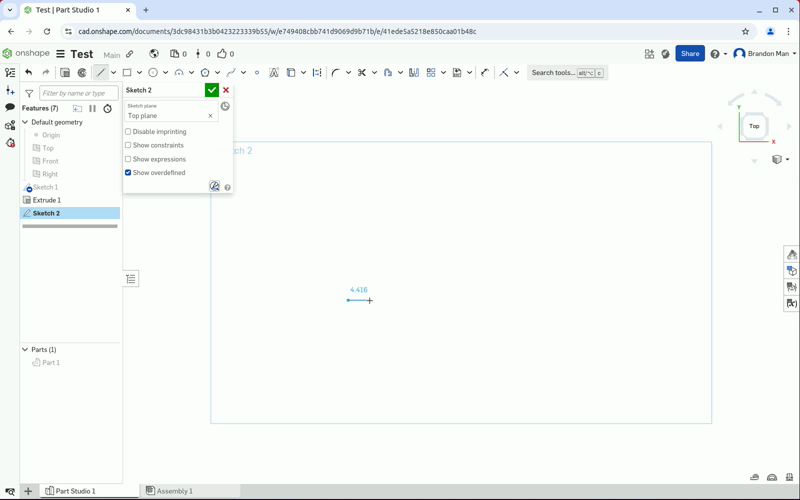
key_up(shift)
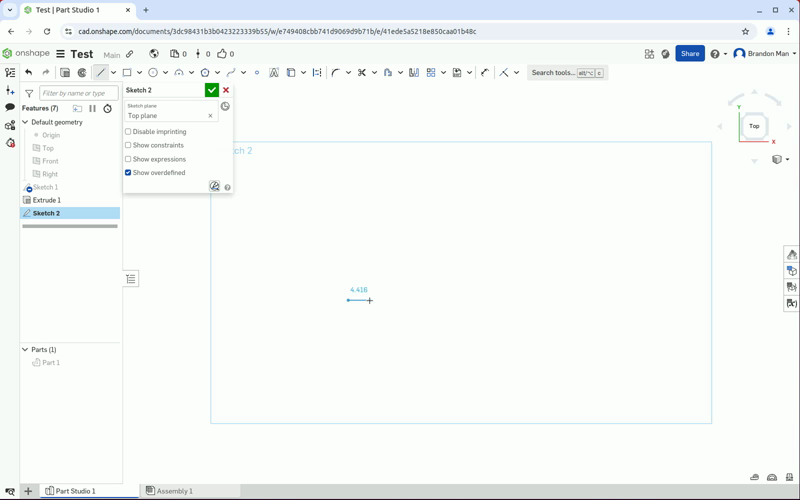
key_down(shift)
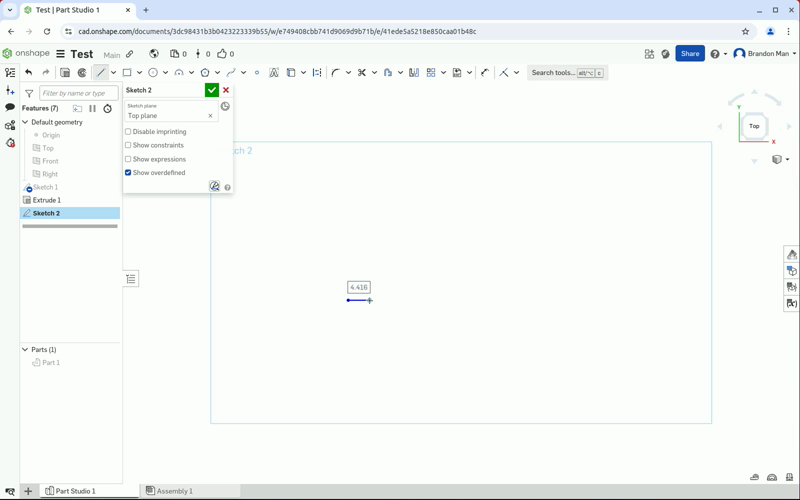
mouse_move(399, 300)
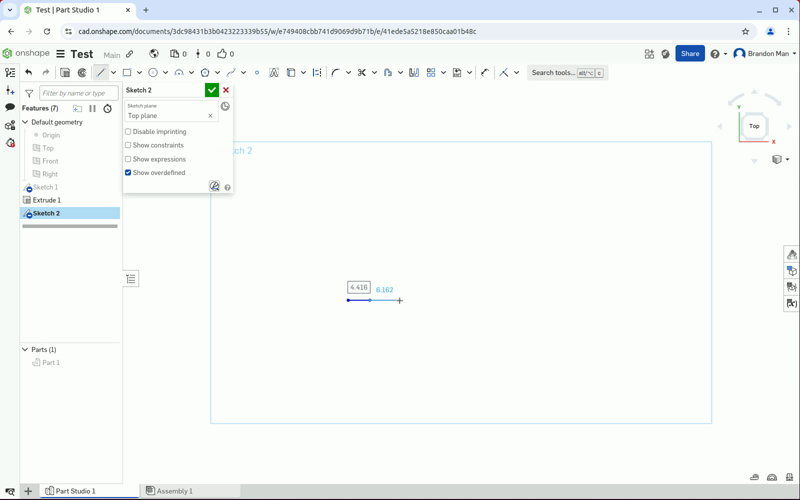
mouse_move(369, 265)
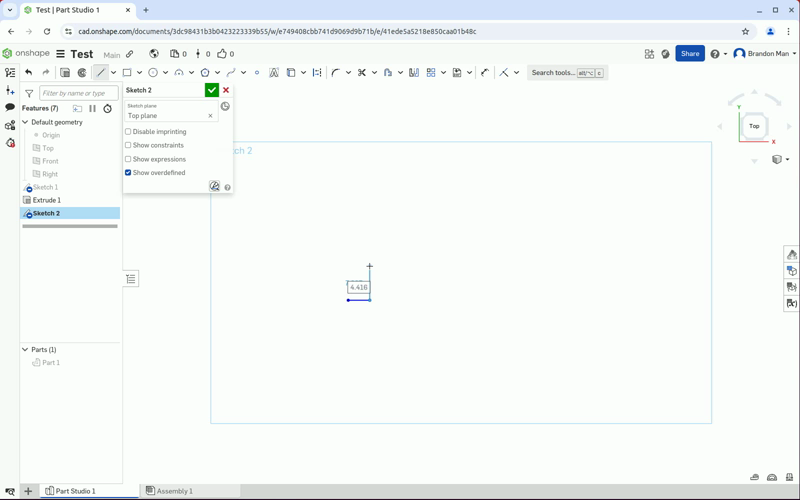
click(369, 265)
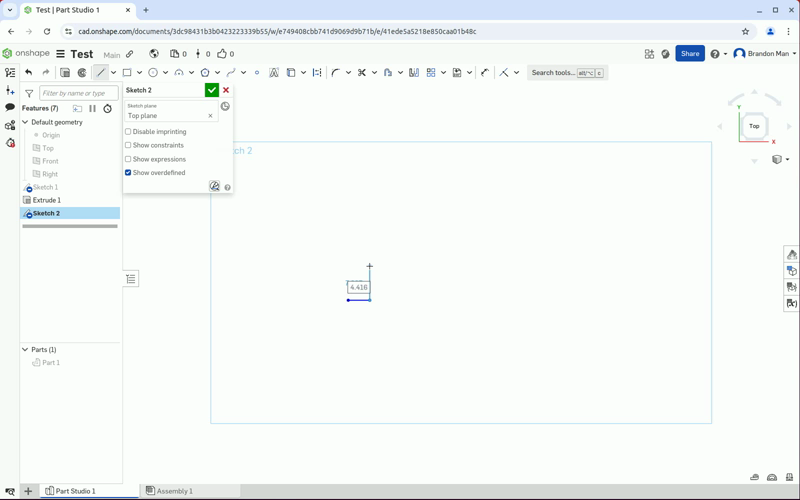
key_up(shift)
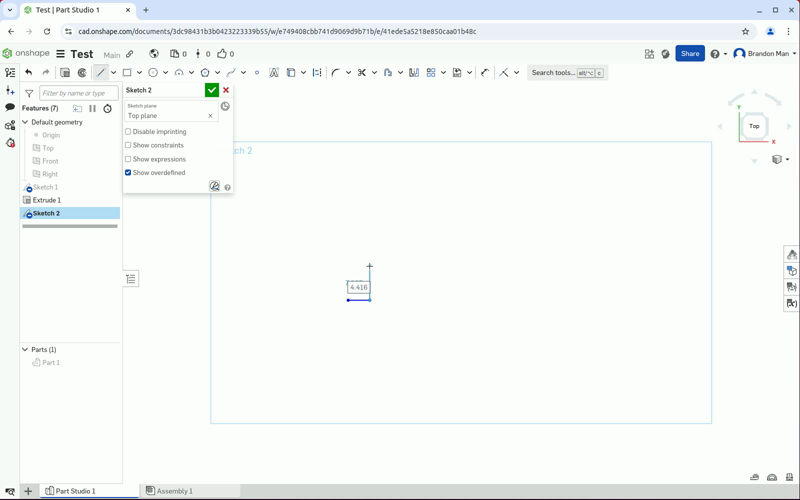
key_down(shift)
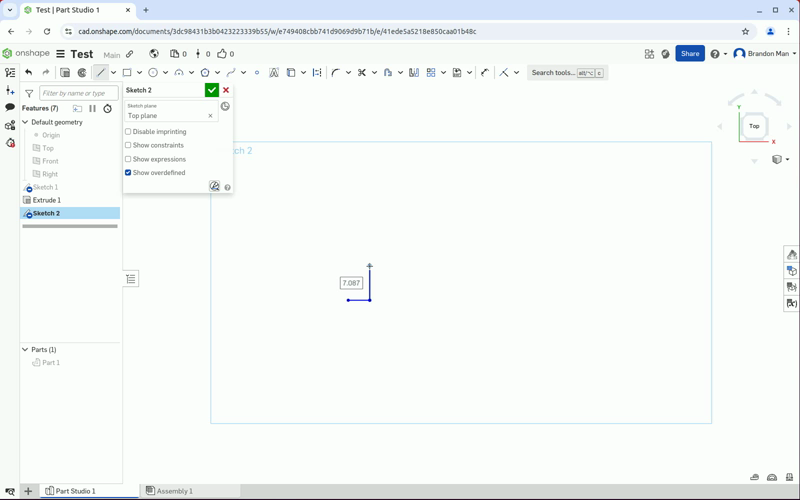
mouse_move(399, 265)
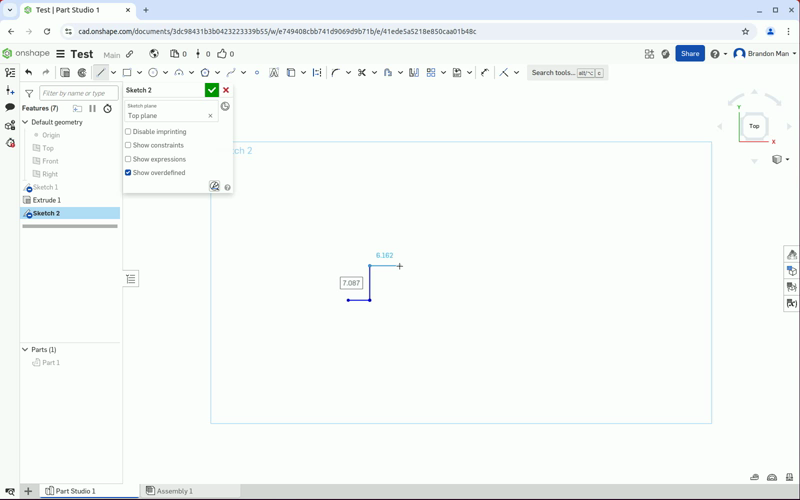
mouse_move(348, 265)
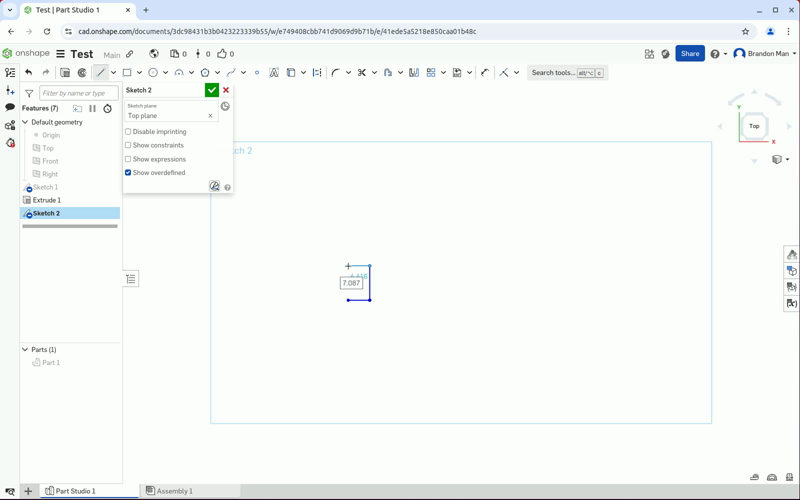
click(348, 265)
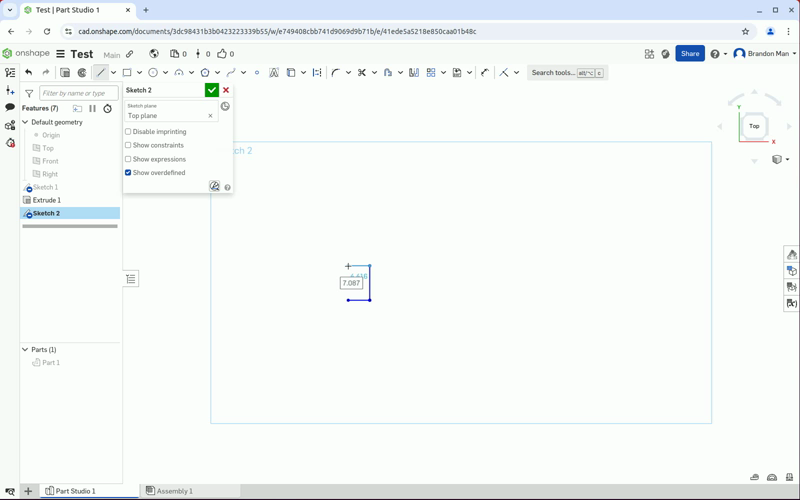
key_up(shift)
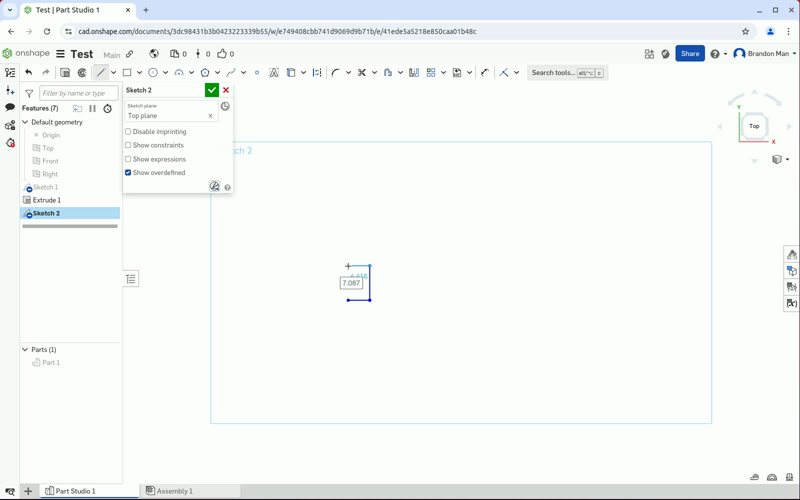
mouse_move(378, 265)
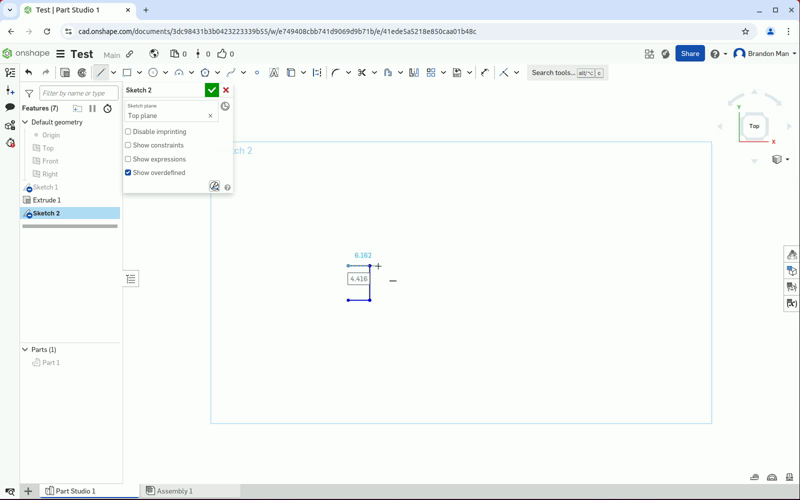
key_down(shift)
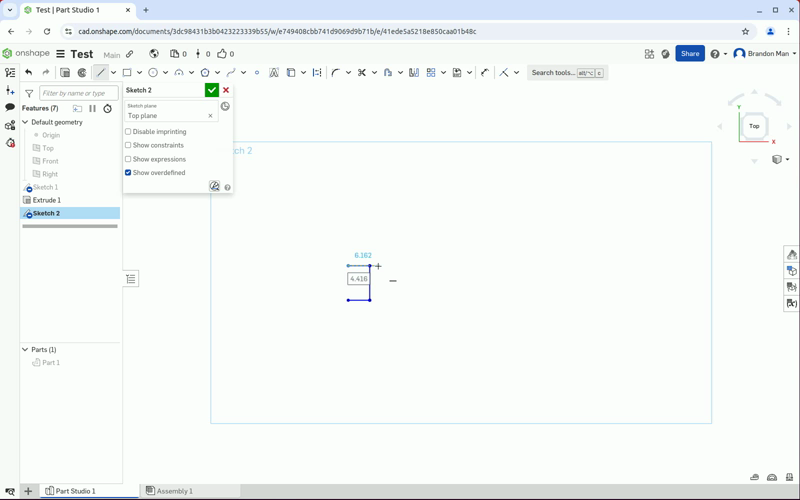
mouse_move(348, 300)
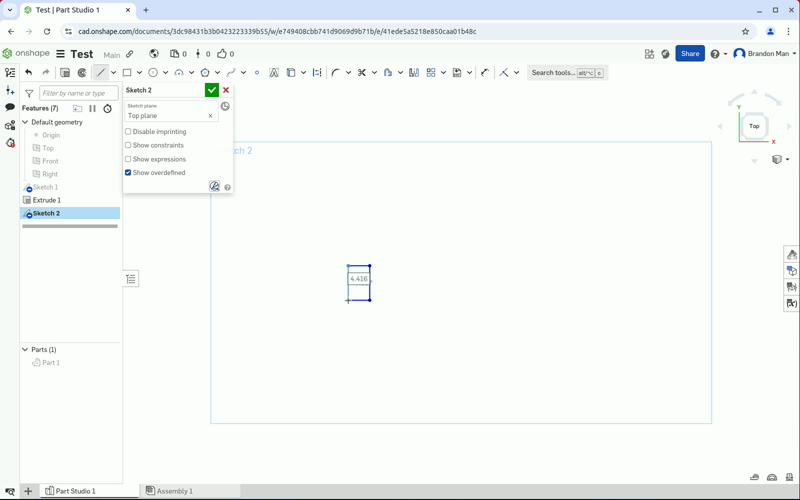
key_up(shift)
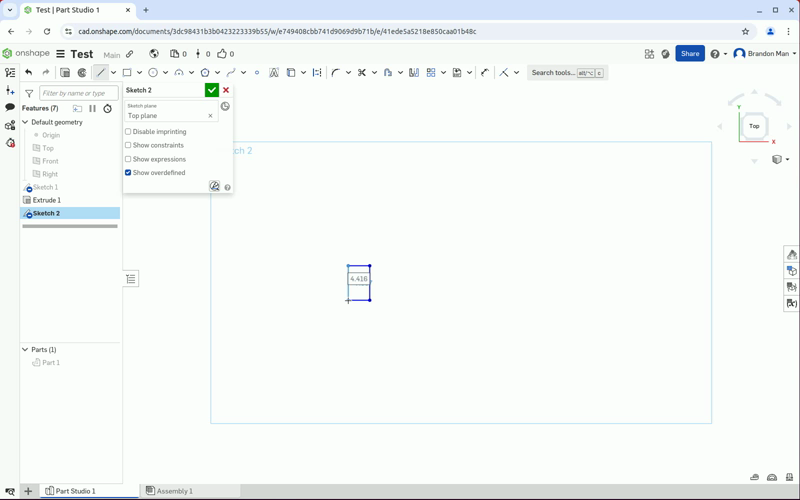
click(348, 300)
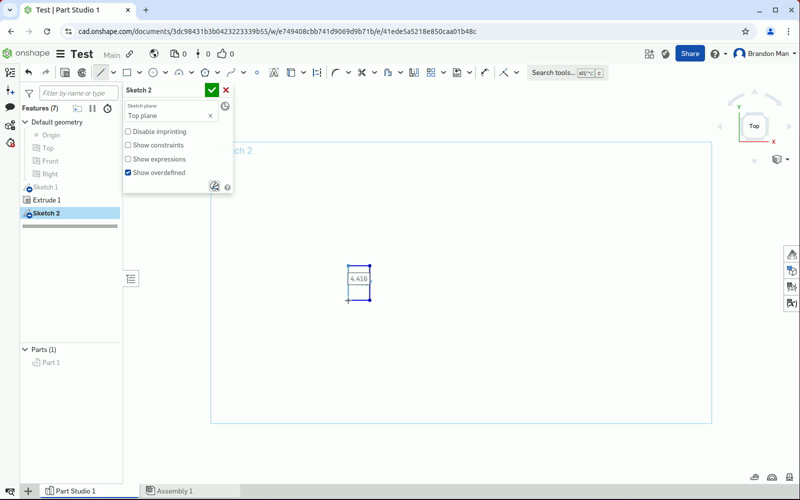
key(esc)
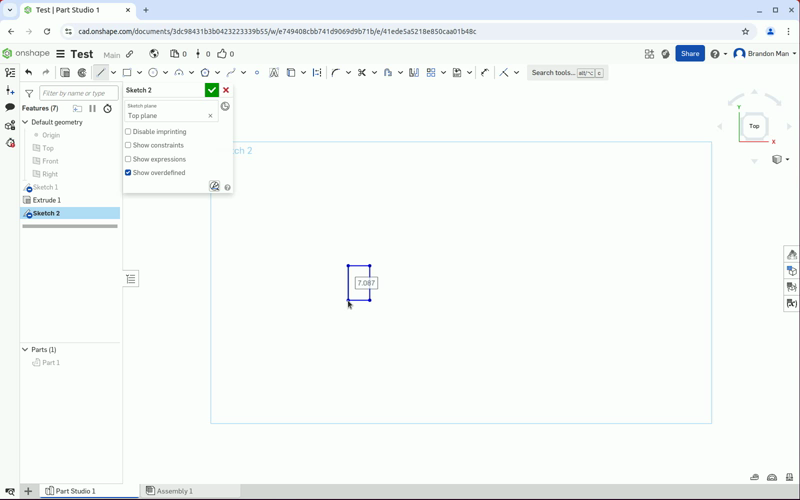
mouse_move(350, 299)
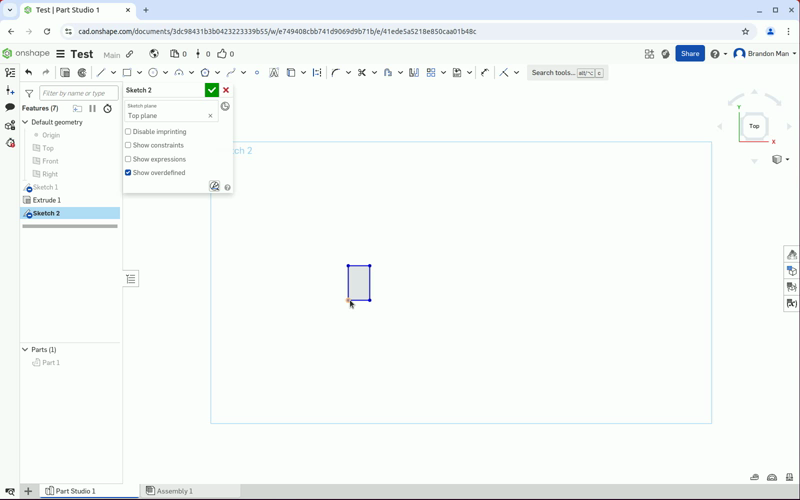
scroll(6)
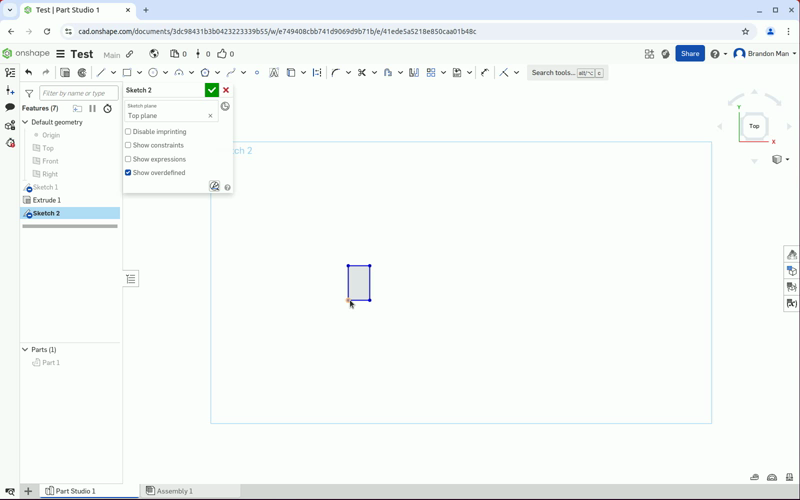
scroll(6)
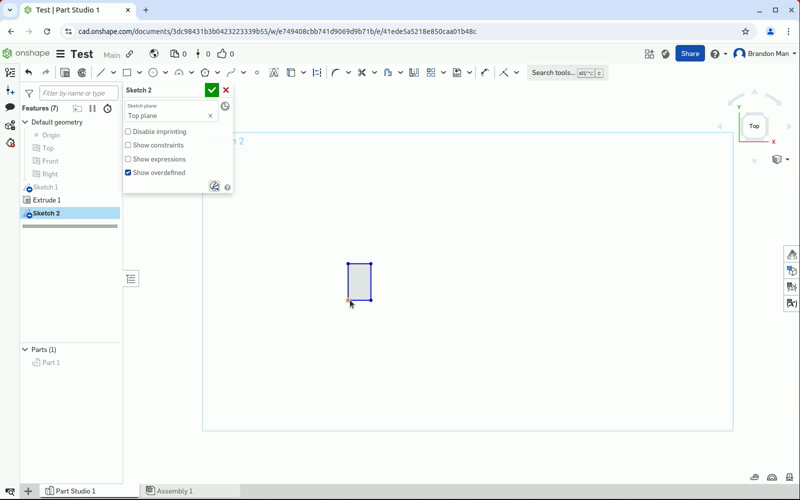
scroll(6)
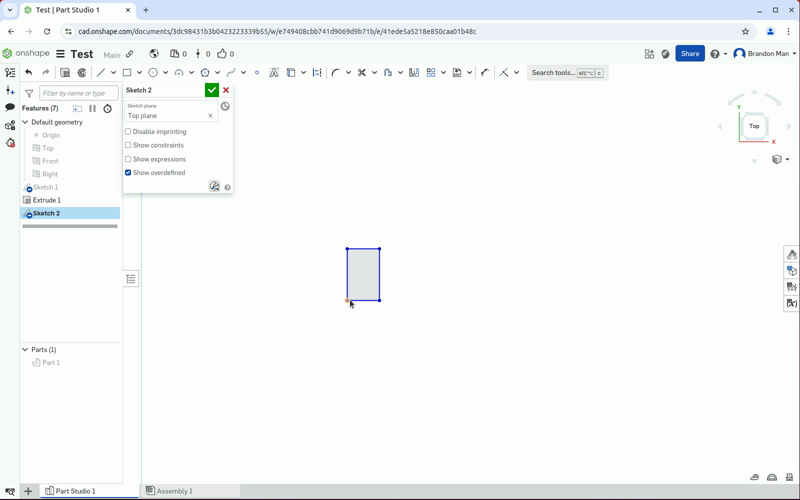
scroll(6)
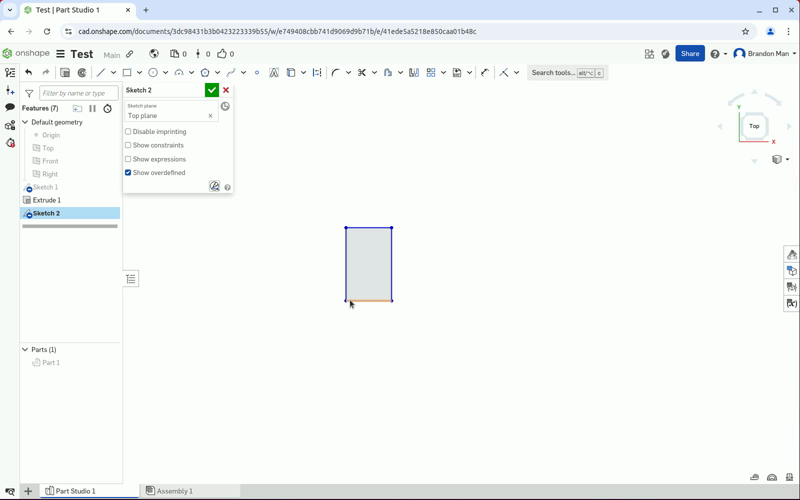
scroll(6)
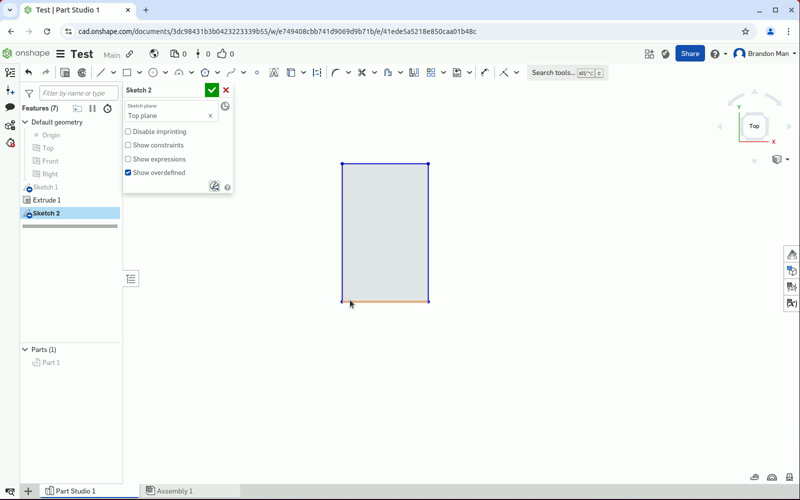
scroll(6)
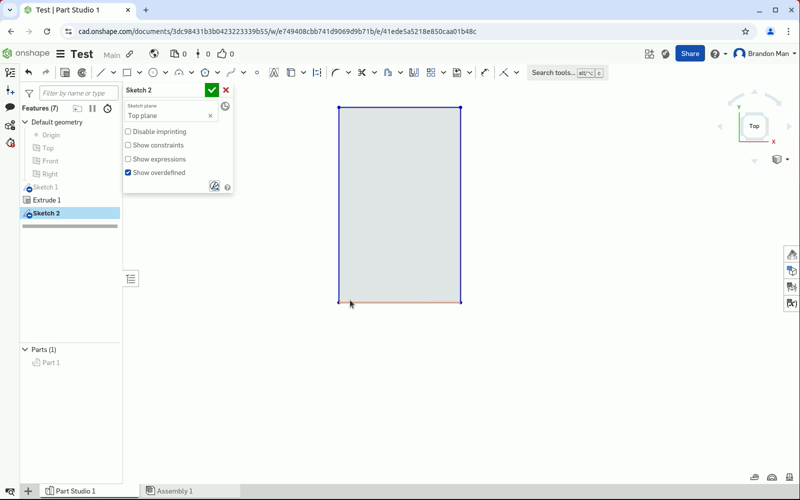
scroll(6)
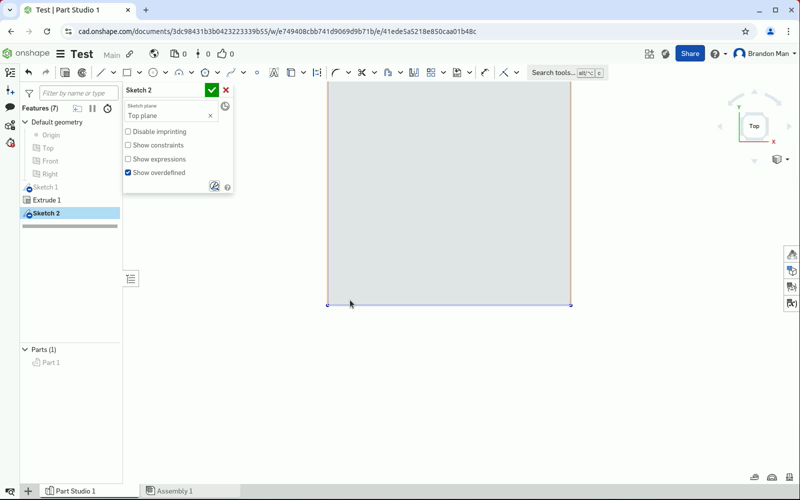
click(350, 299)
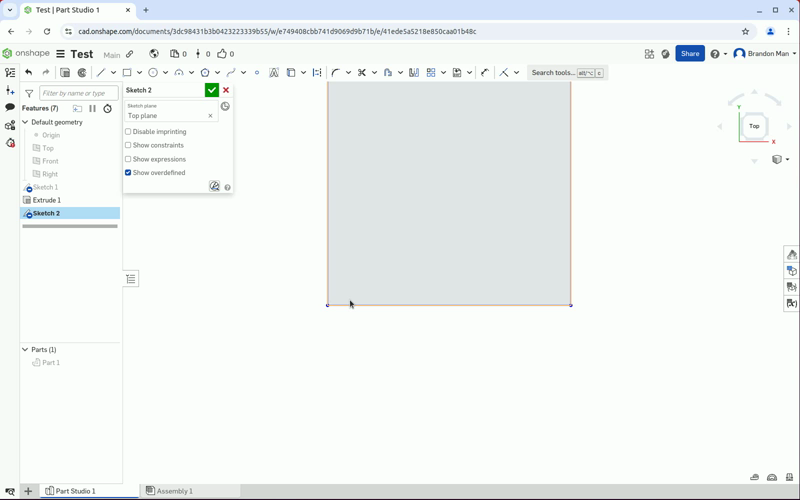
scroll(-6)
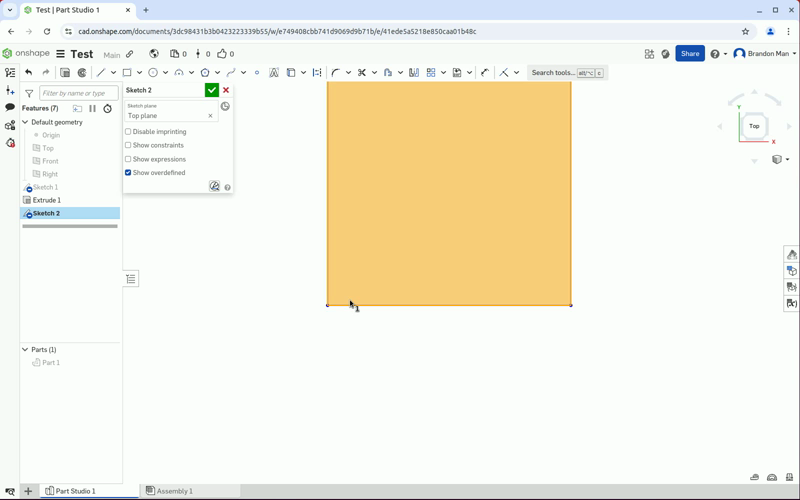
scroll(-6)
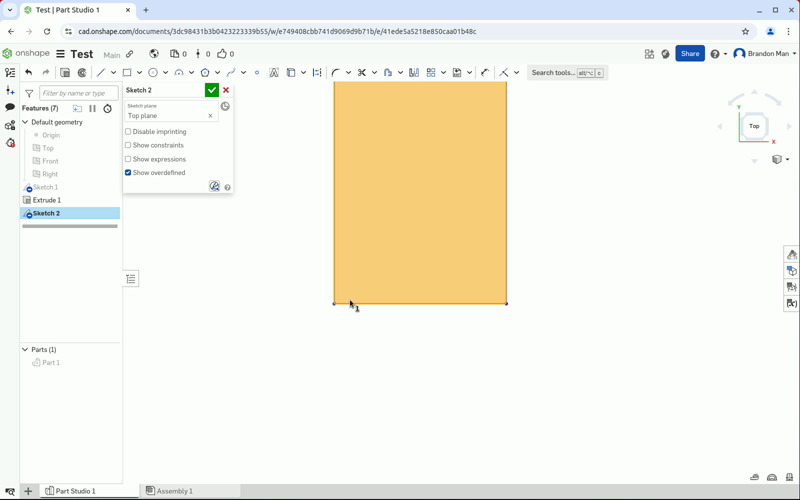
scroll(-6)
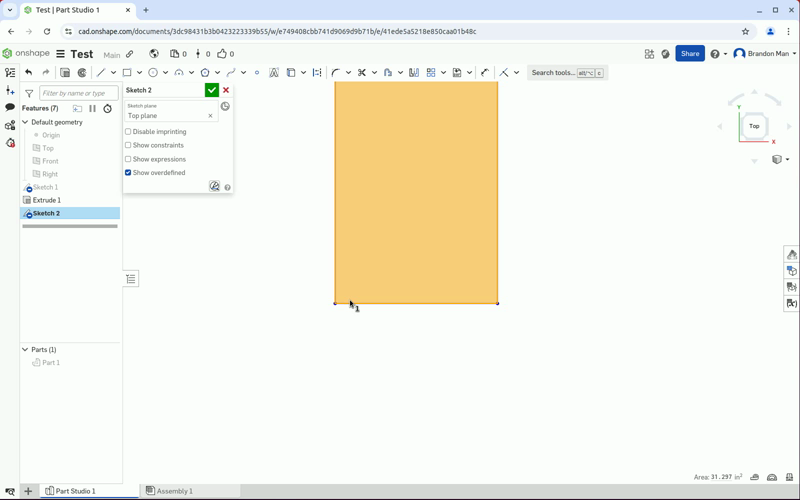
scroll(-6)
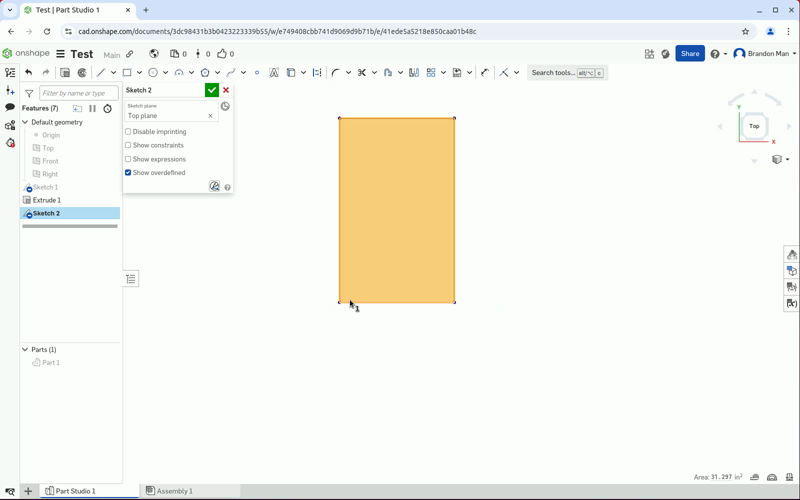
scroll(-6)
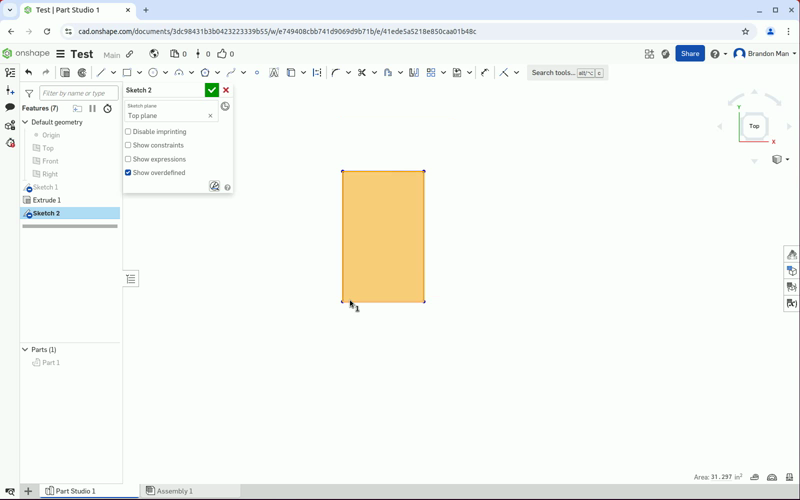
scroll(-6)
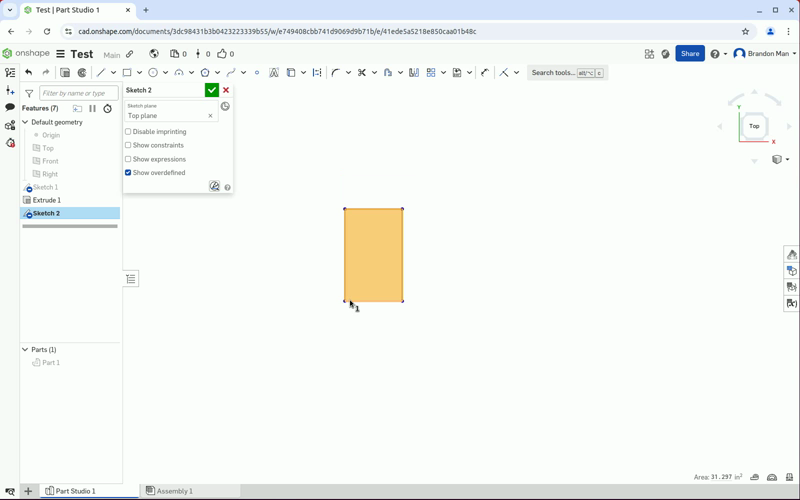
scroll(-6)
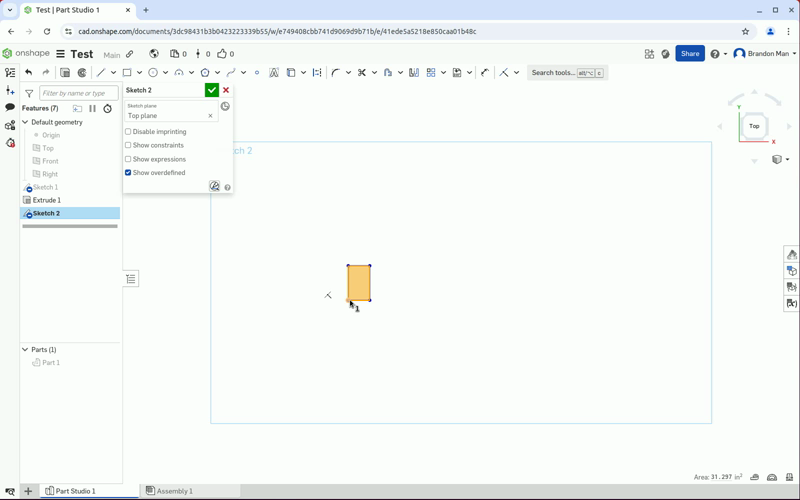
mouse_move(73, 352)
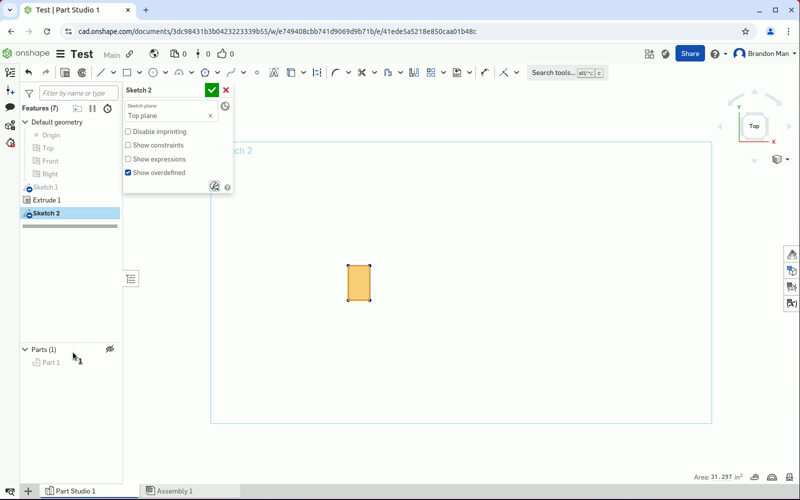
key(shift+y)
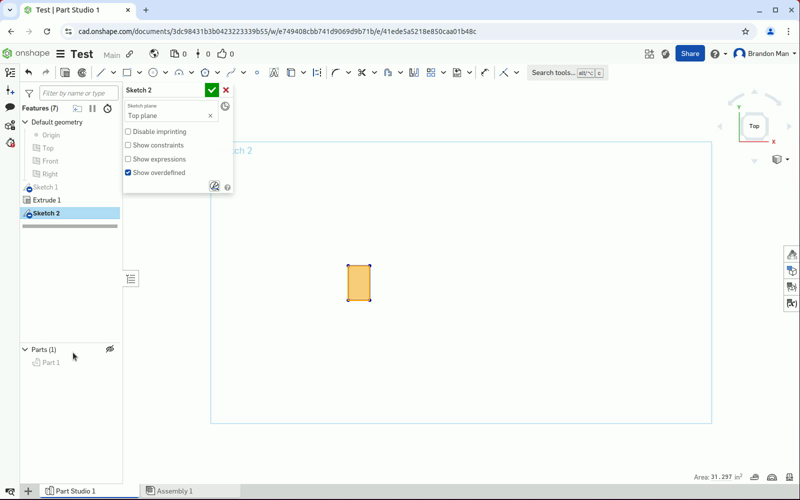
key(shift+e)
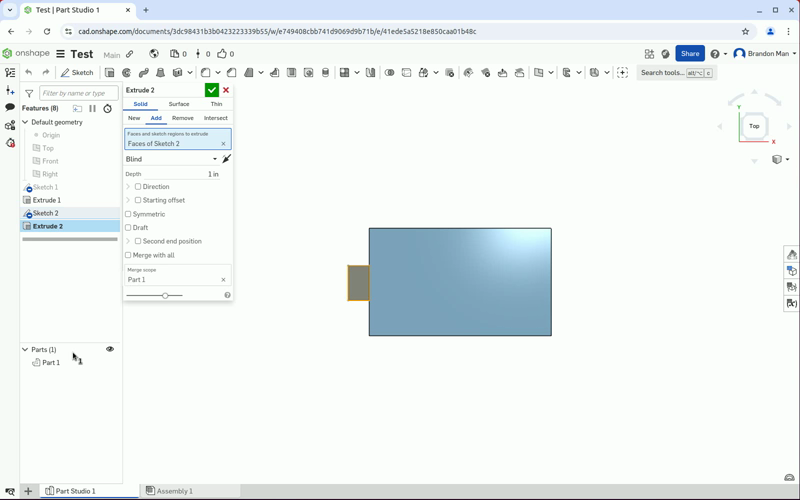
mouse_move(143, 106)
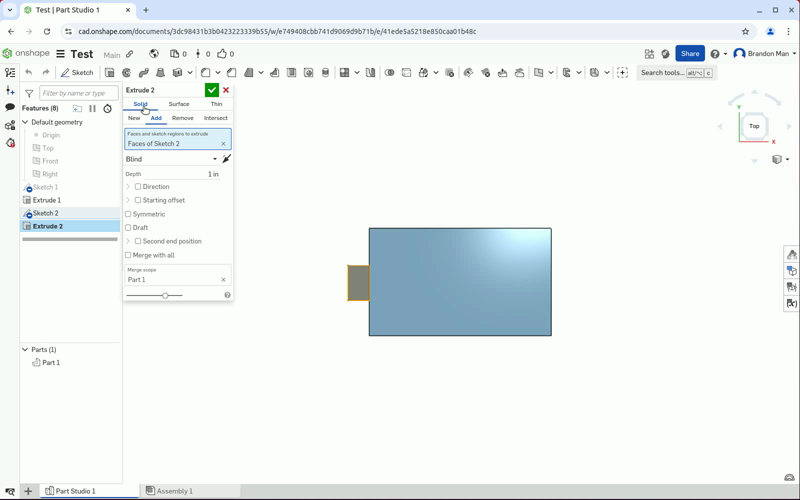
click(143, 106)
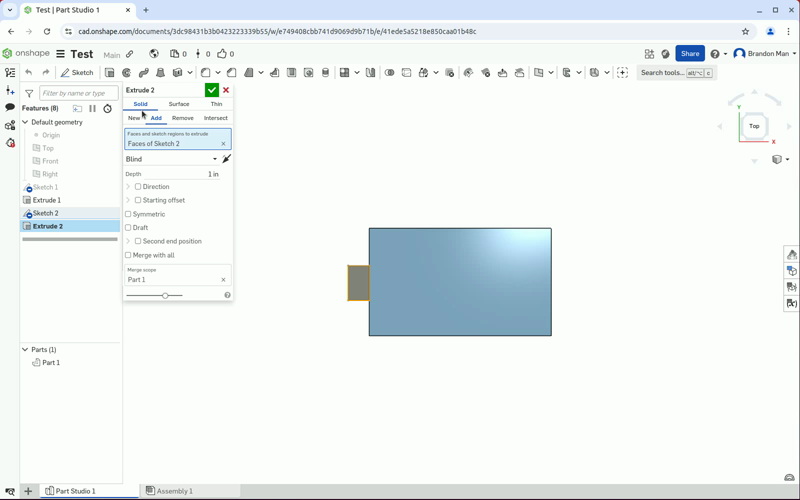
mouse_move(137, 120)
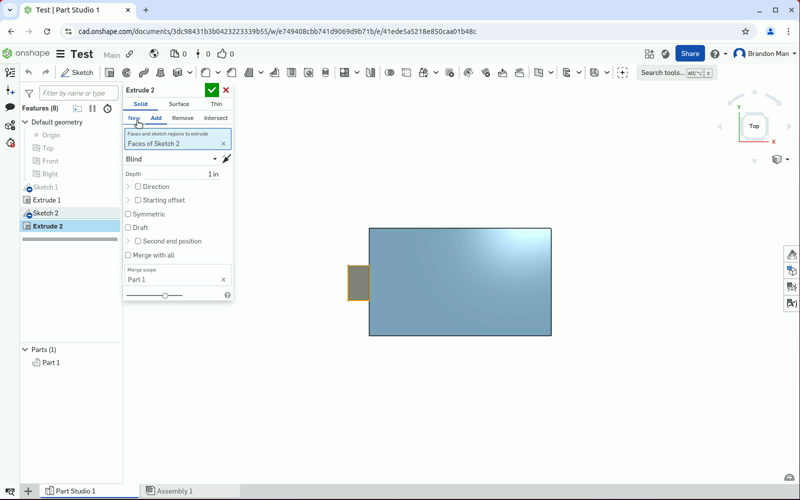
click(137, 120)
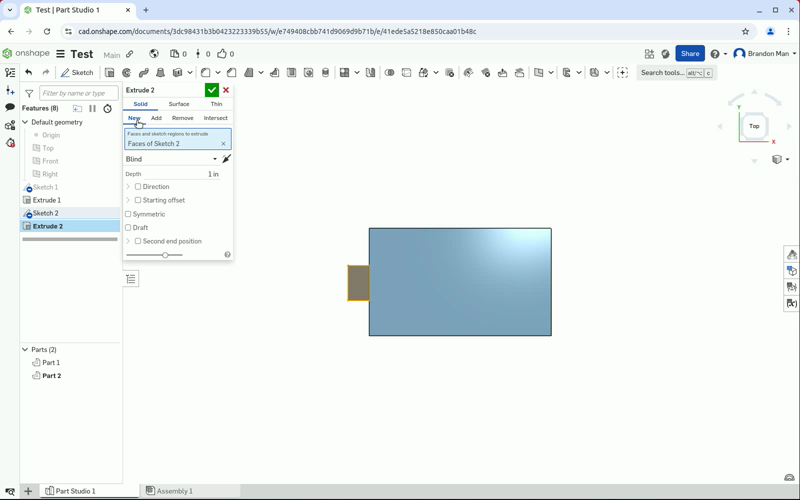
key(tab, 4)
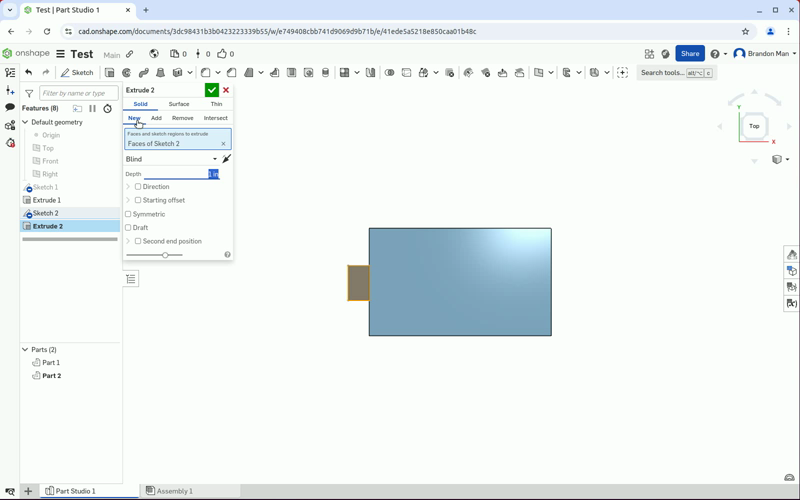
text(13.48)
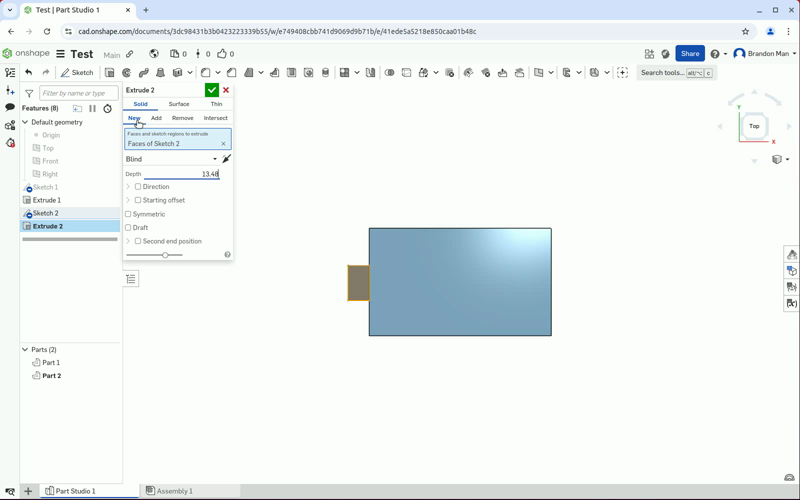
key(tab, 3)
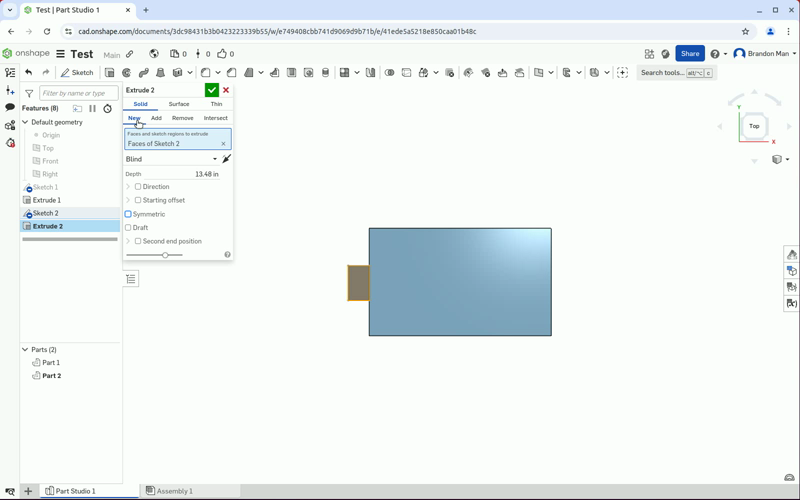
key(space)
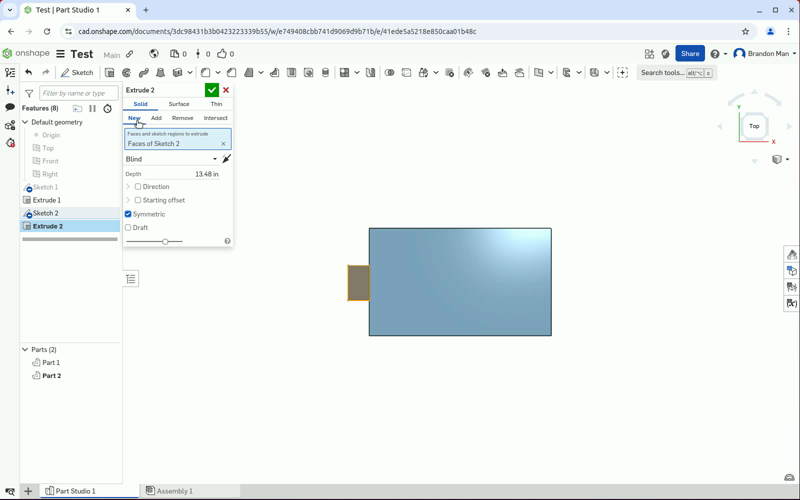
key(enter)
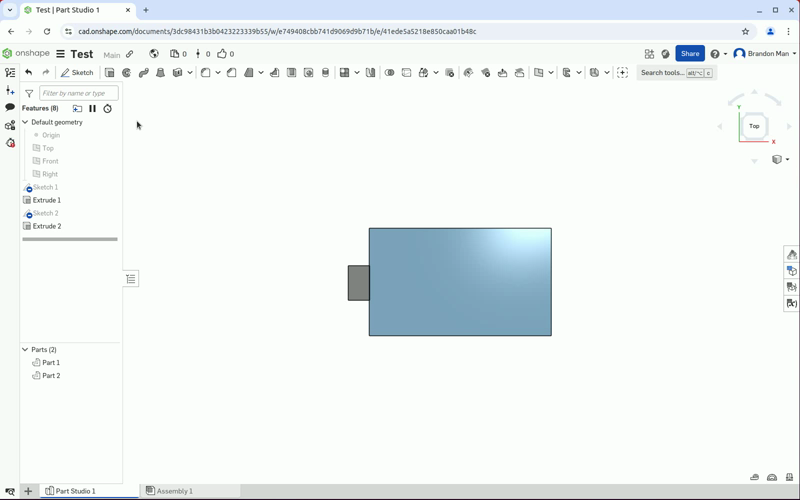
key(shift+h)
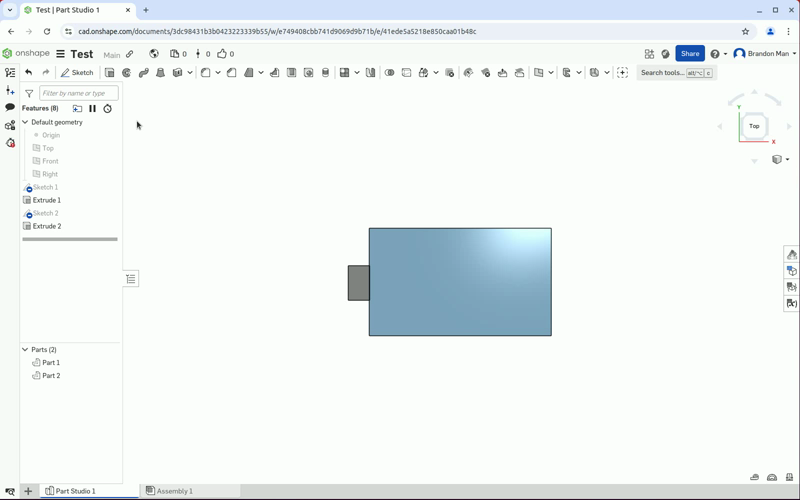
key(shift+h)
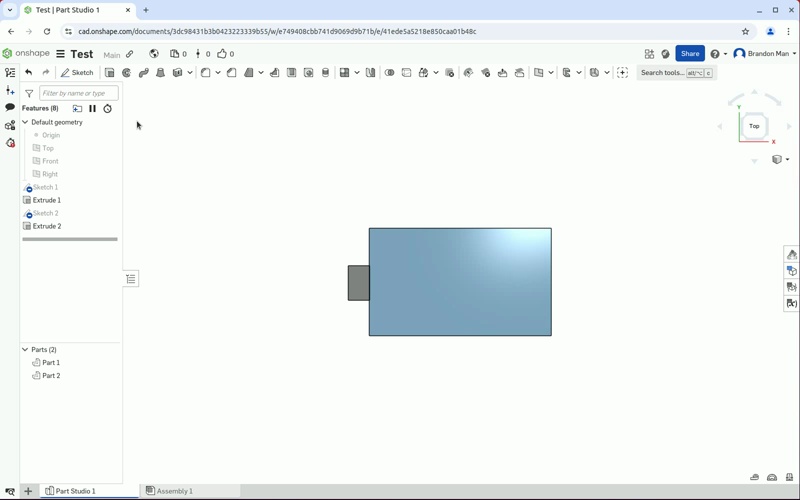
mouse_move(73, 189)
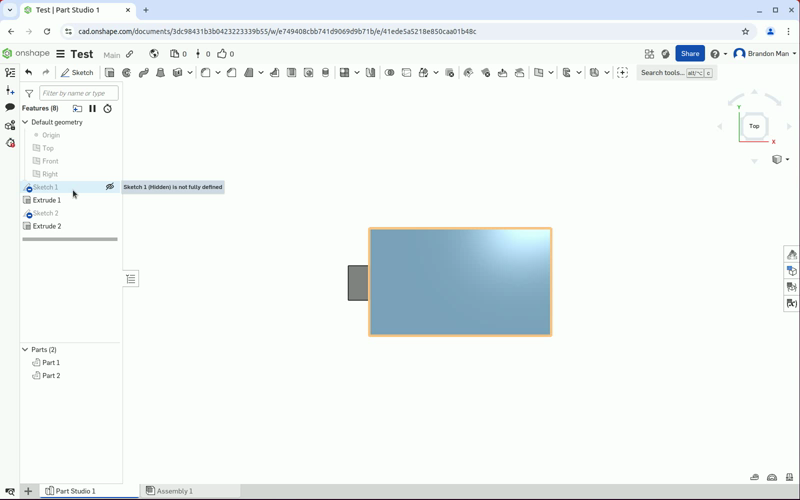
click(73, 189)
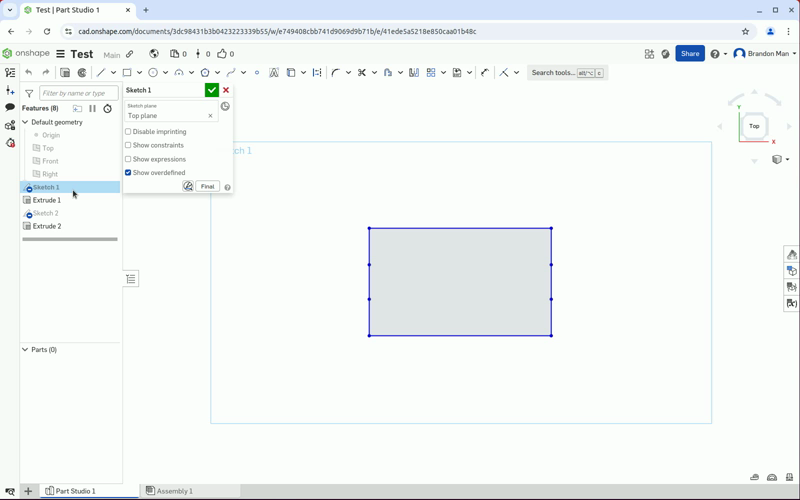
mouse_move(229, 92)
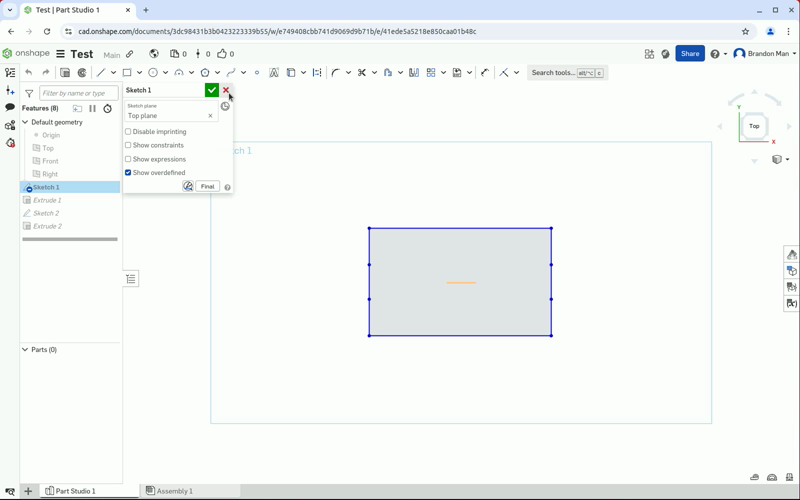
click(229, 92)
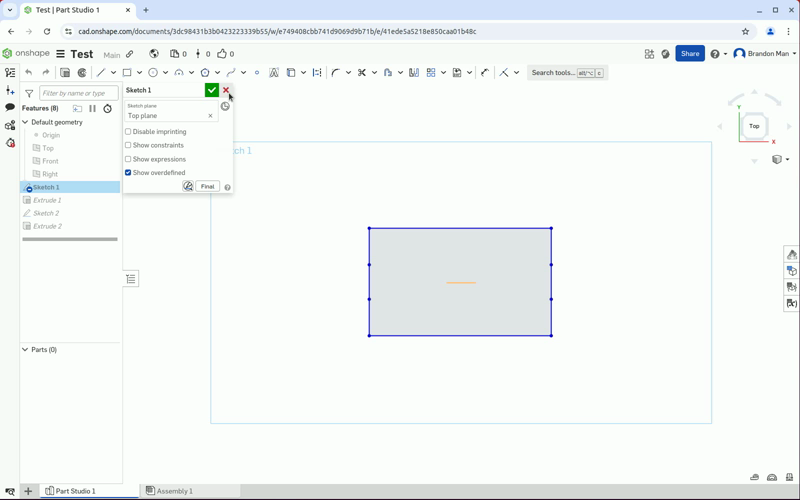
key(shift+s)
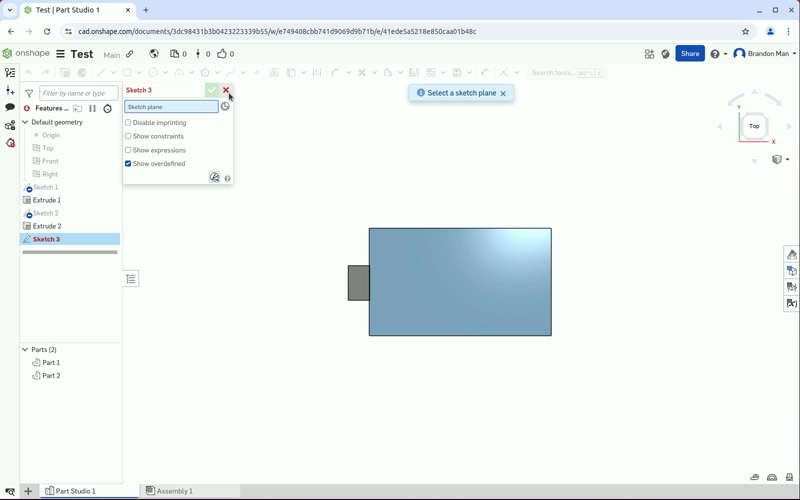
mouse_move(73, 150)
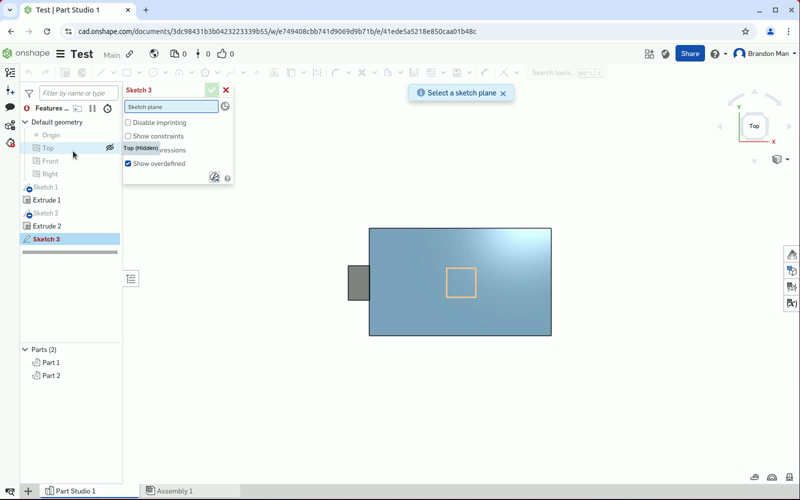
click(73, 150)
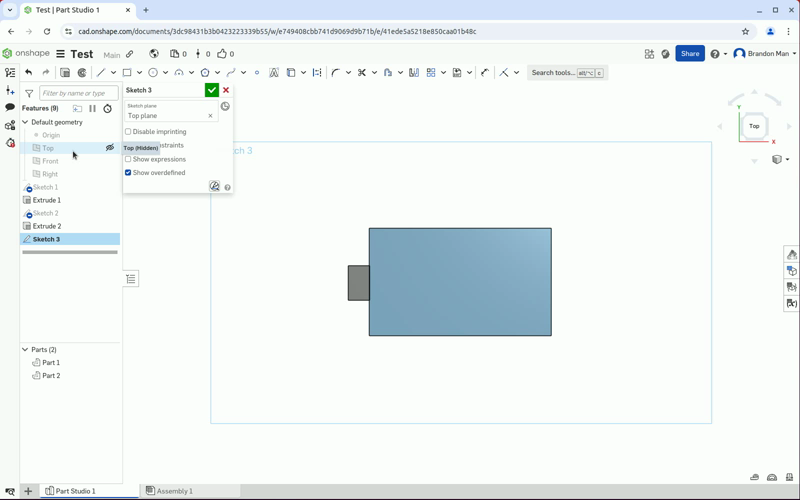
mouse_move(73, 352)
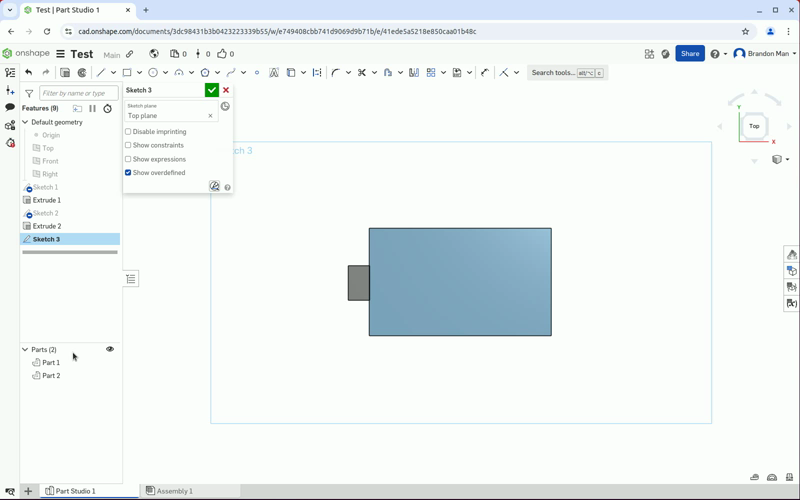
key(y)
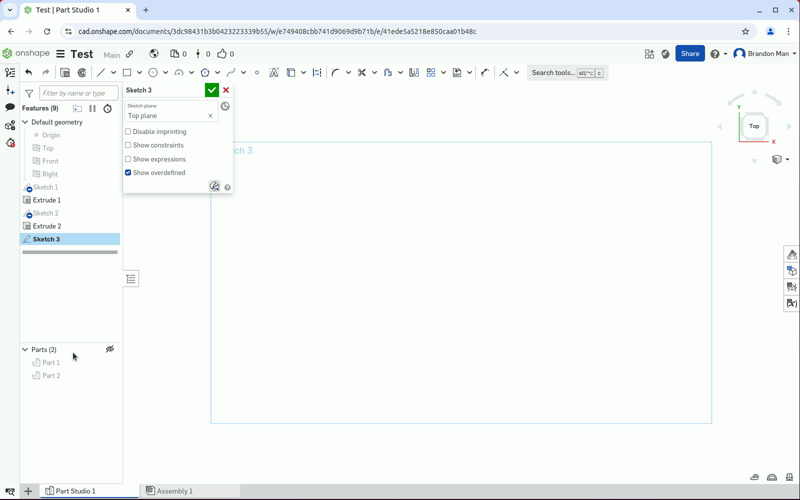
key(l)
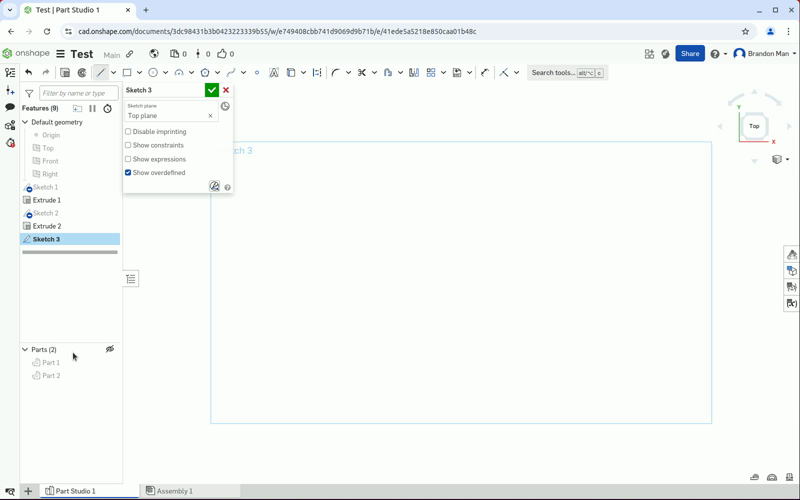
key_down(shift)
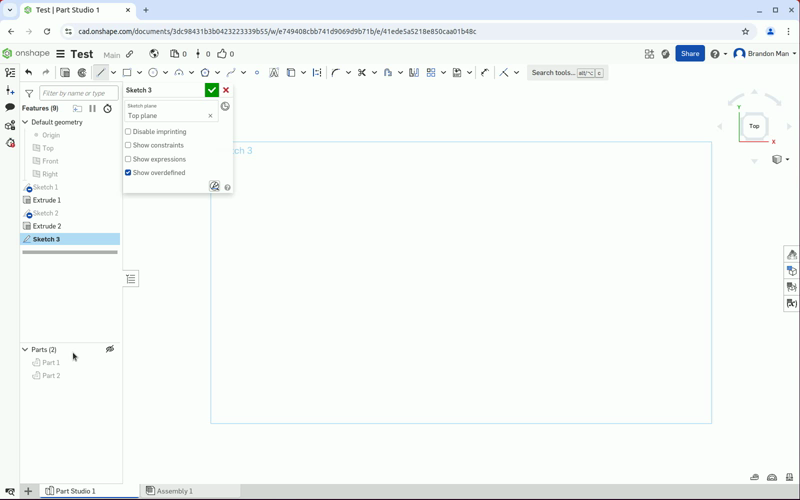
mouse_move(552, 300)
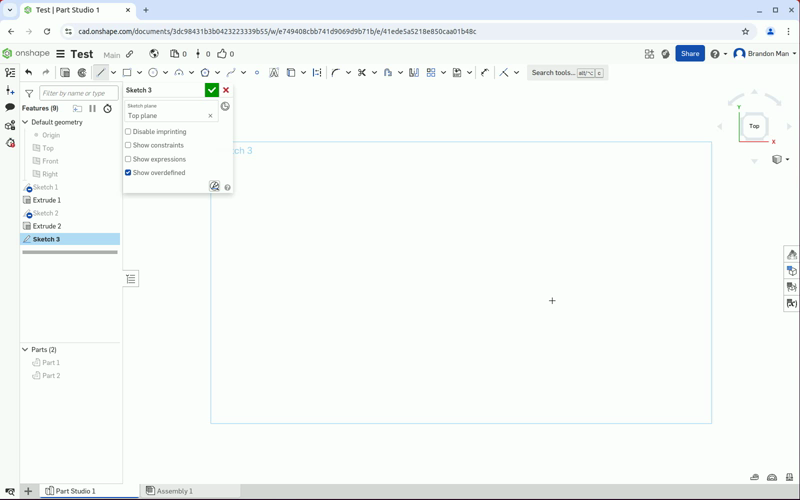
click(552, 300)
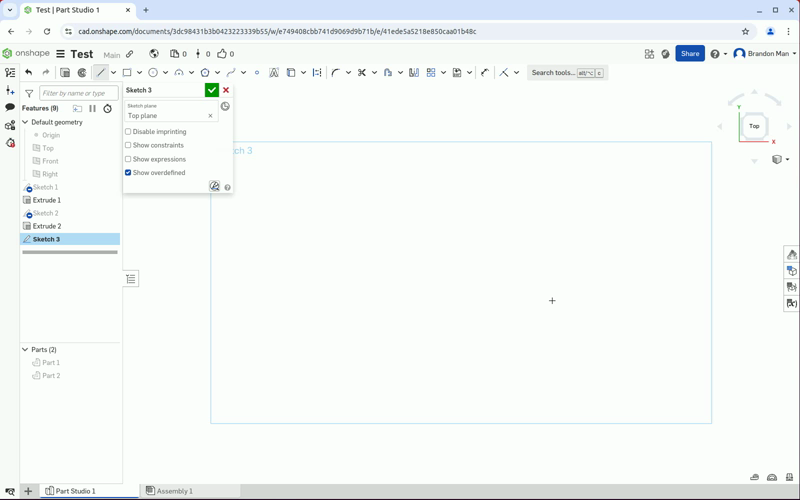
key_up(shift)
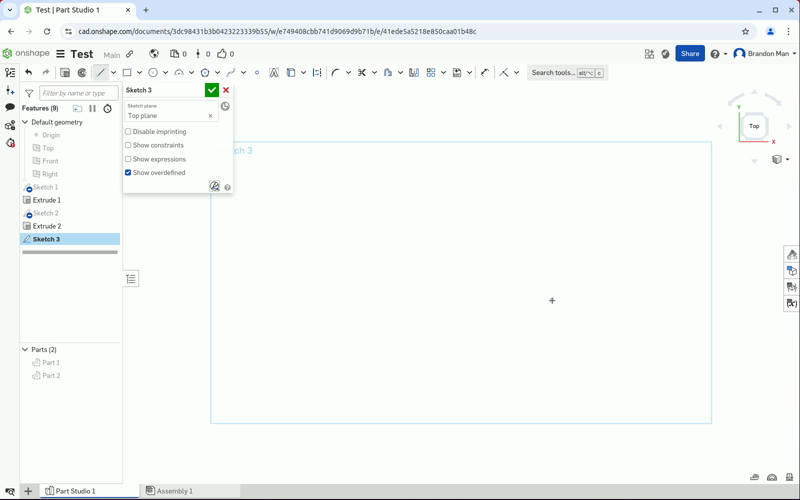
key_down(shift)
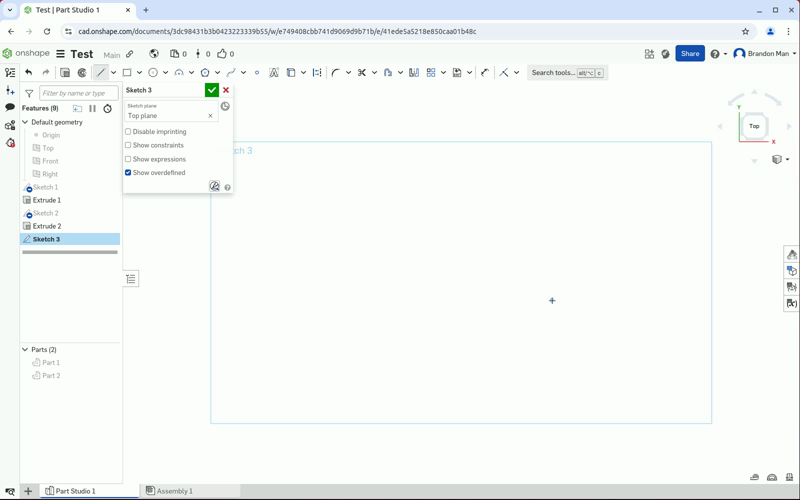
mouse_move(582, 300)
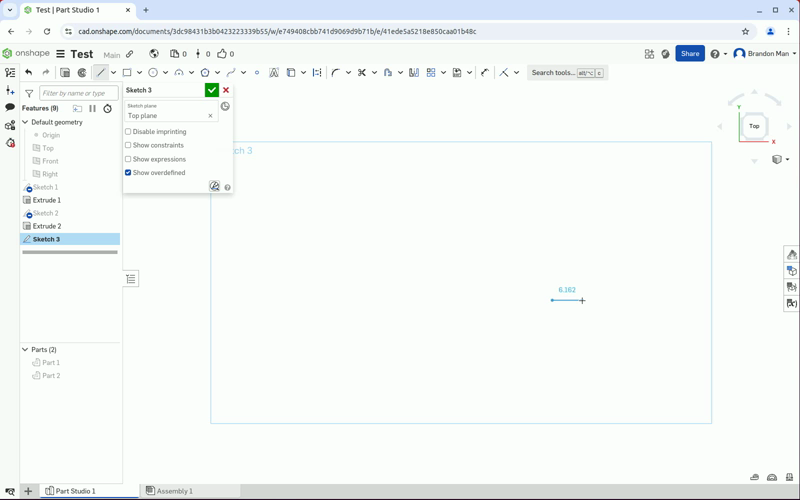
mouse_move(573, 300)
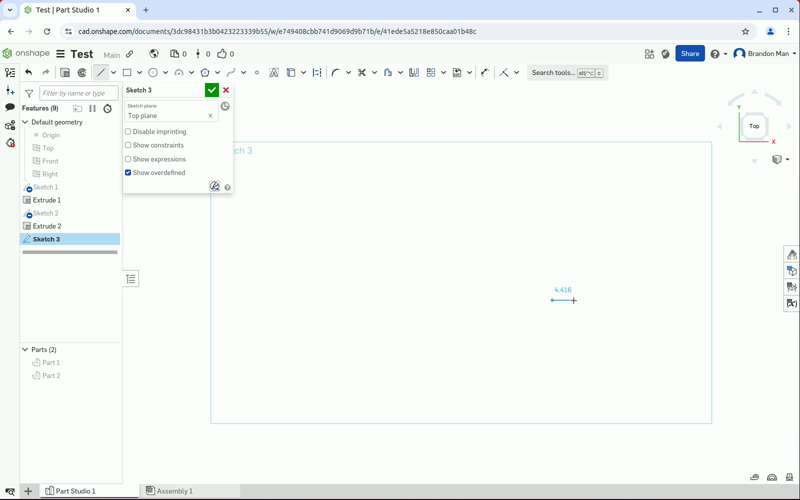
click(573, 300)
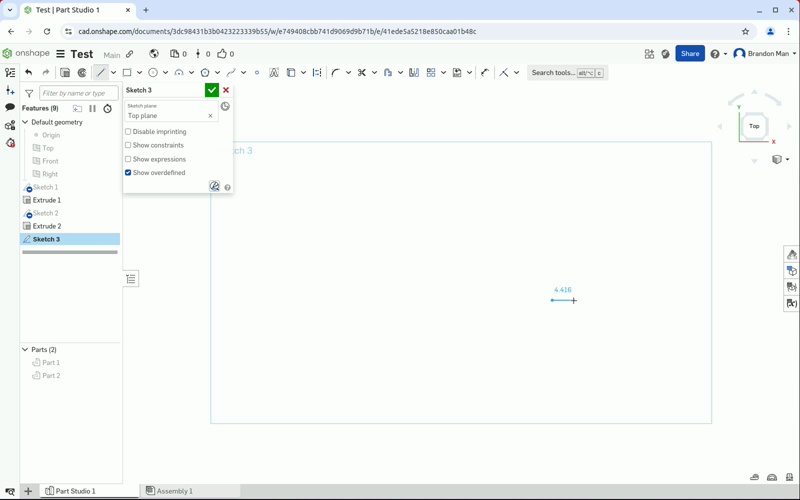
key_up(shift)
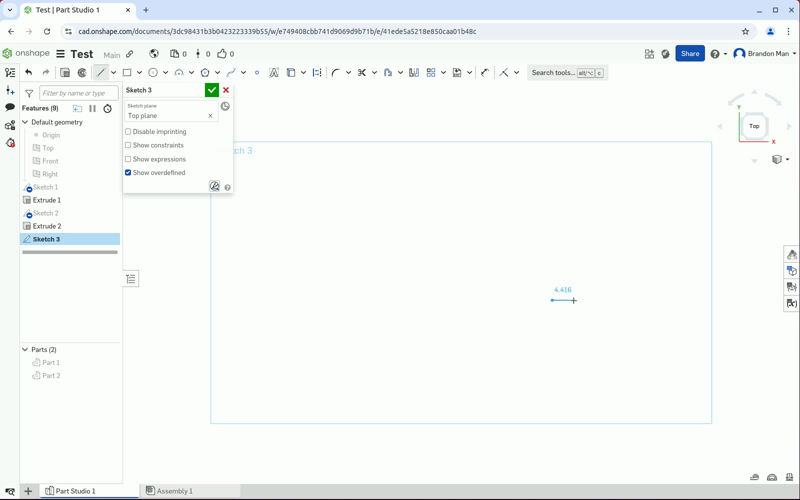
key_down(shift)
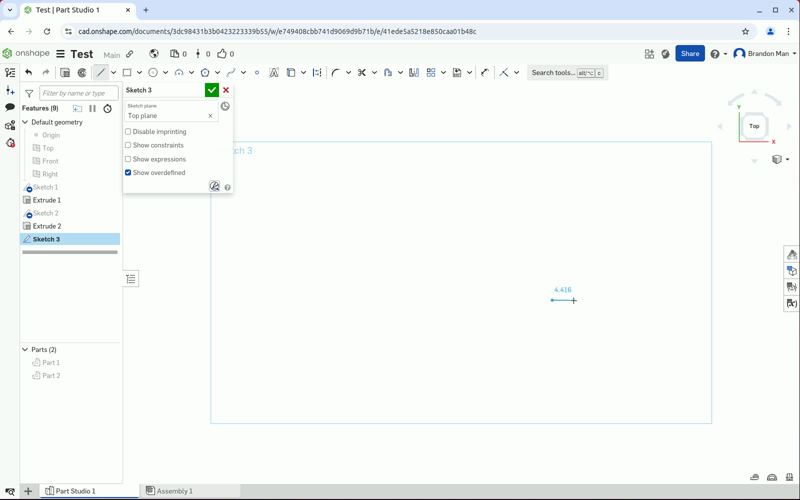
mouse_move(589, 300)
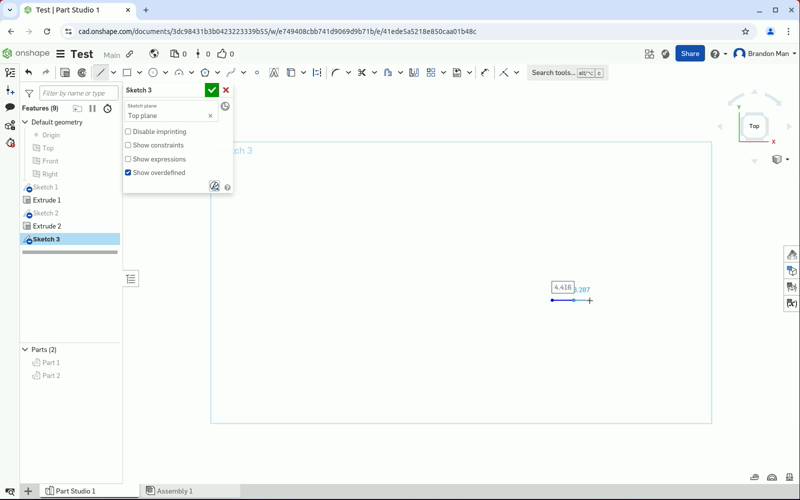
mouse_move(573, 265)
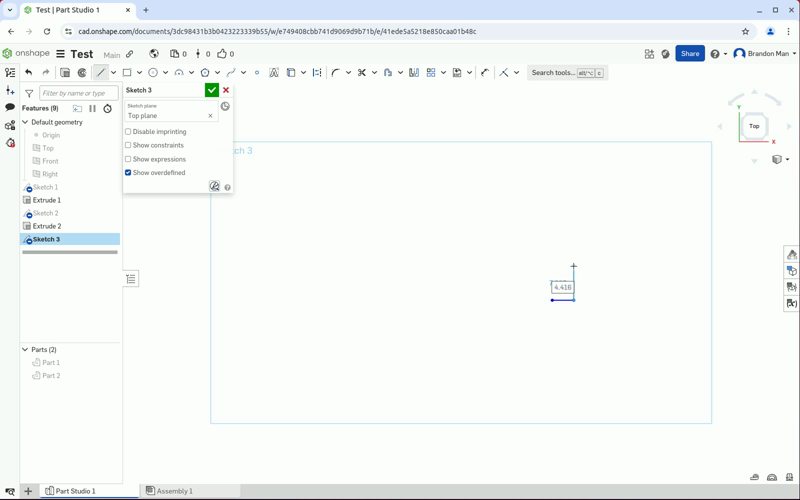
click(573, 265)
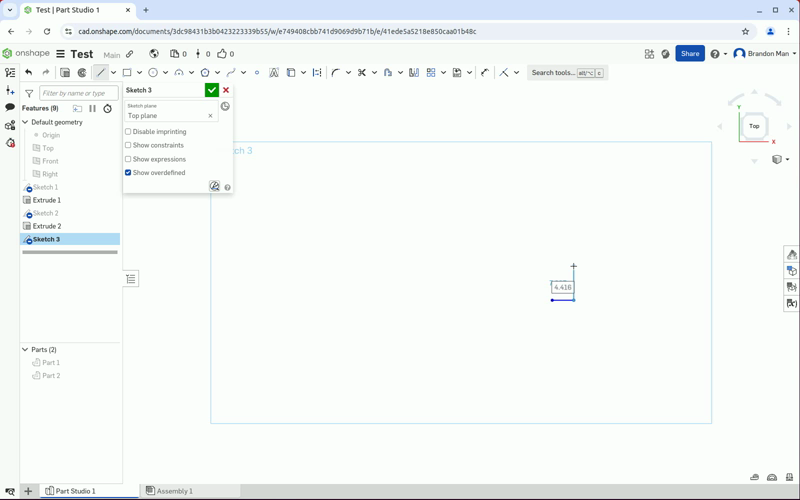
key_up(shift)
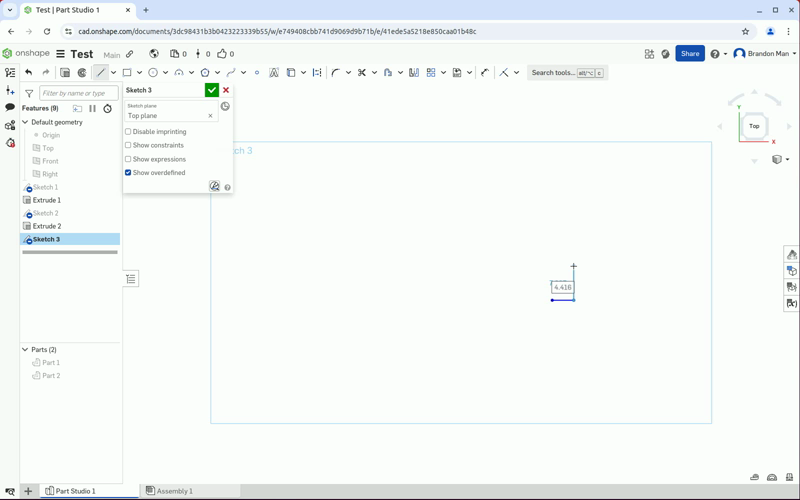
key_down(shift)
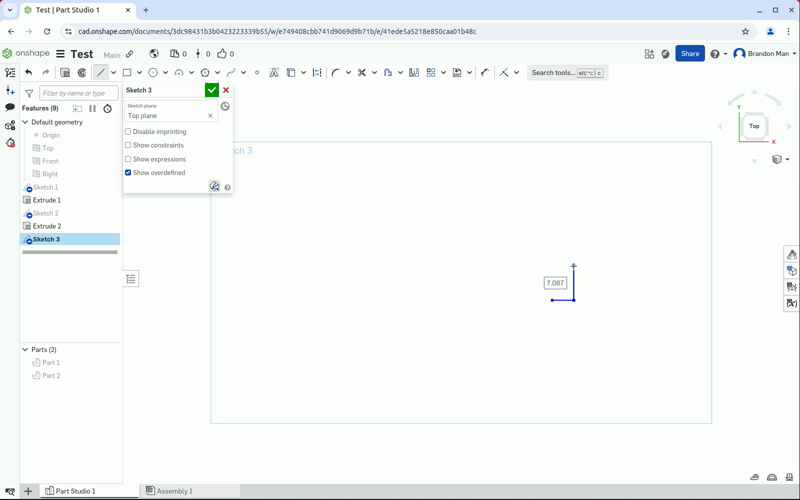
mouse_move(589, 265)
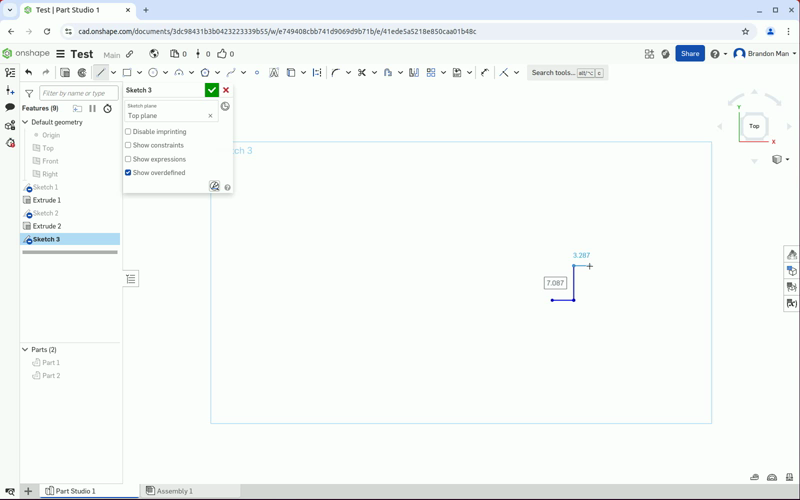
mouse_move(552, 265)
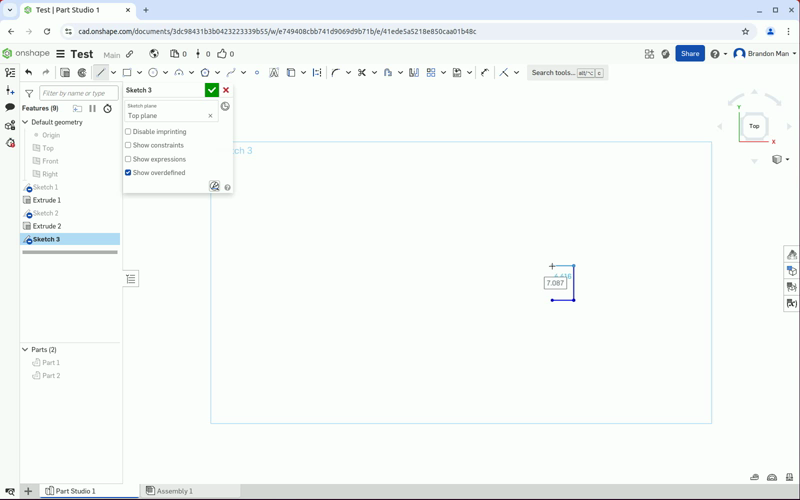
click(552, 265)
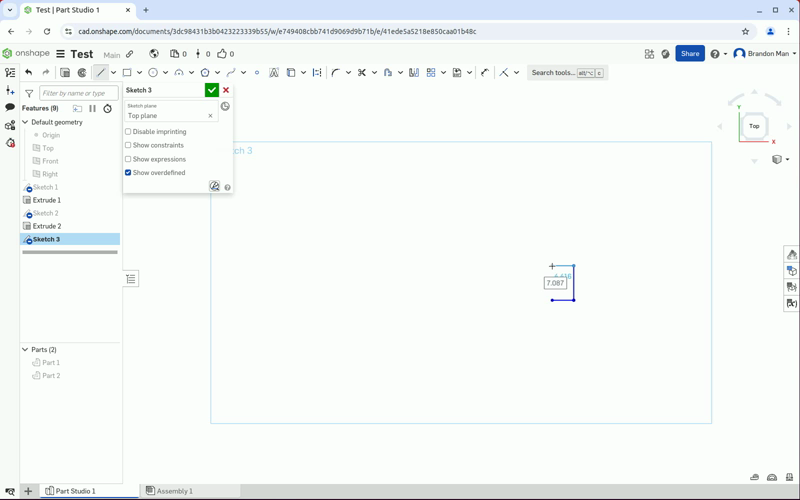
key_up(shift)
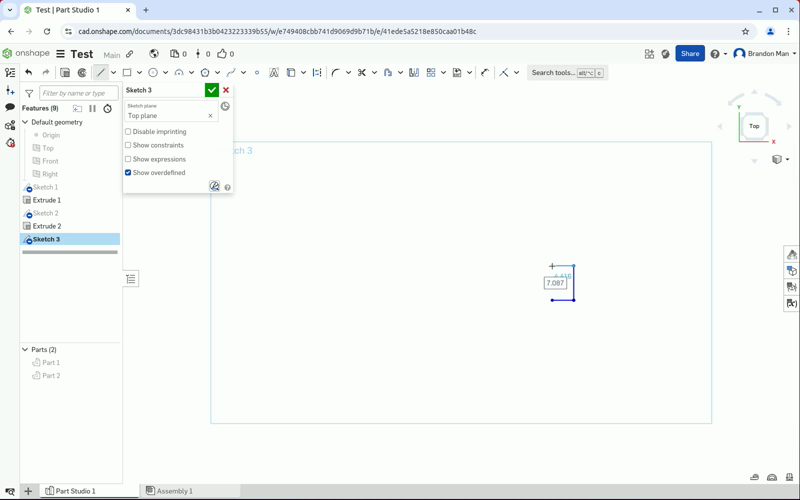
mouse_move(582, 265)
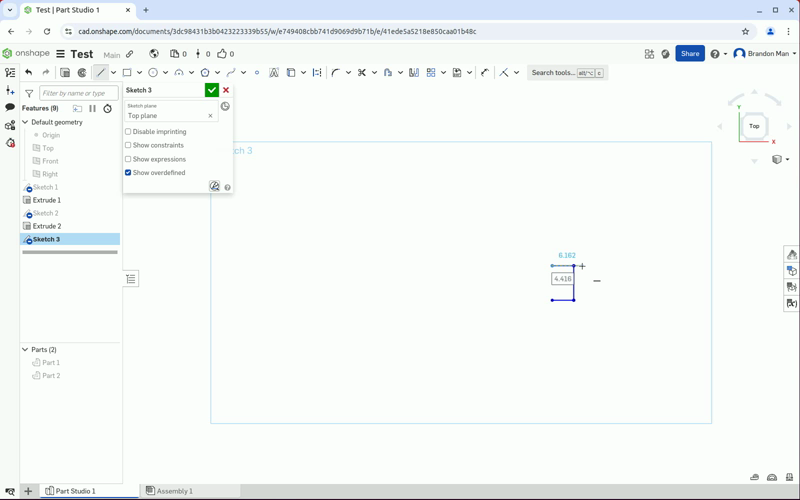
key_down(shift)
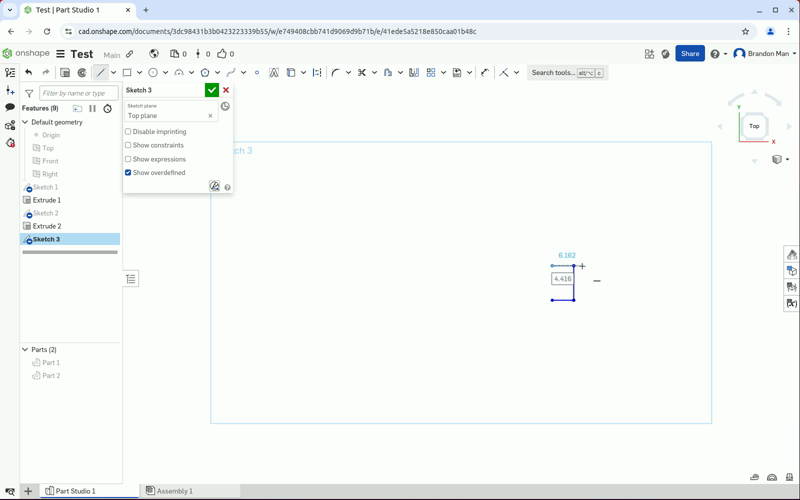
mouse_move(552, 300)
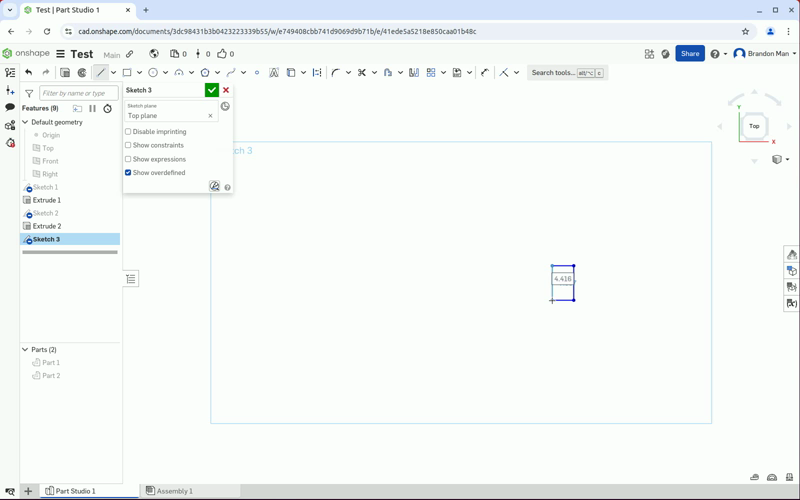
key_up(shift)
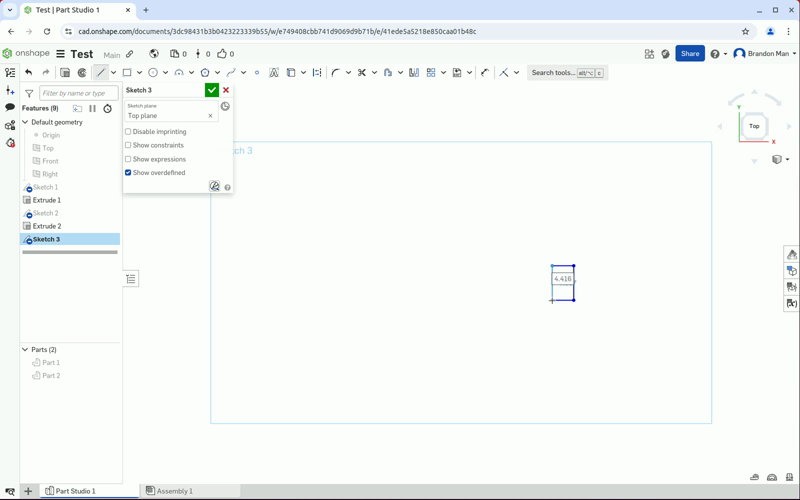
click(552, 300)
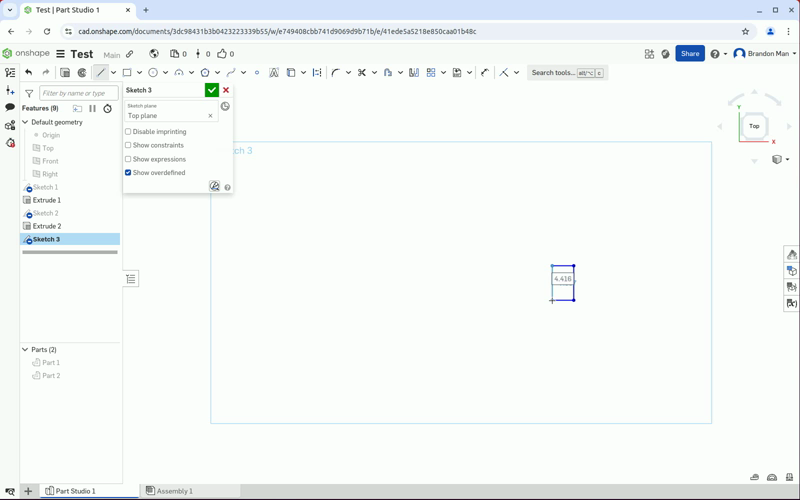
key(esc)
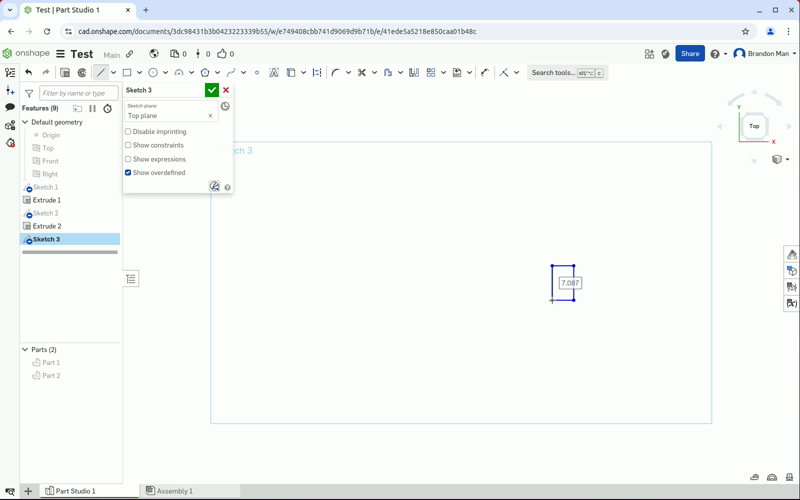
mouse_move(553, 287)
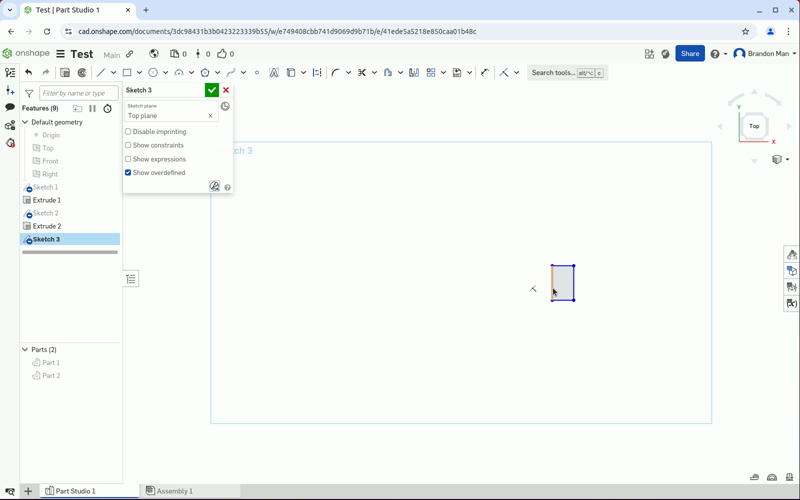
scroll(6)
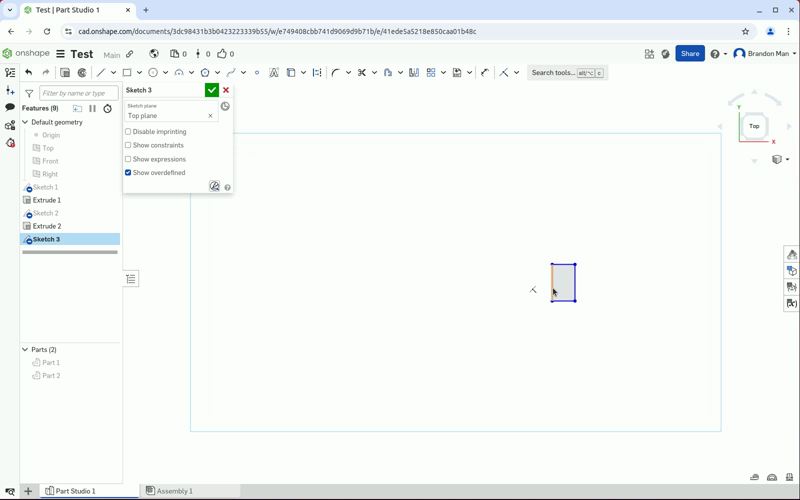
scroll(6)
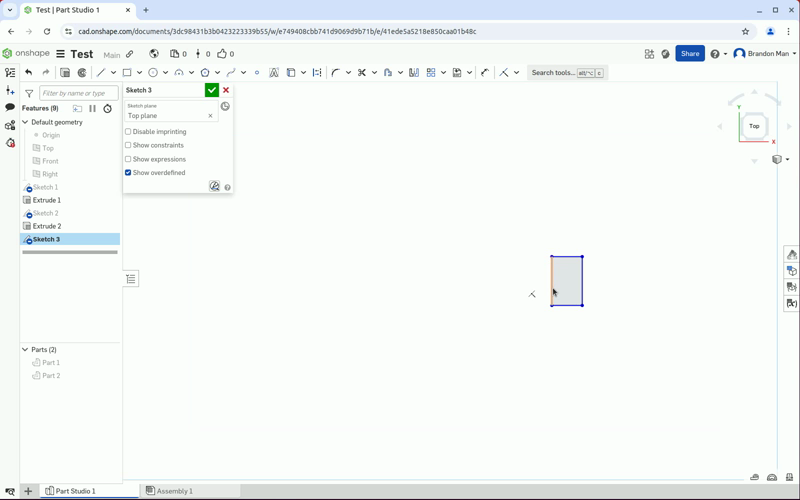
scroll(6)
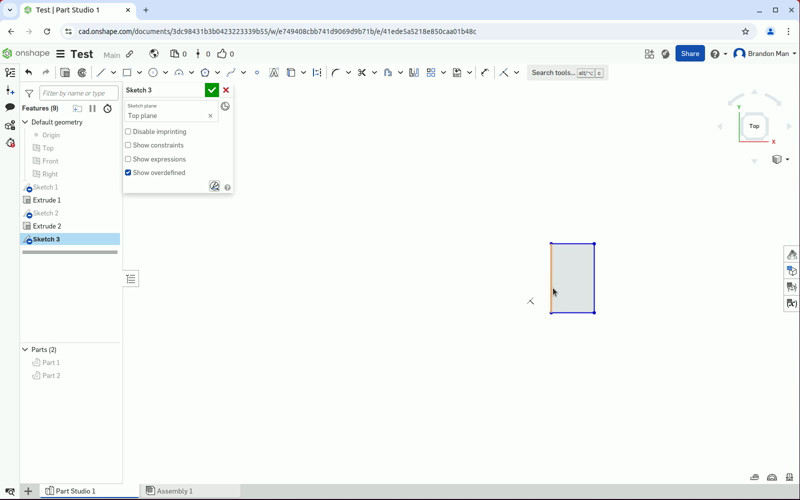
scroll(6)
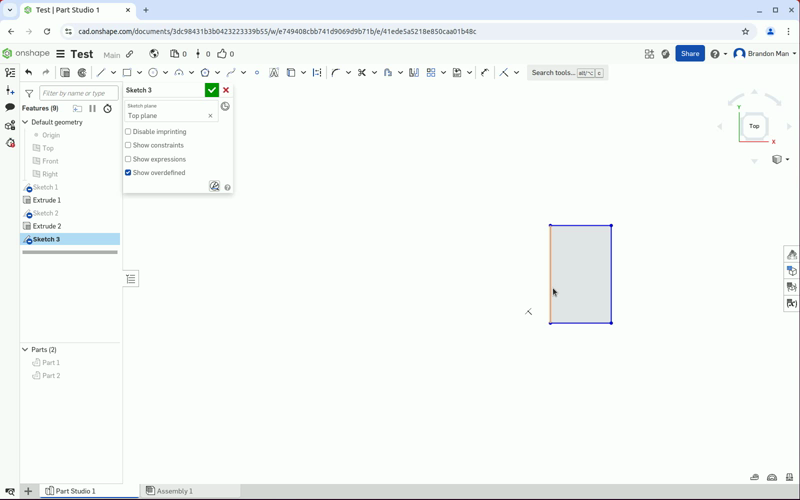
scroll(6)
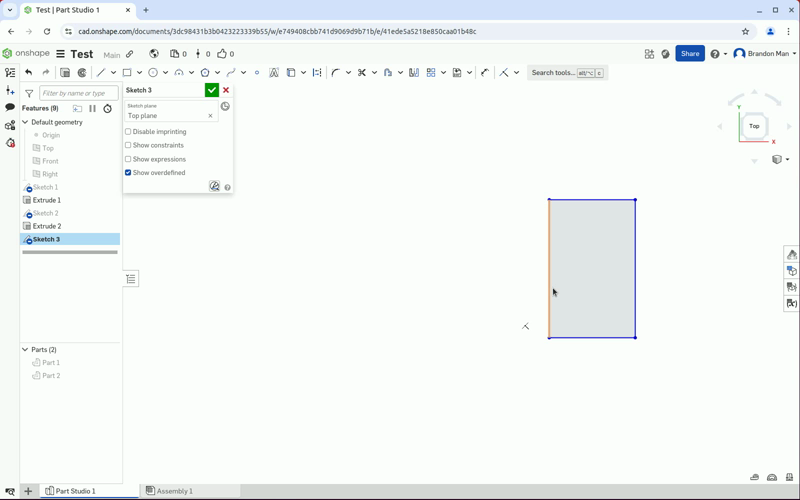
scroll(6)
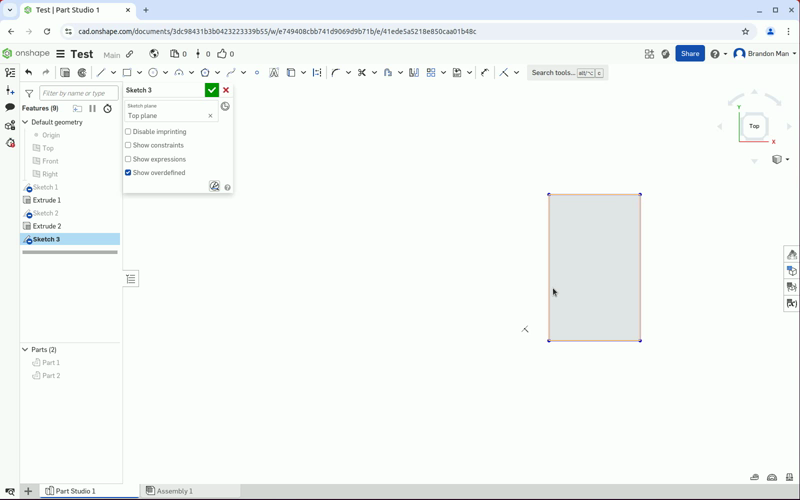
scroll(6)
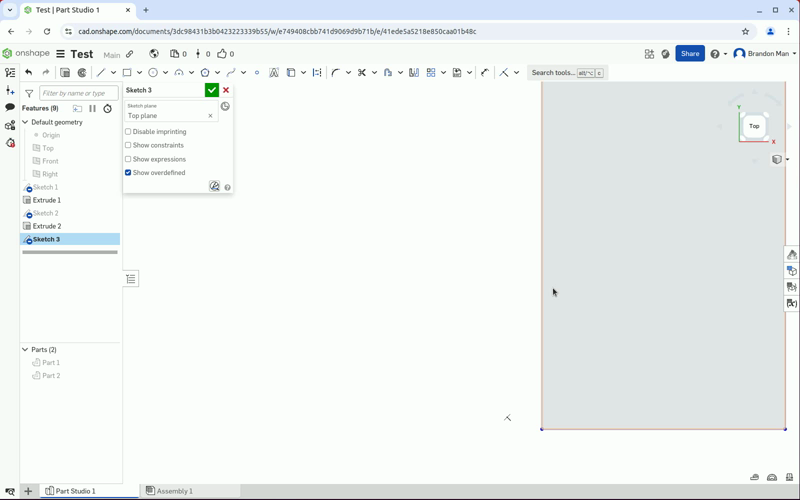
click(553, 287)
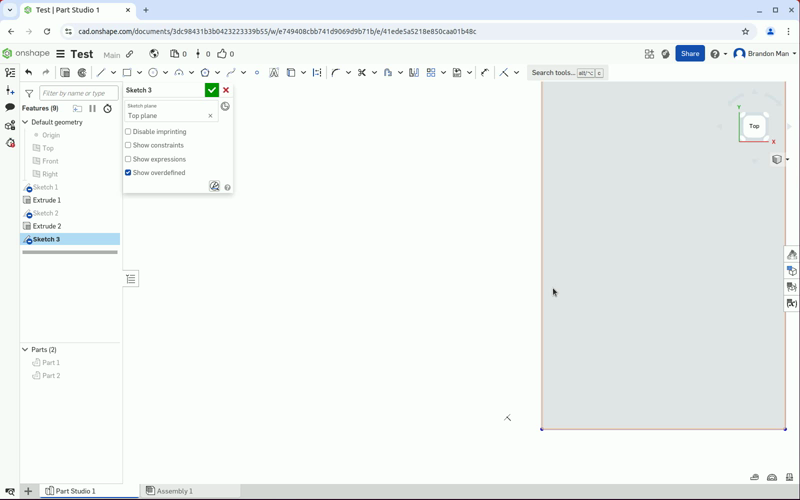
scroll(-6)
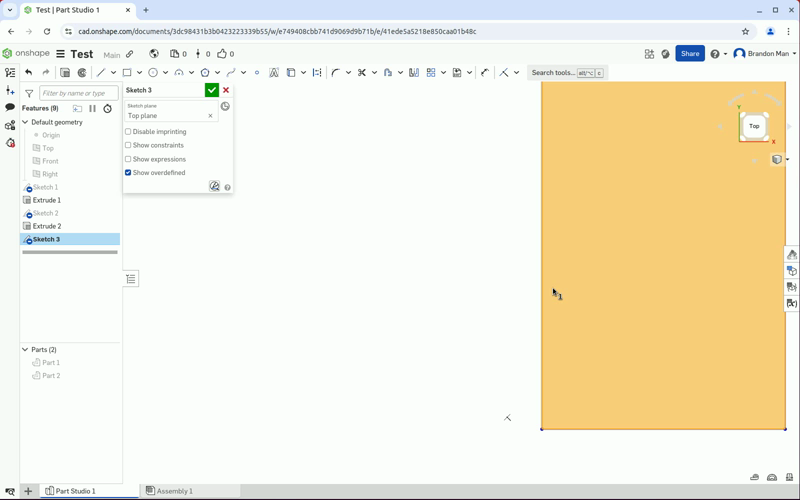
scroll(-6)
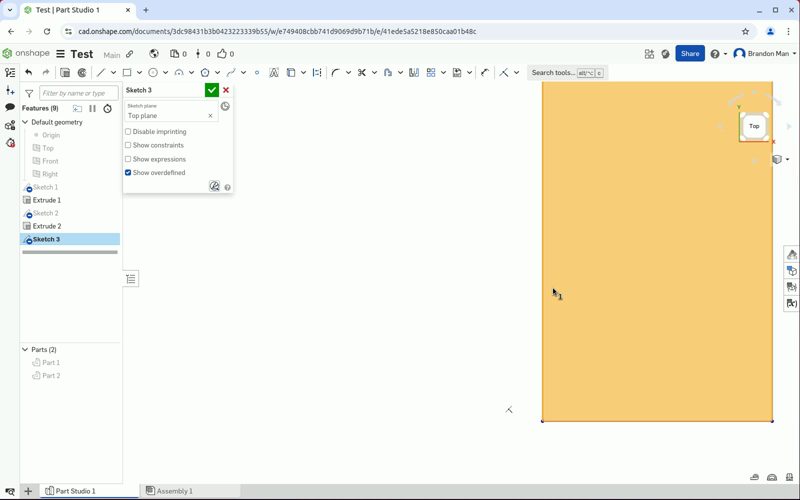
scroll(-6)
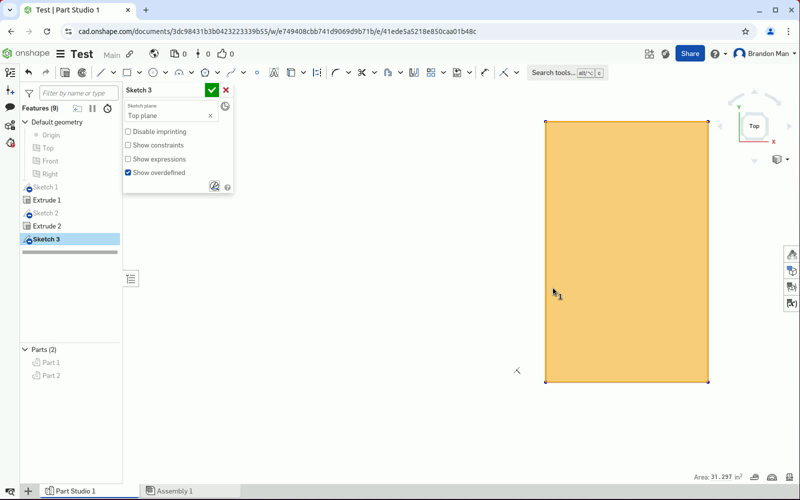
scroll(-6)
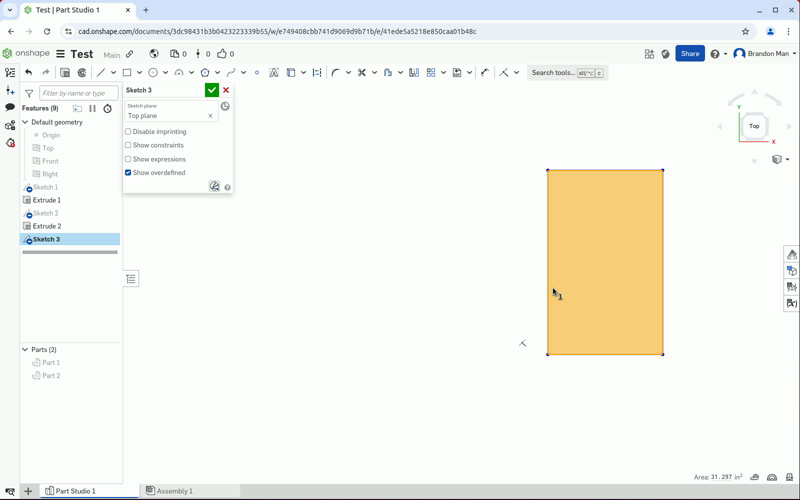
scroll(-6)
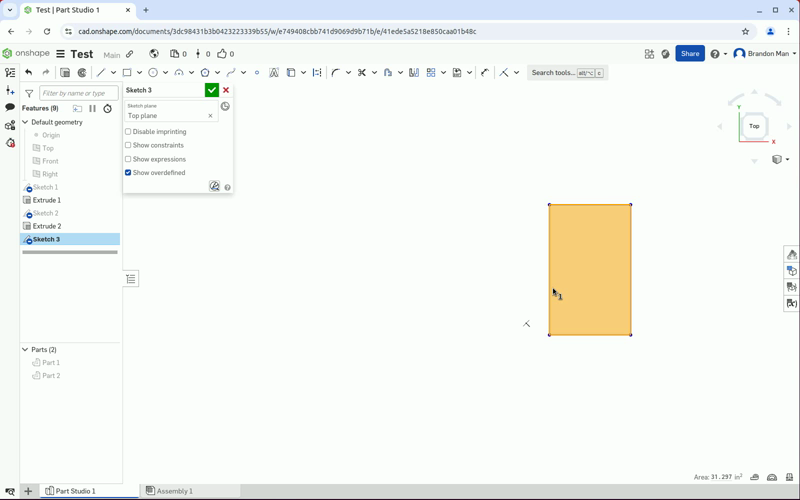
scroll(-6)
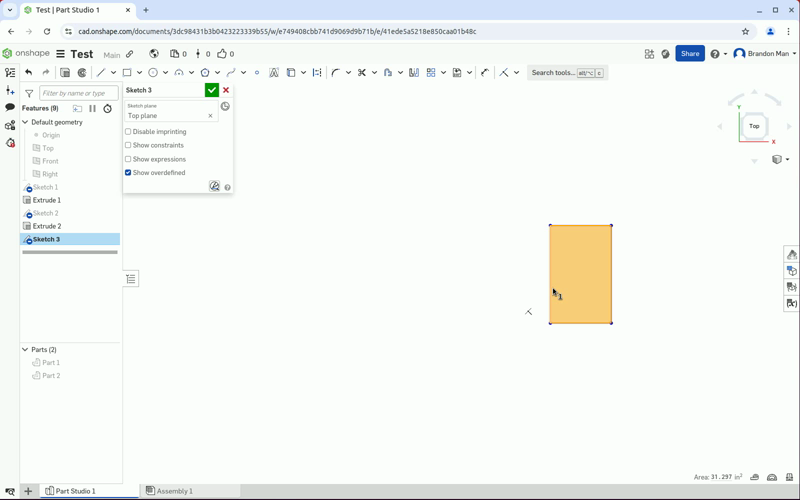
scroll(-6)
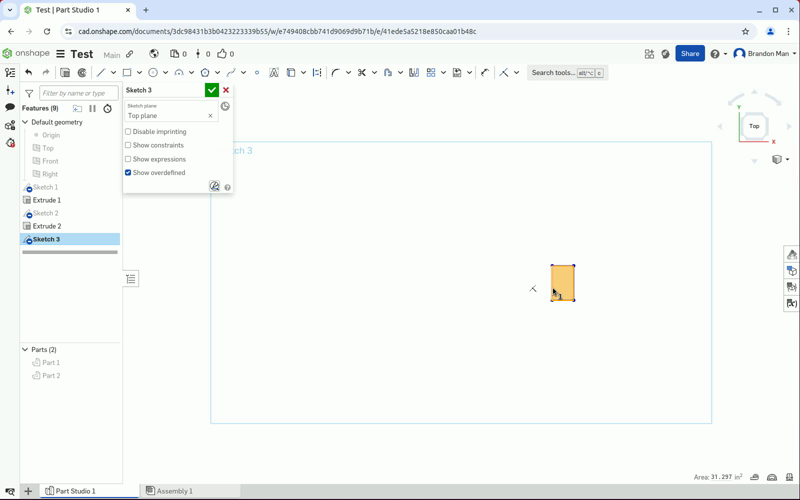
mouse_move(73, 352)
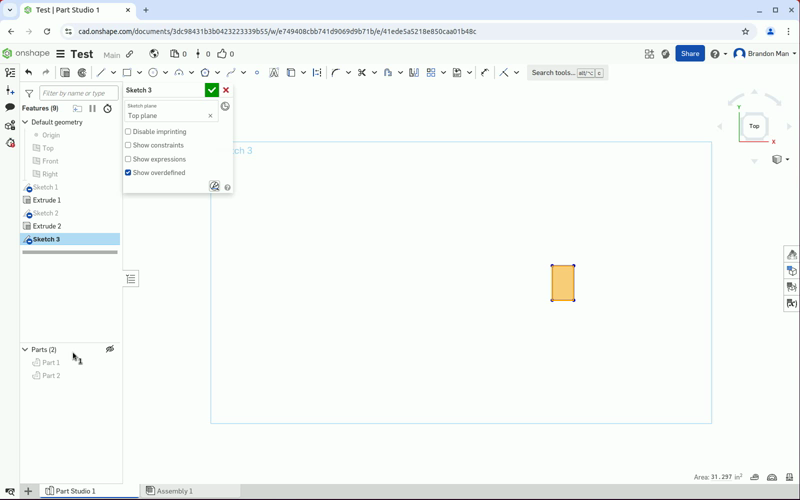
key(shift+y)
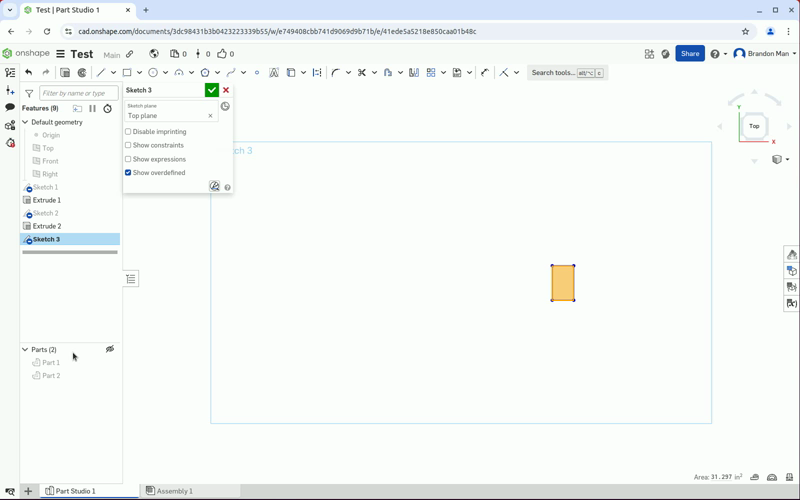
key(shift+e)
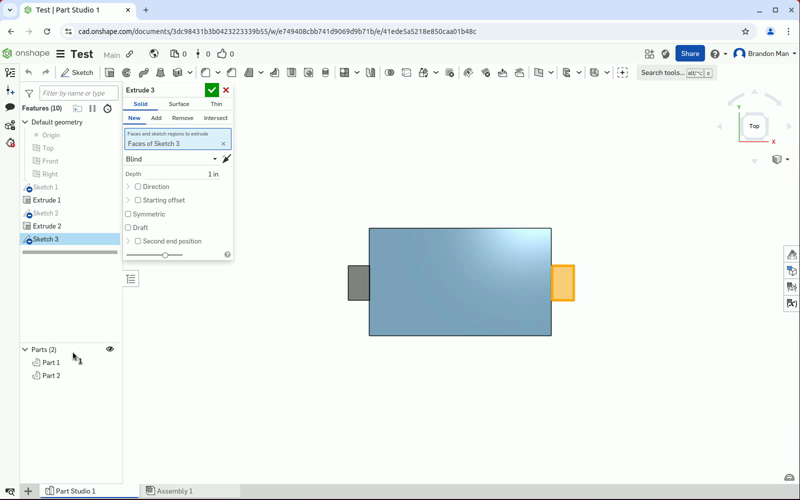
mouse_move(143, 106)
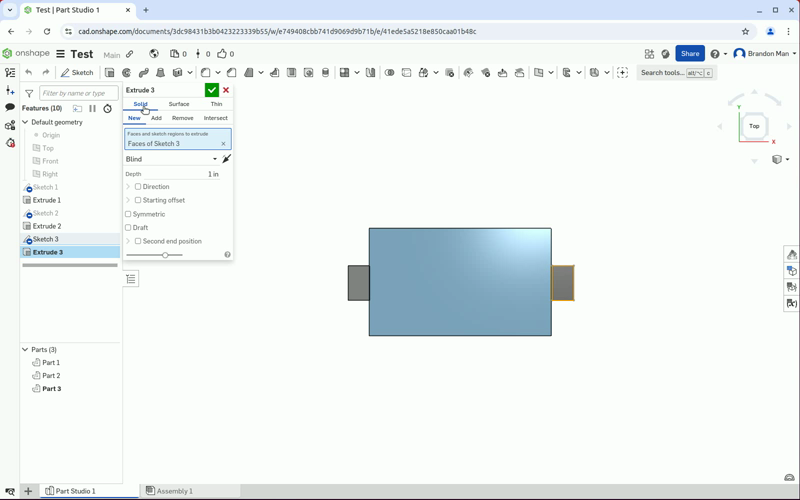
click(143, 106)
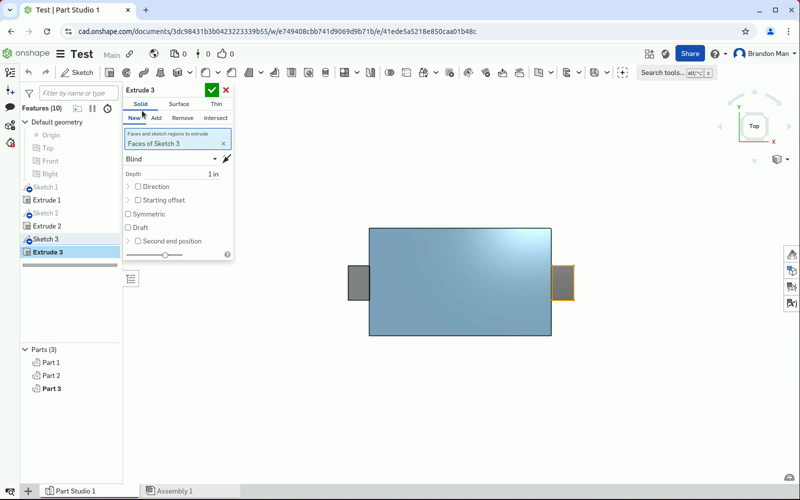
mouse_move(137, 120)
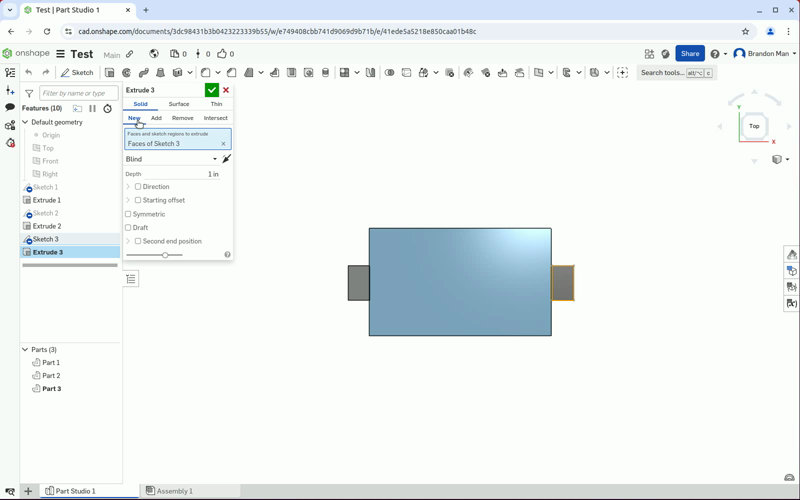
click(137, 120)
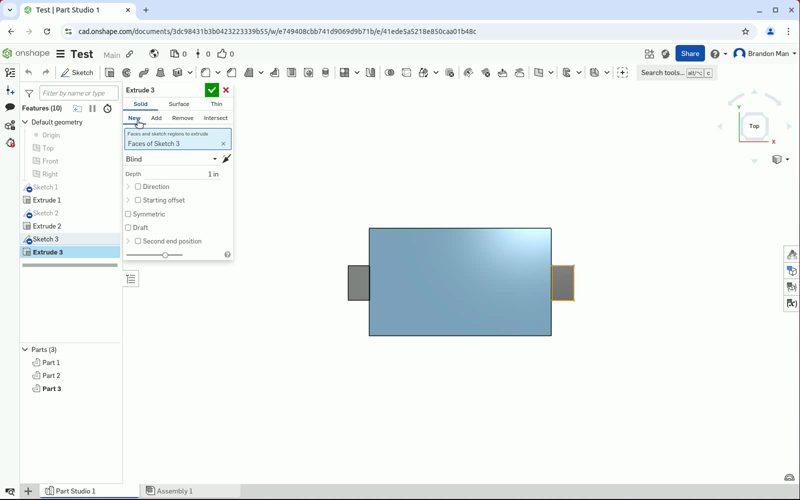
key(tab, 4)
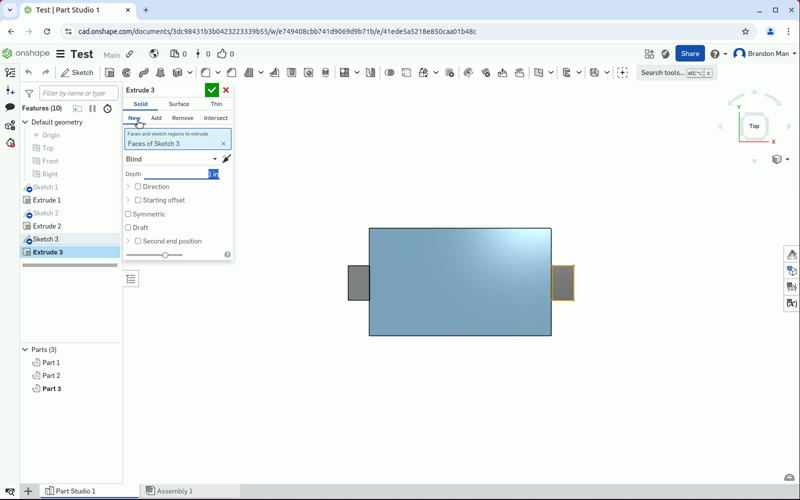
text(13.48)
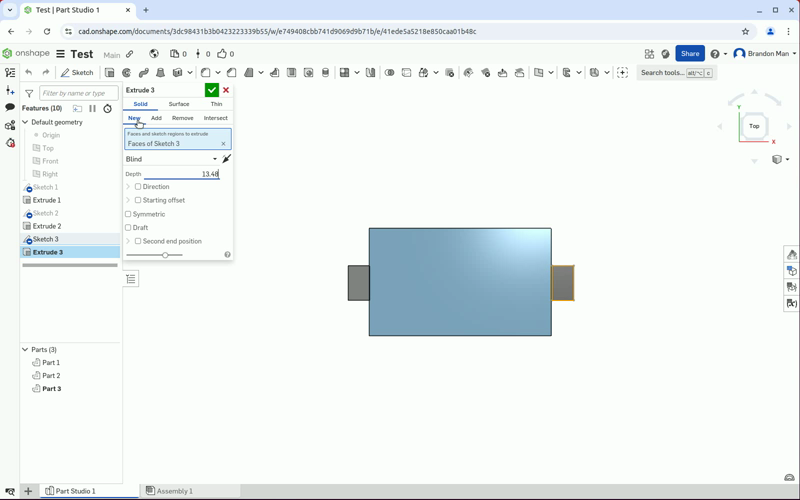
key(tab, 3)
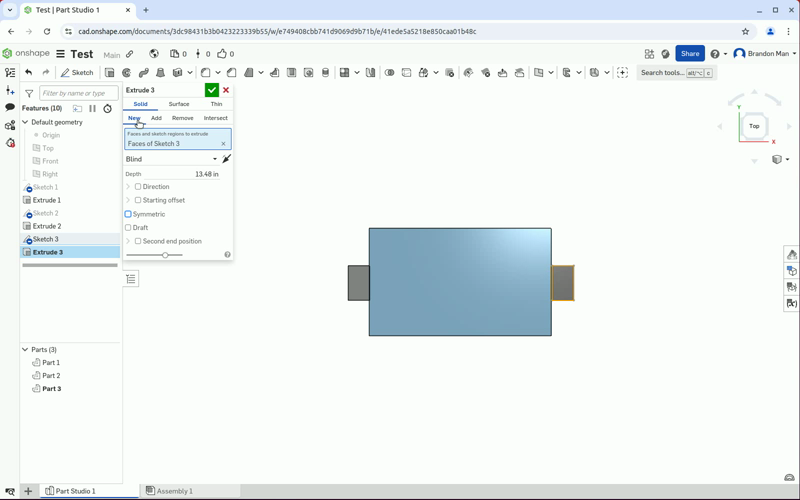
key(space)
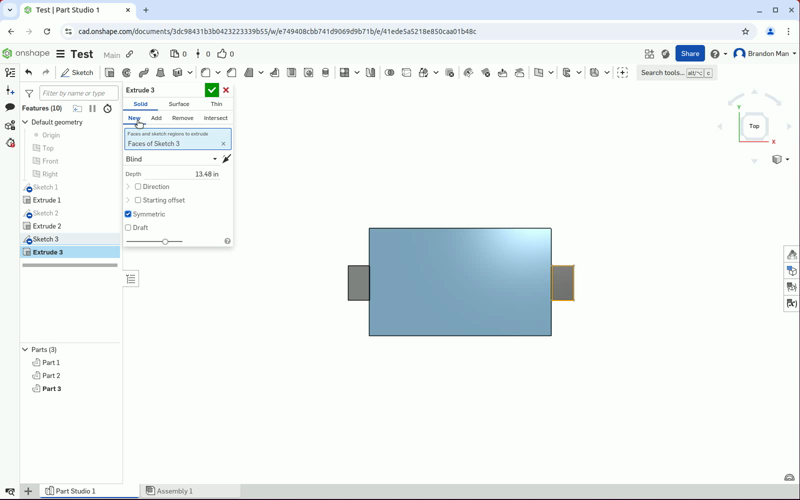
key(enter)
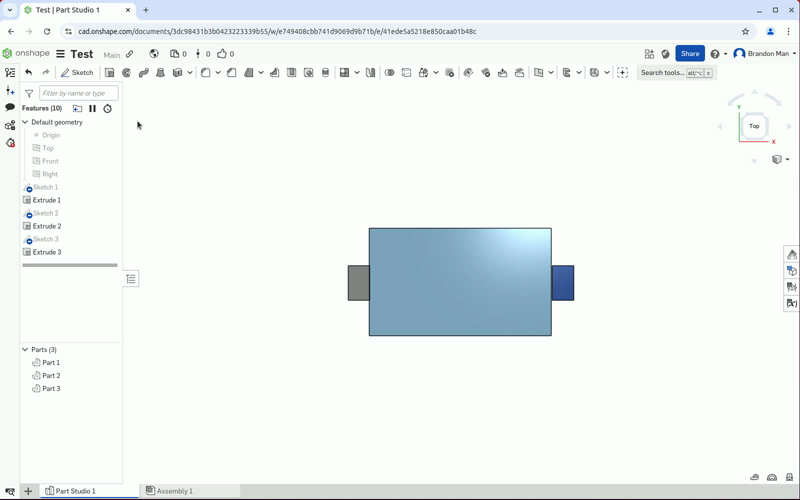
key(shift+h)
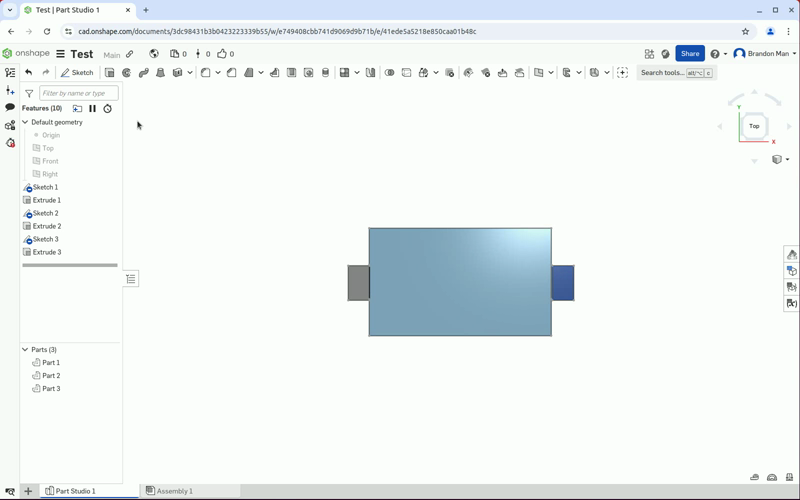
key(shift+h)
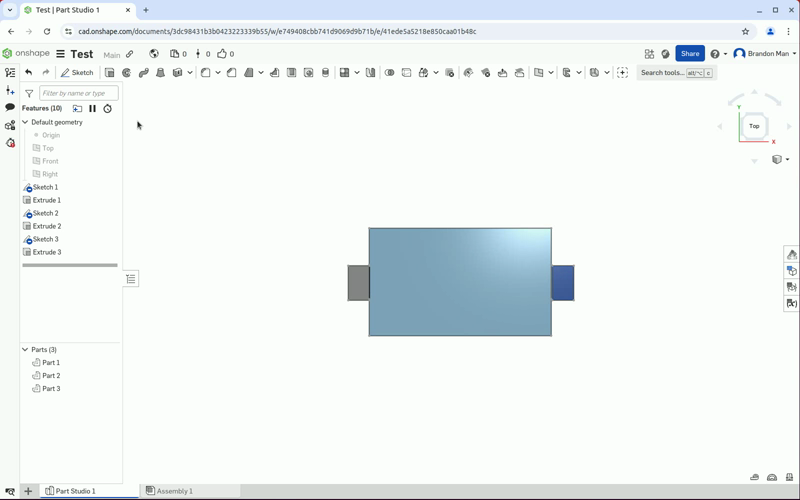
key(shift+7)
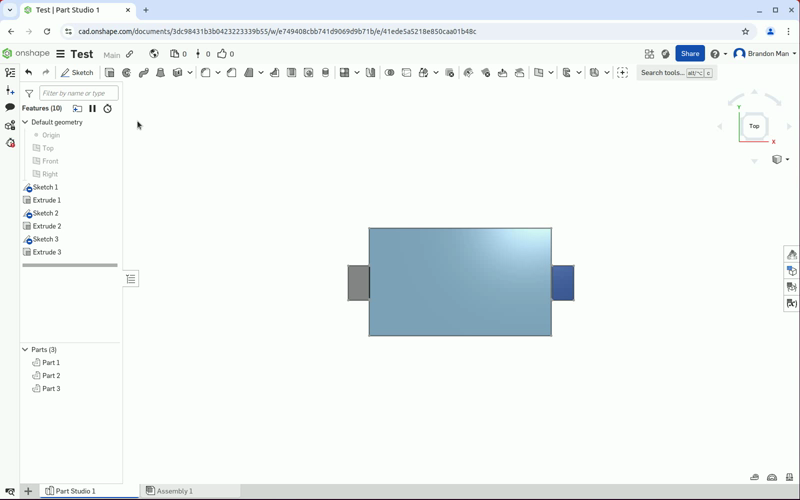
key(up, 3)
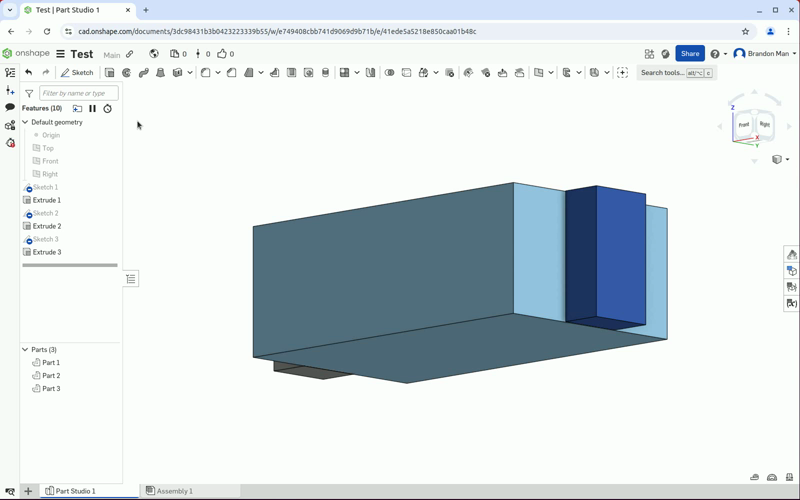
key(left, 3)
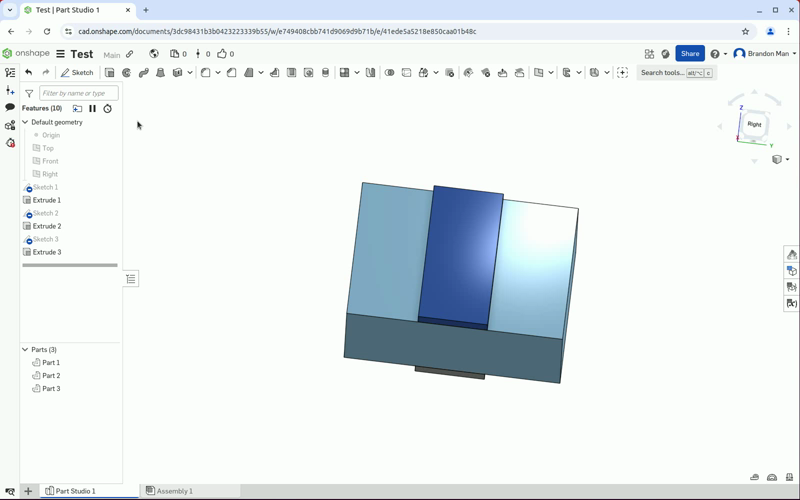
key(right, 3)
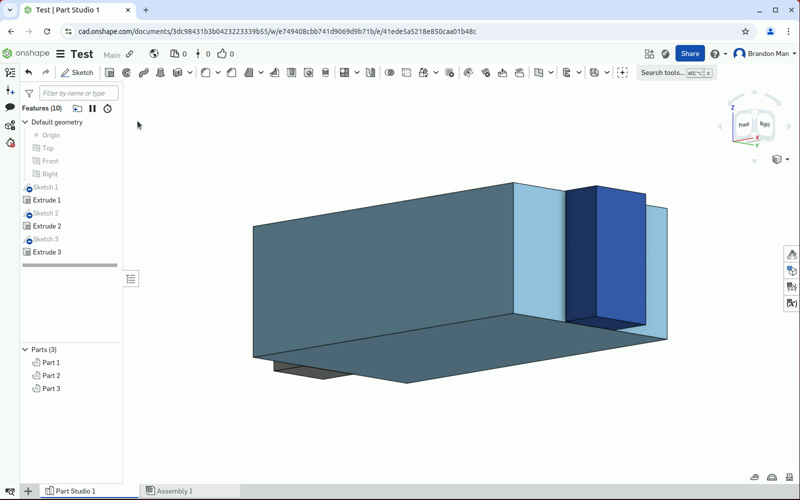
key(down, 3)
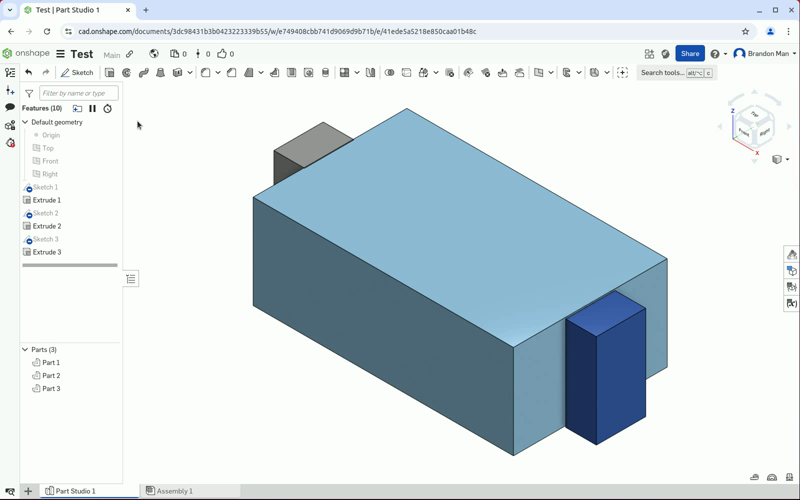
mouse_move(73, 189)
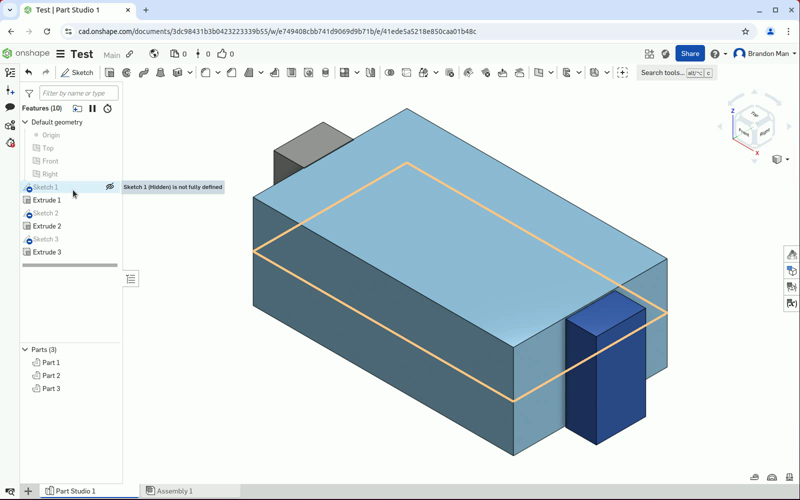
click(73, 189)